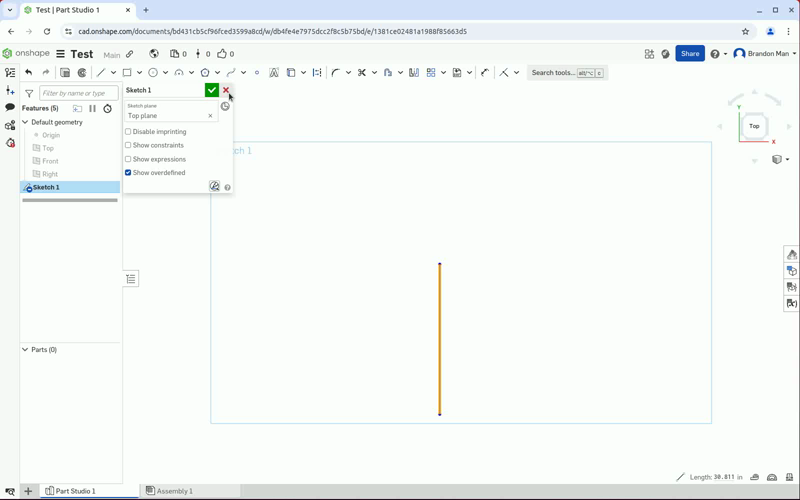
key(shift+h)
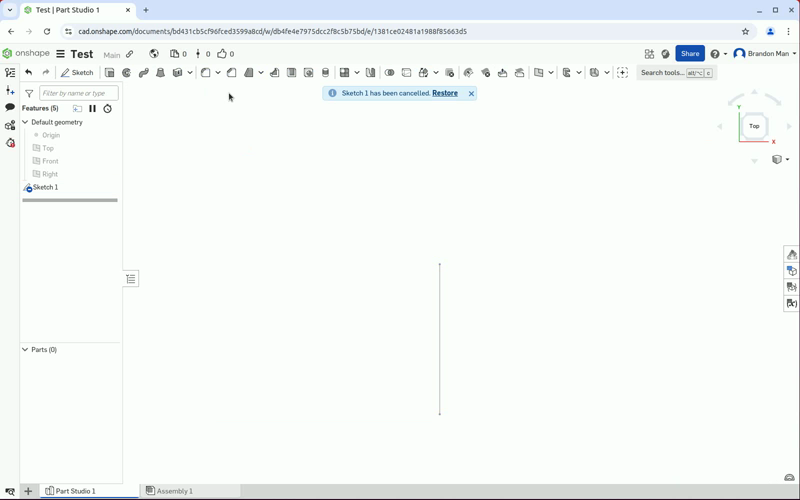
key(shift+s)
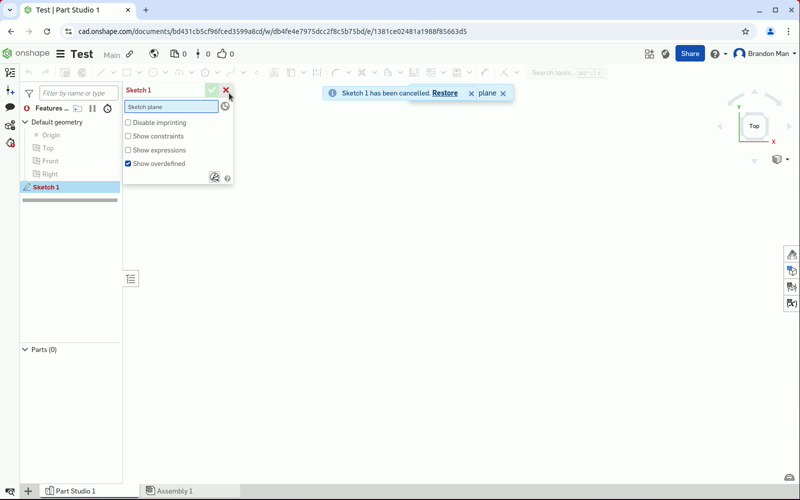
mouse_move(73, 150)
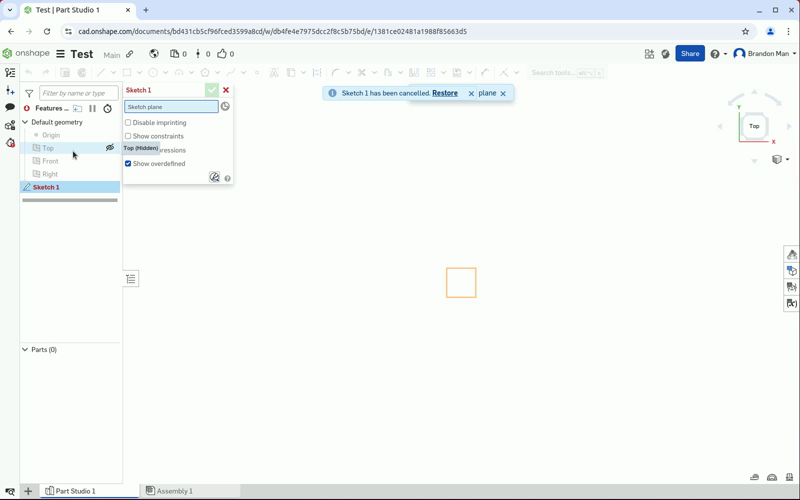
click(73, 150)
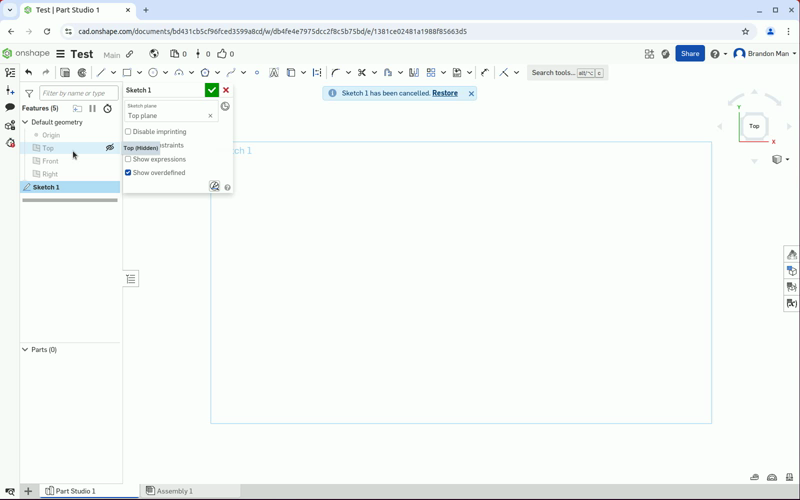
mouse_move(73, 352)
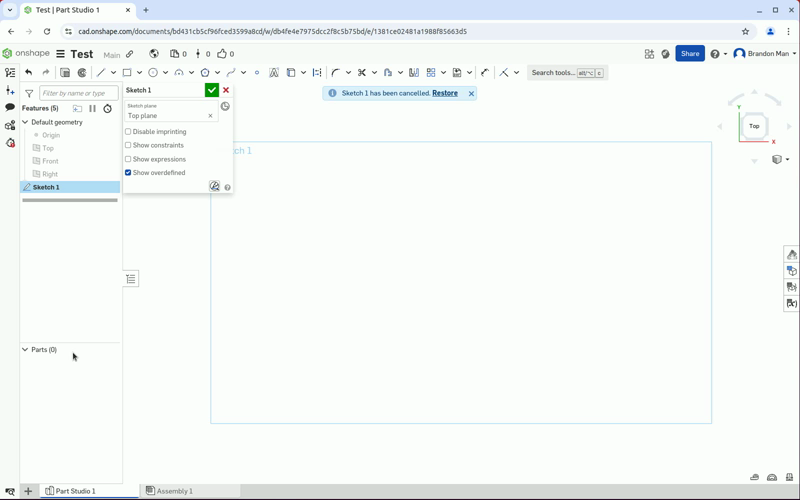
key(y)
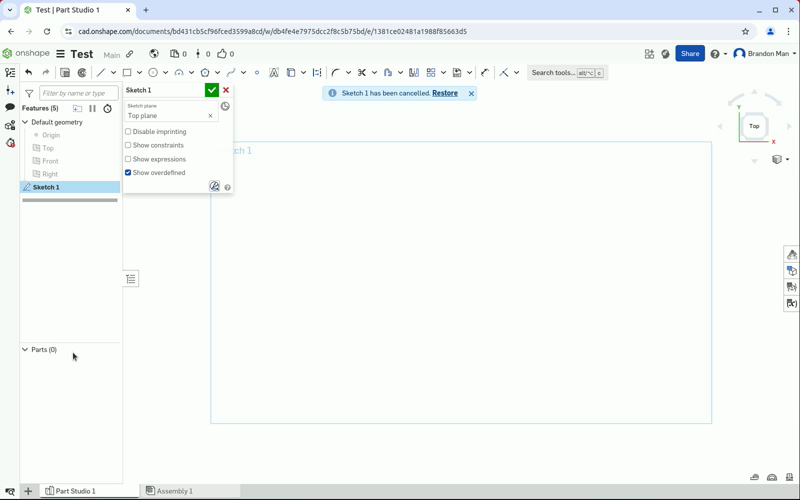
key(l)
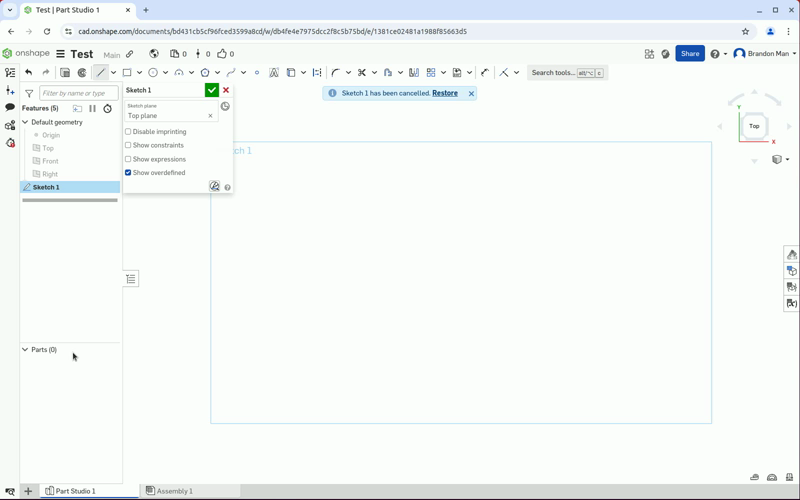
key_down(shift)
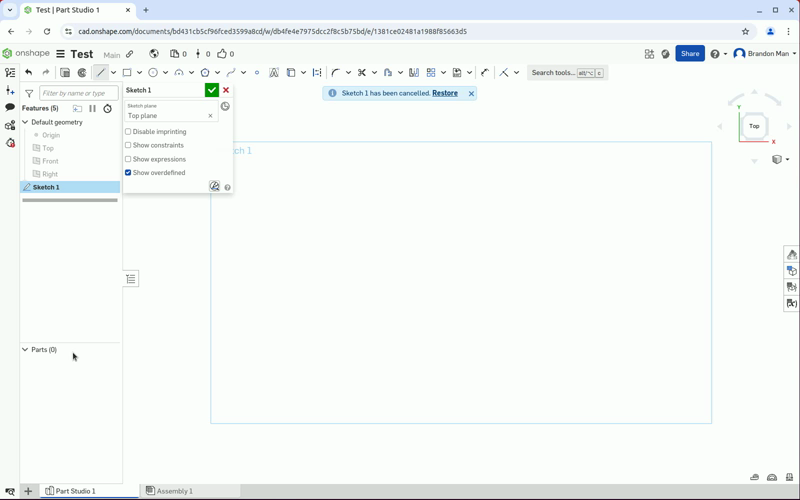
mouse_move(353, 288)
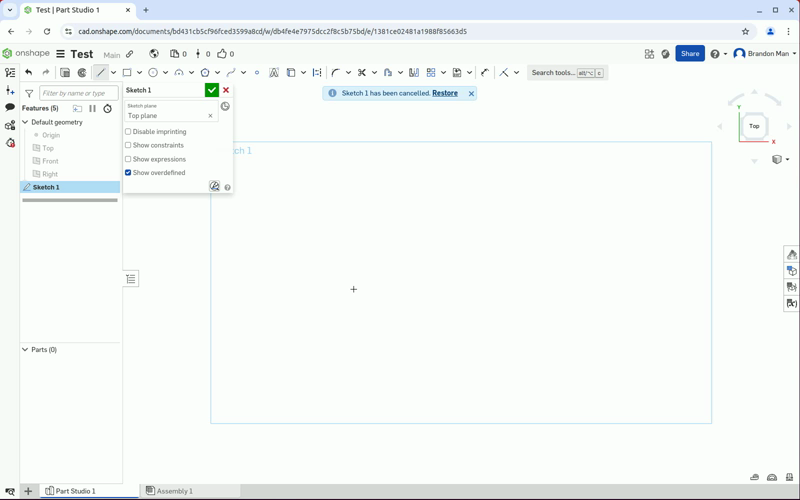
click(353, 288)
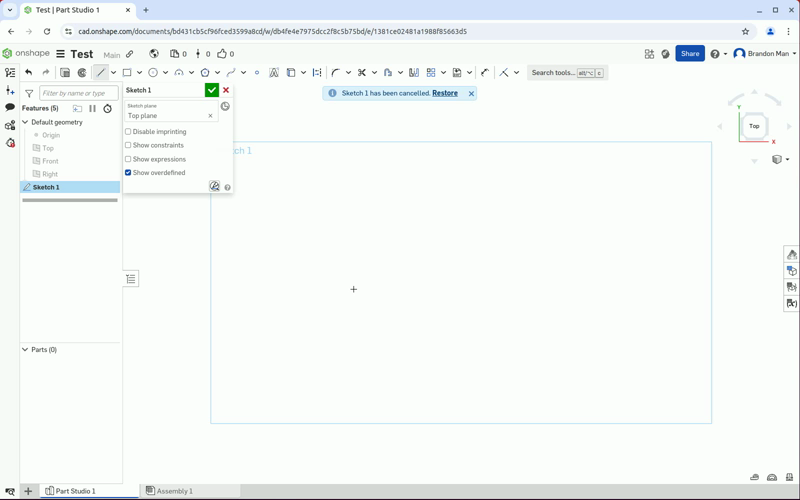
key_up(shift)
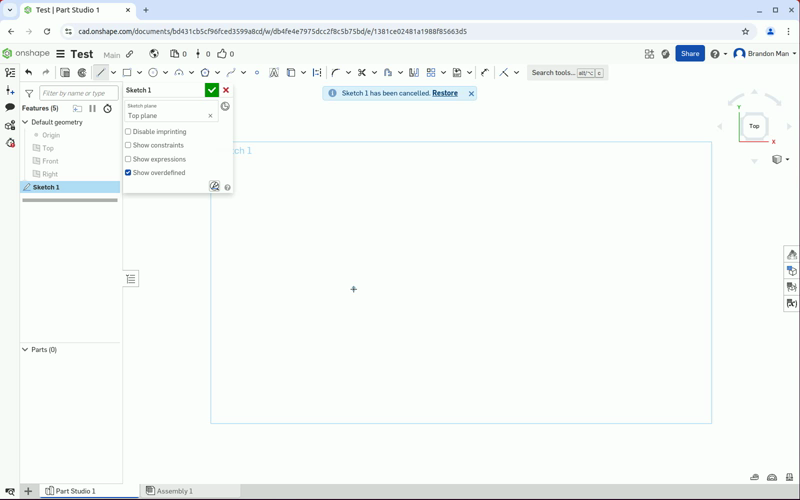
key_down(shift)
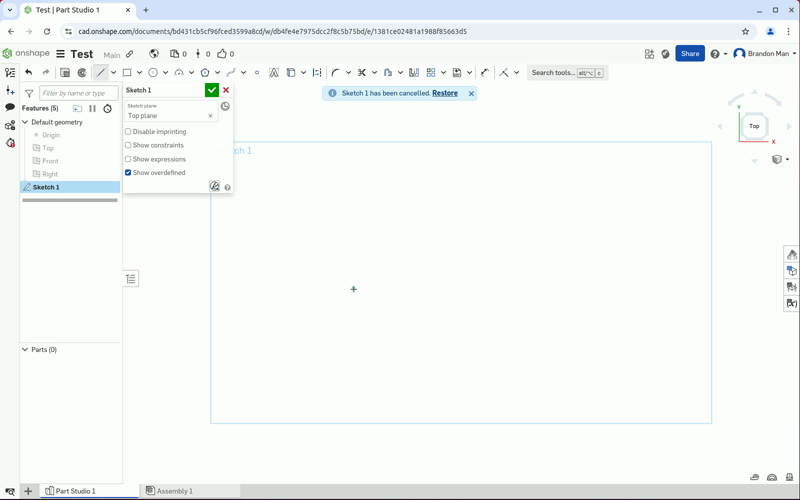
mouse_move(460, 288)
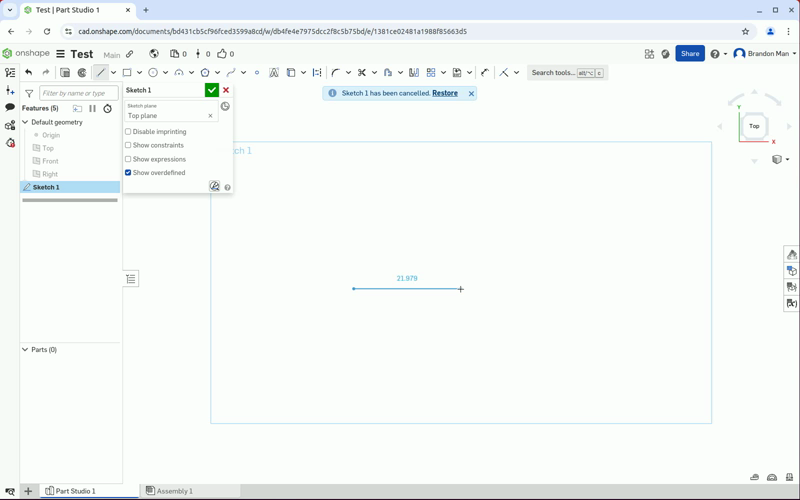
click(460, 288)
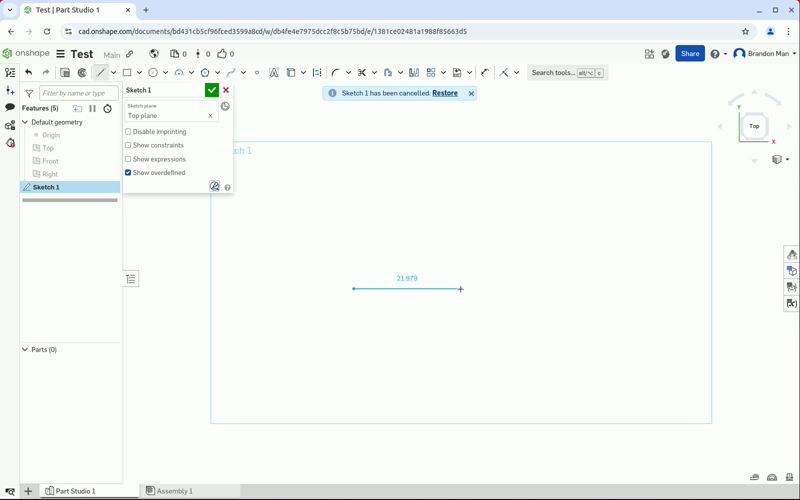
key_up(shift)
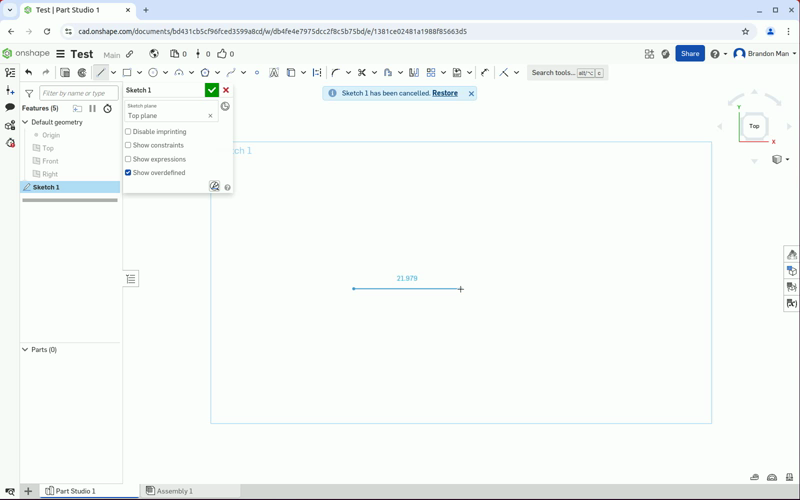
key(esc)
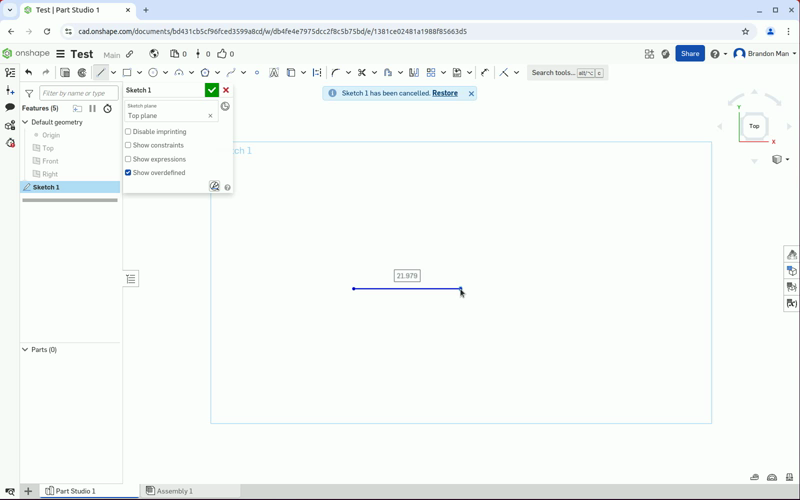
key(a)
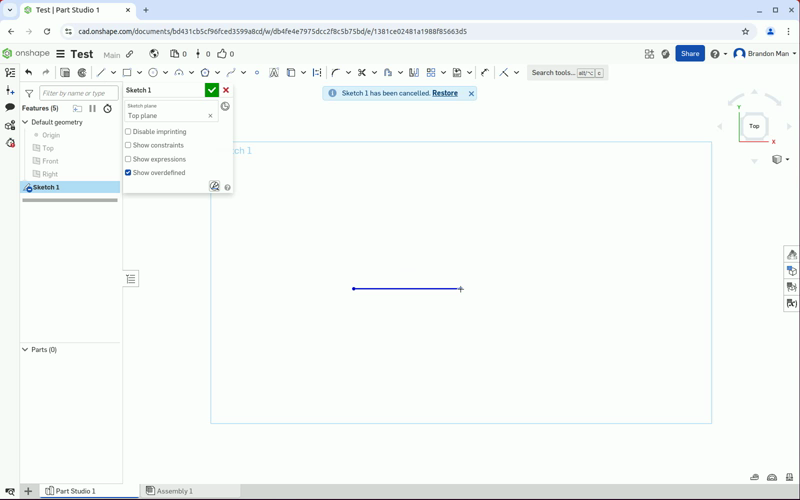
mouse_move(460, 288)
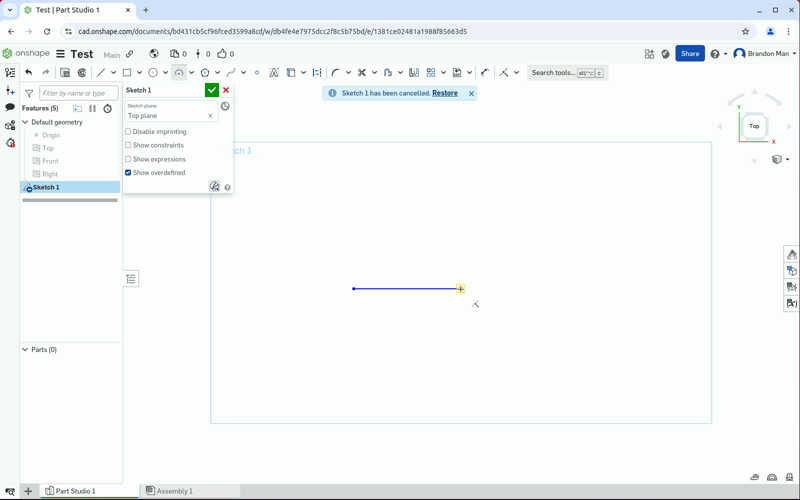
click(460, 288)
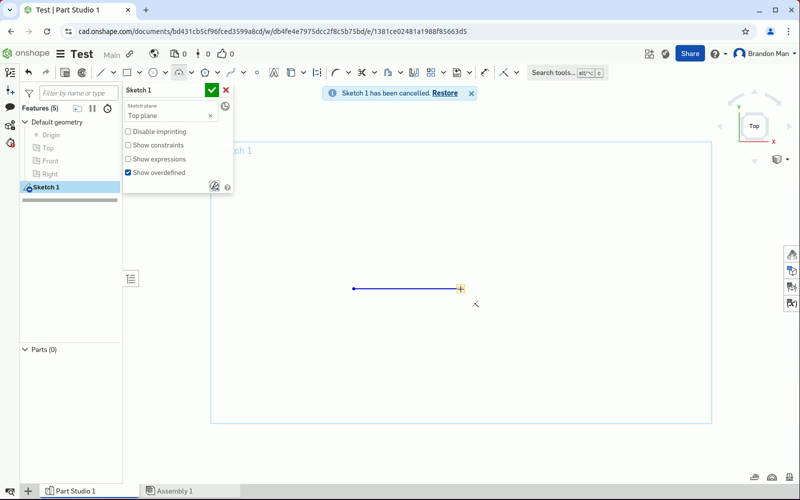
key_down(shift)
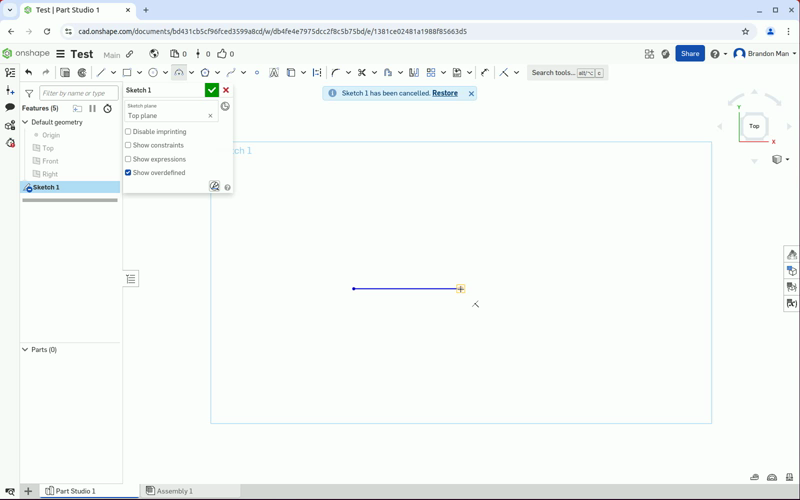
mouse_move(460, 278)
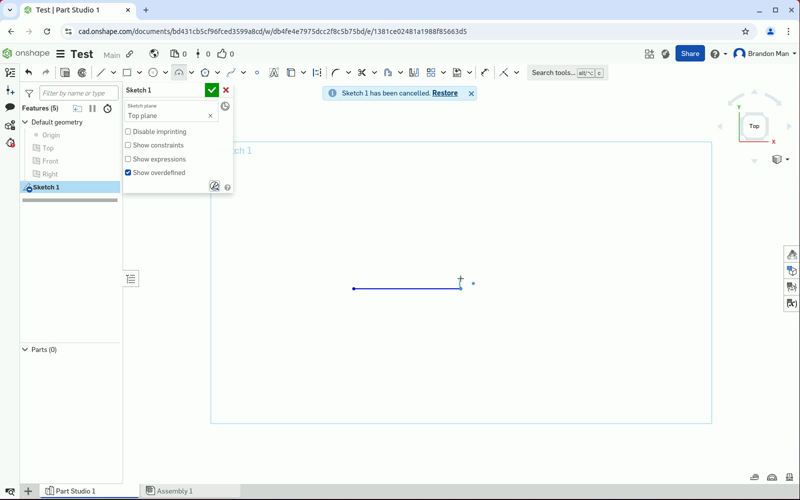
click(460, 278)
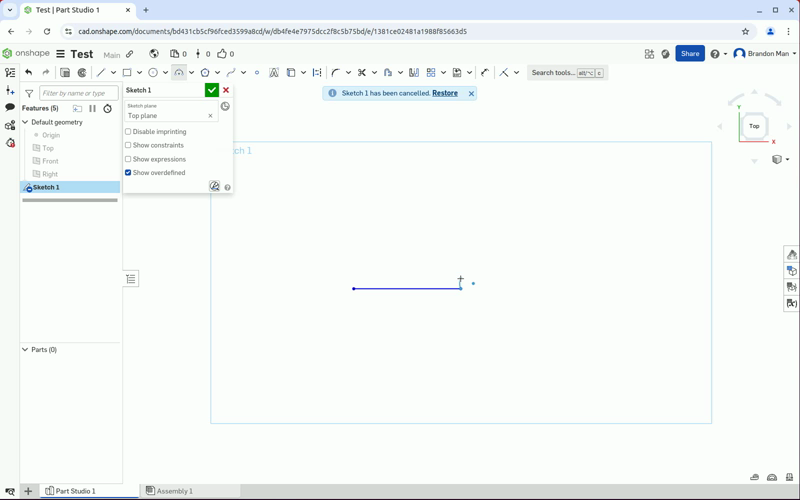
mouse_move(465, 283)
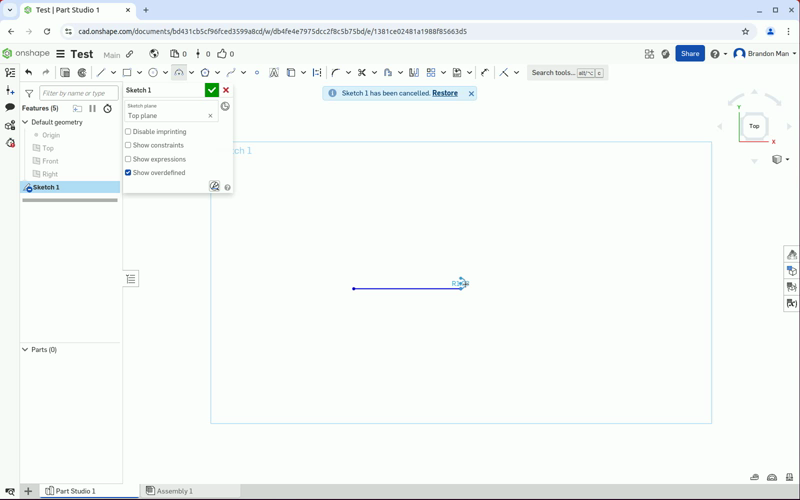
click(465, 283)
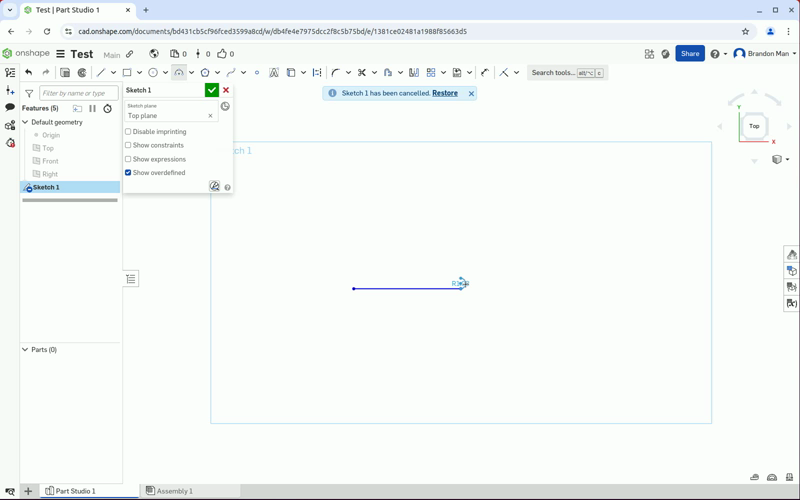
key_up(shift)
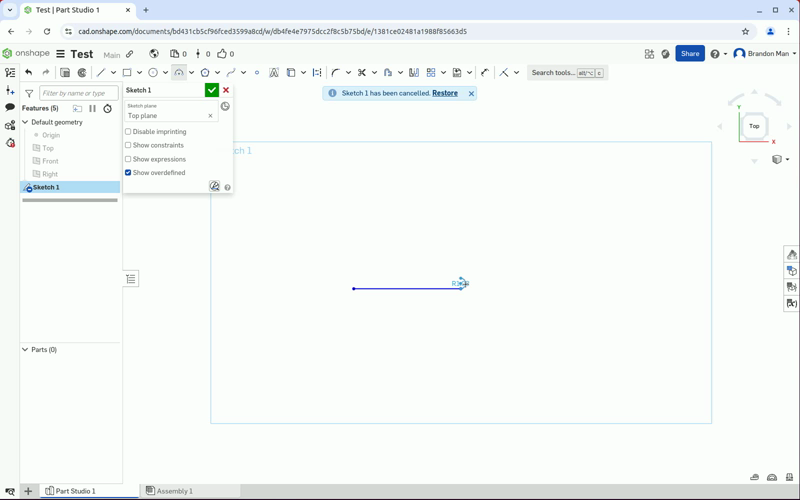
key(esc)
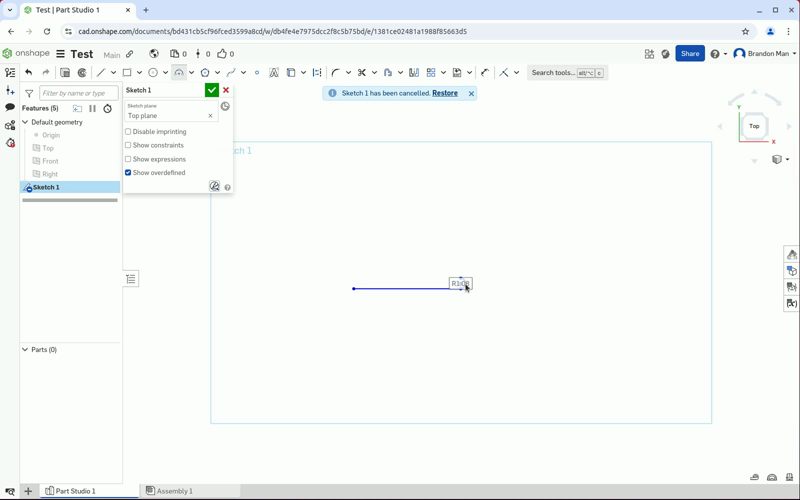
key(l)
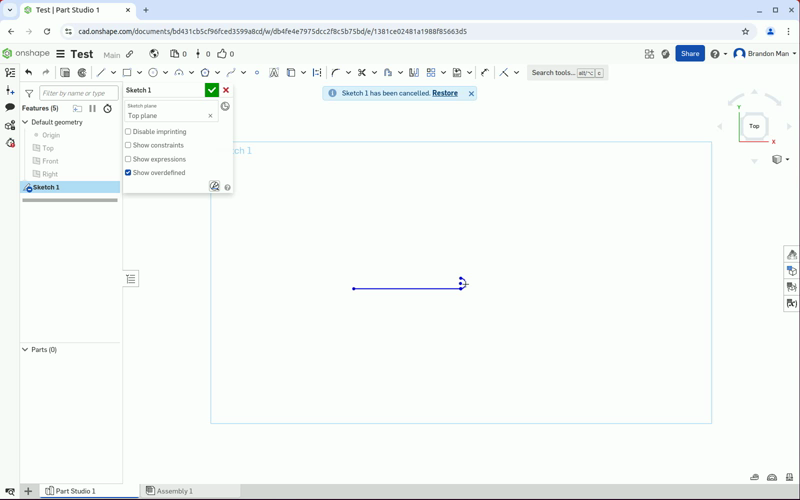
mouse_move(460, 278)
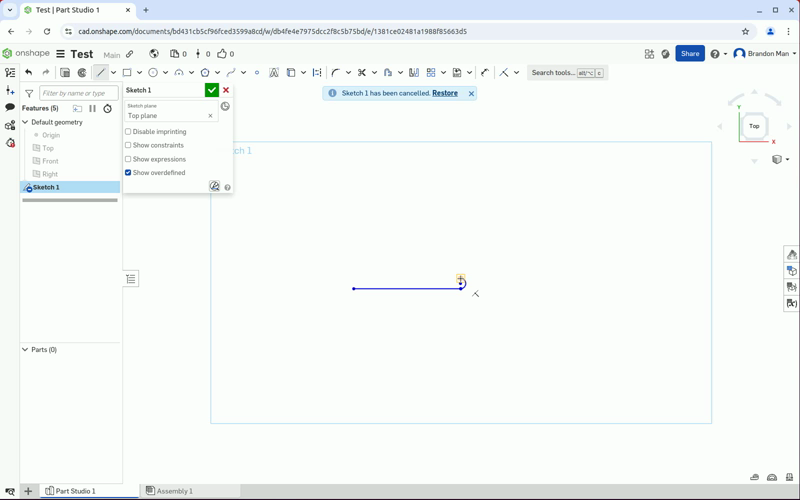
click(460, 278)
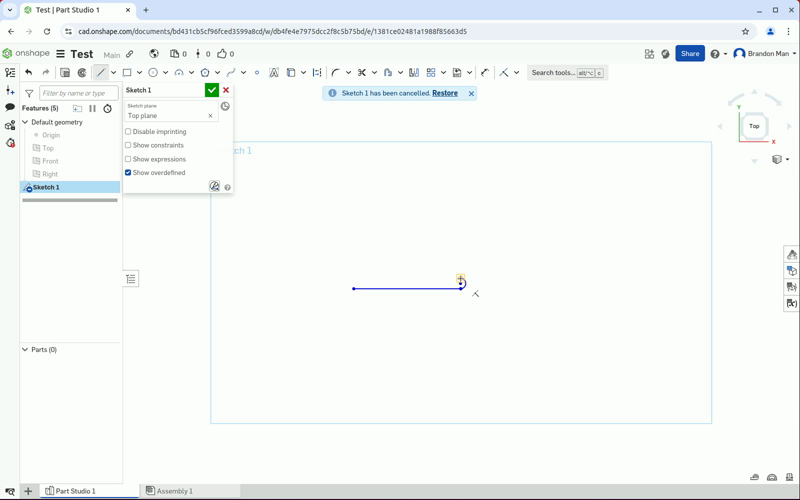
key_down(shift)
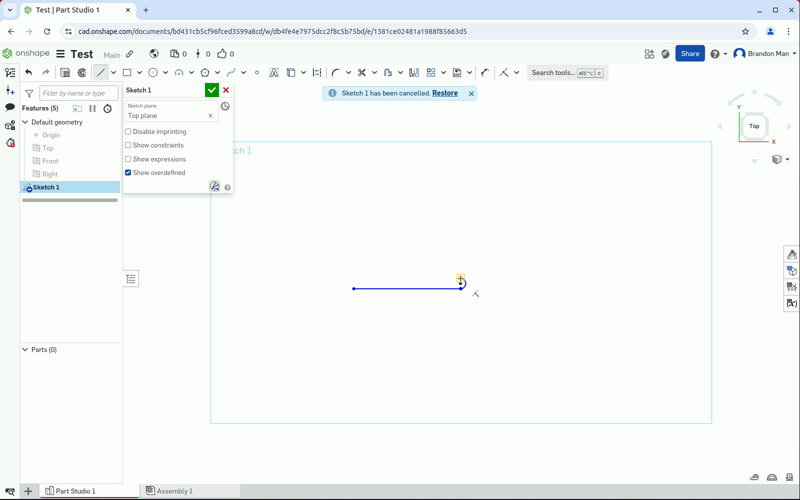
mouse_move(353, 278)
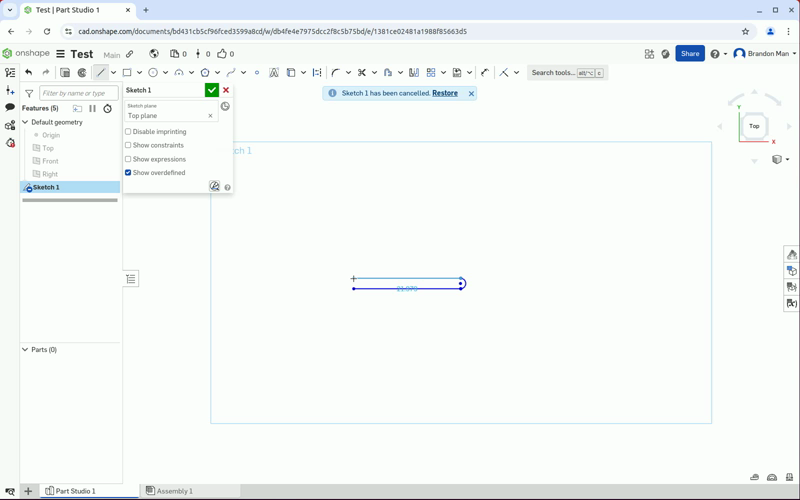
click(353, 278)
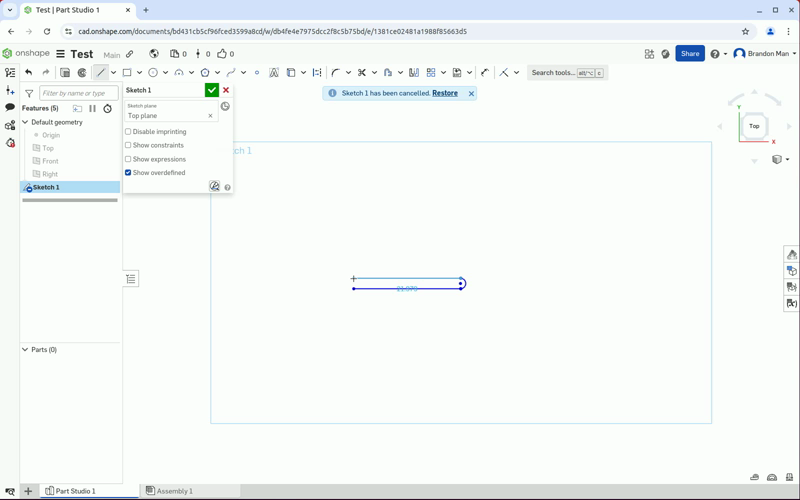
key_up(shift)
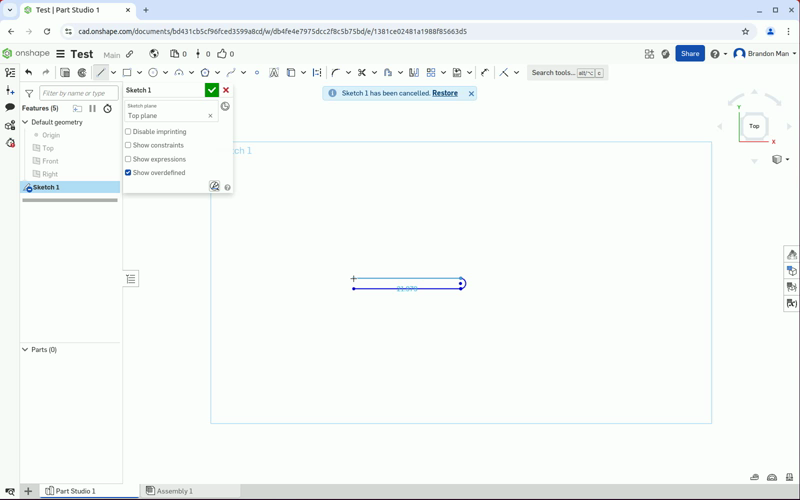
key(esc)
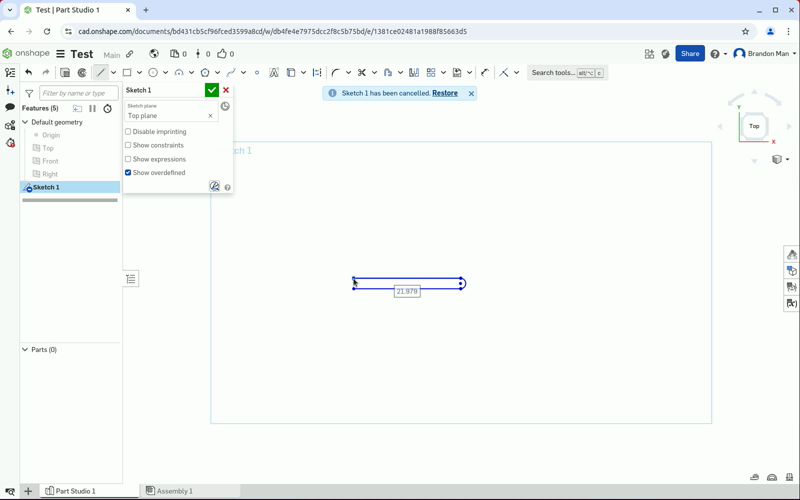
key(a)
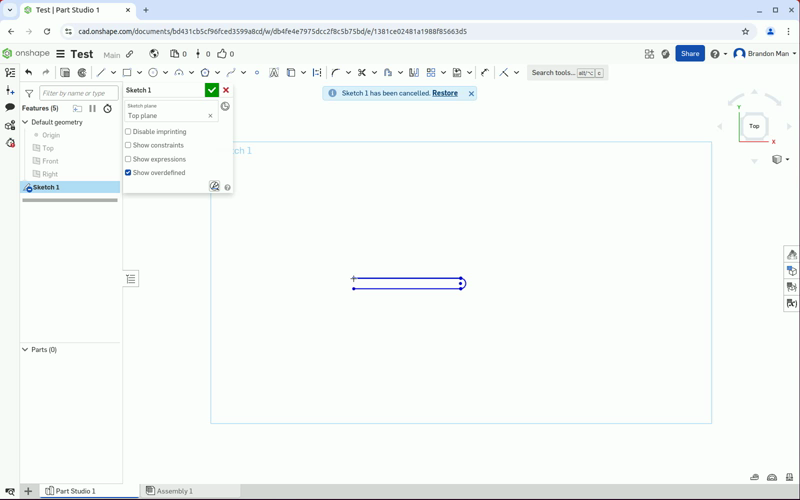
mouse_move(353, 278)
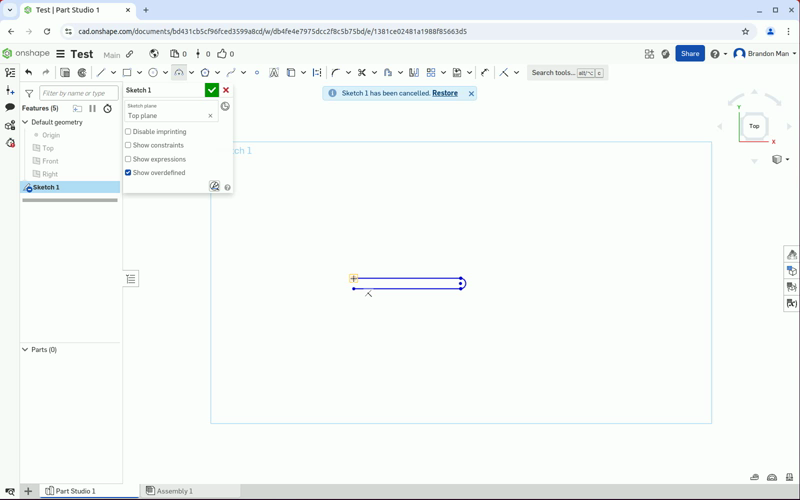
click(353, 278)
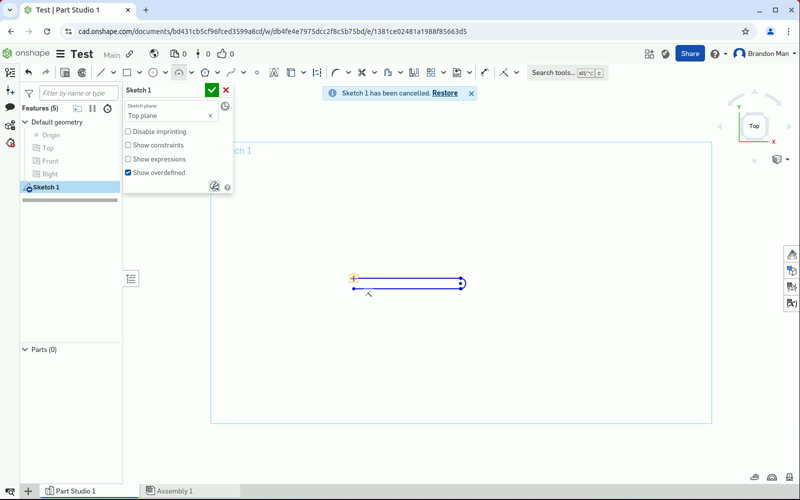
mouse_move(353, 288)
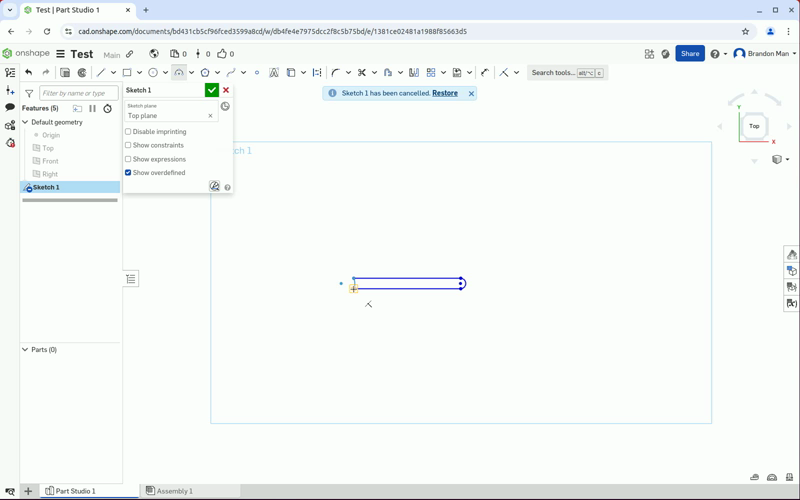
click(353, 288)
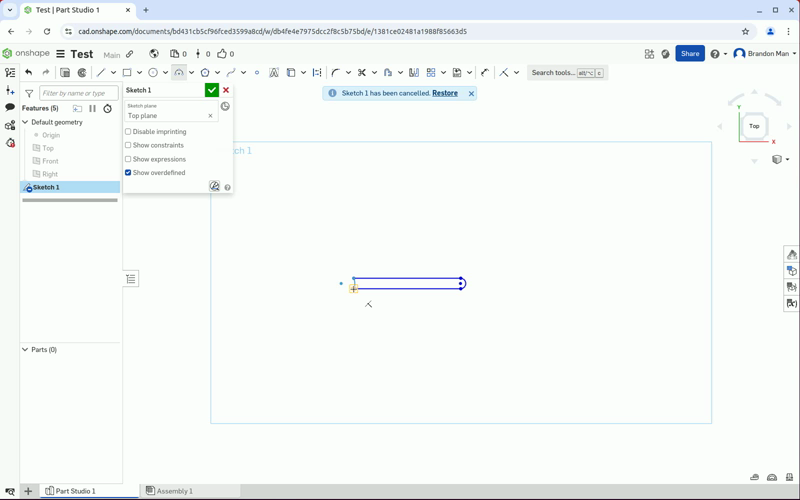
key_down(shift)
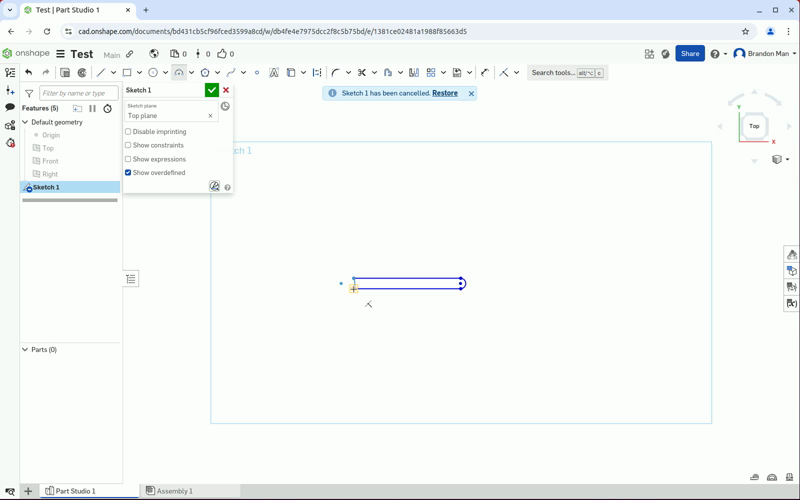
mouse_move(348, 283)
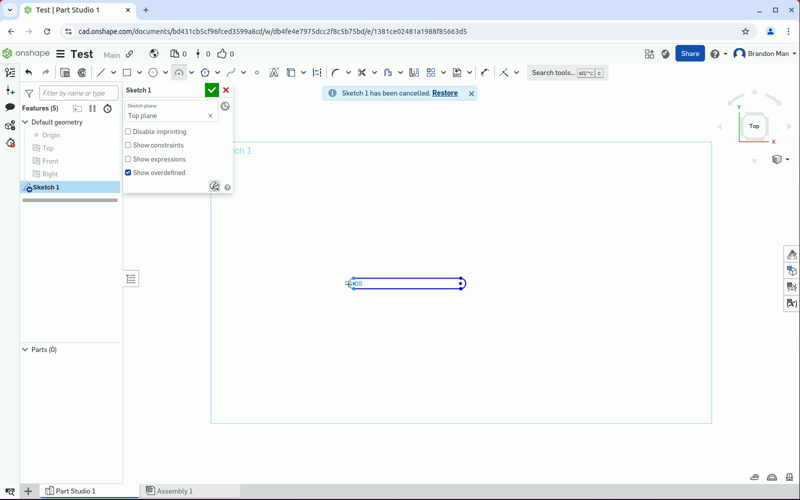
click(348, 283)
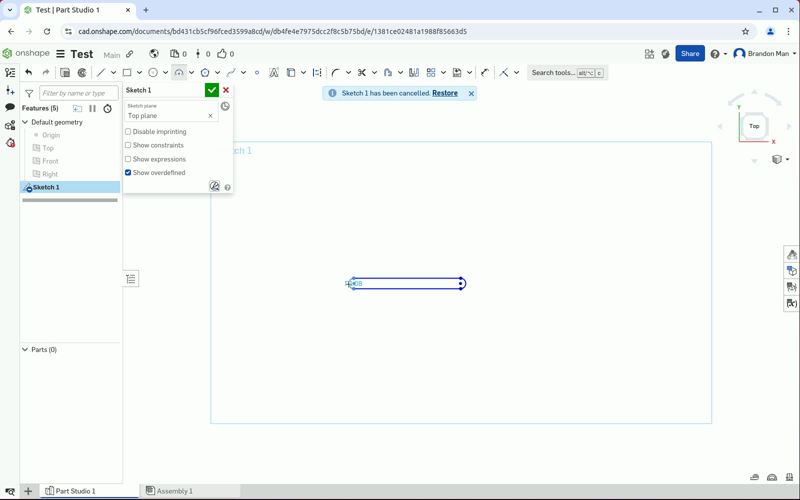
key_up(shift)
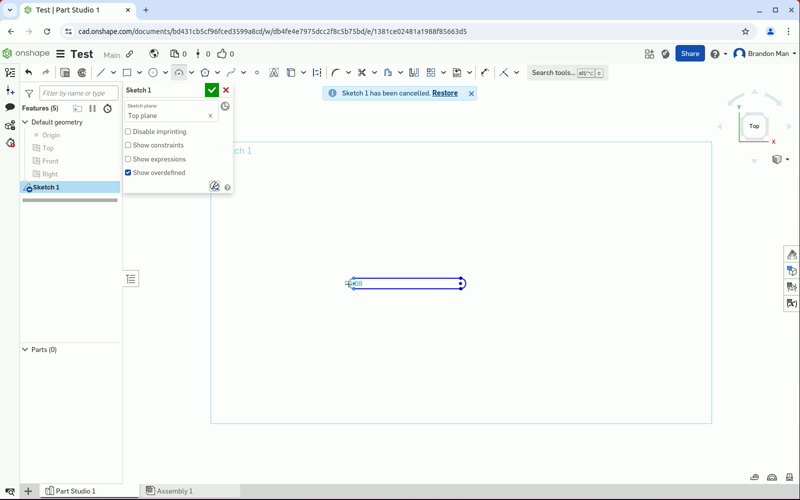
key(esc)
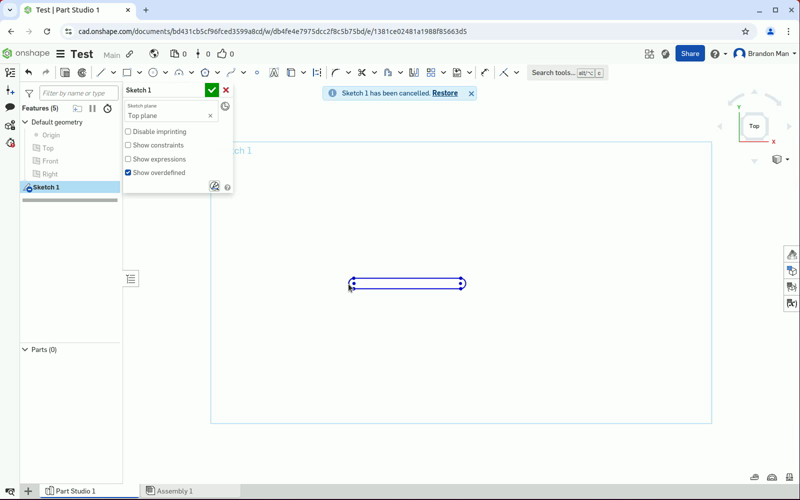
key(c)
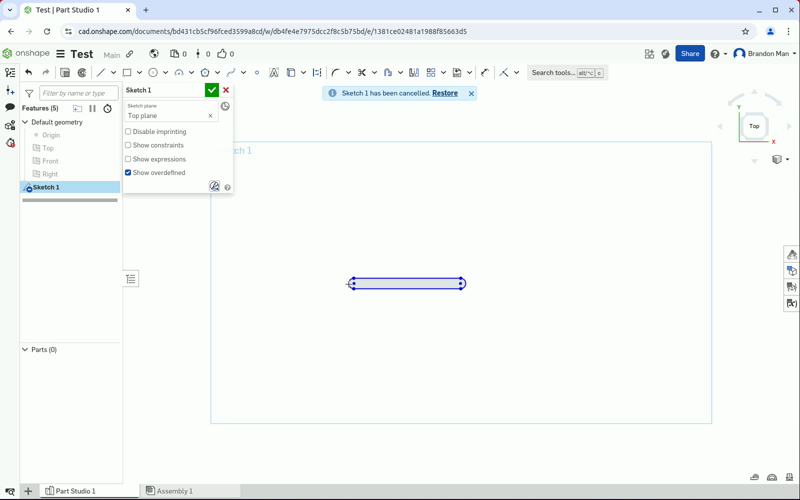
key_down(shift)
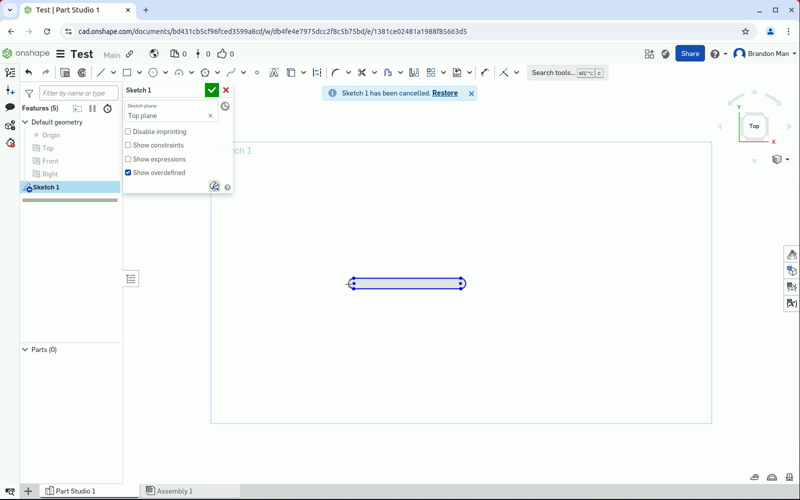
mouse_move(353, 282)
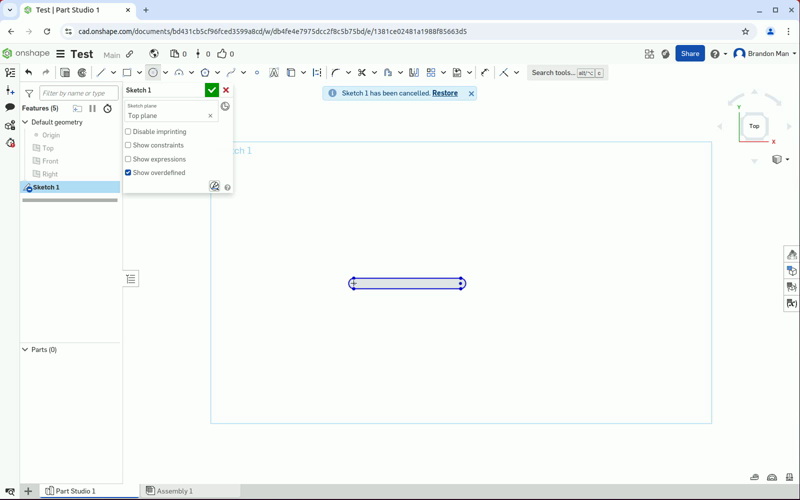
scroll(6)
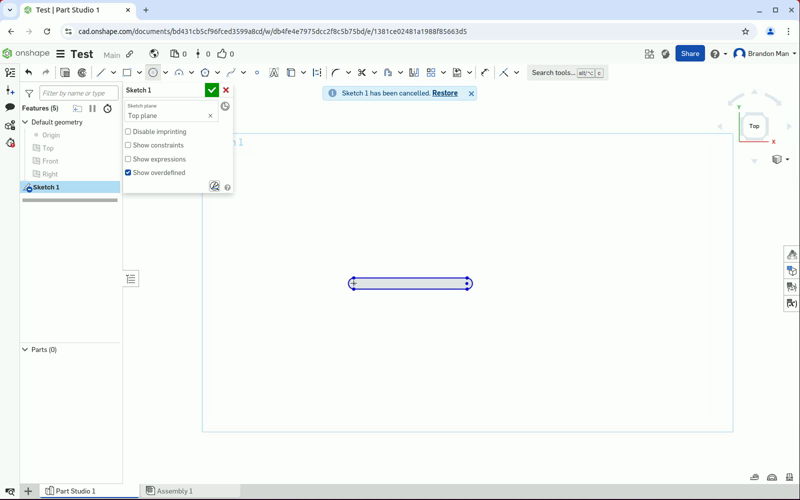
scroll(6)
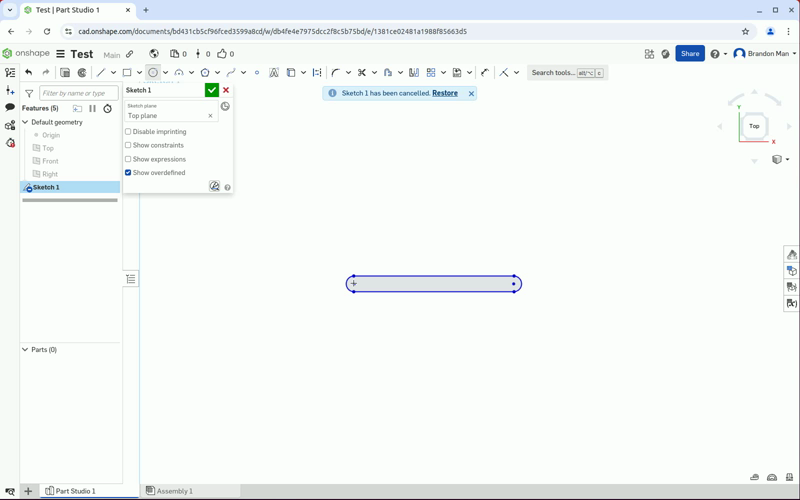
scroll(6)
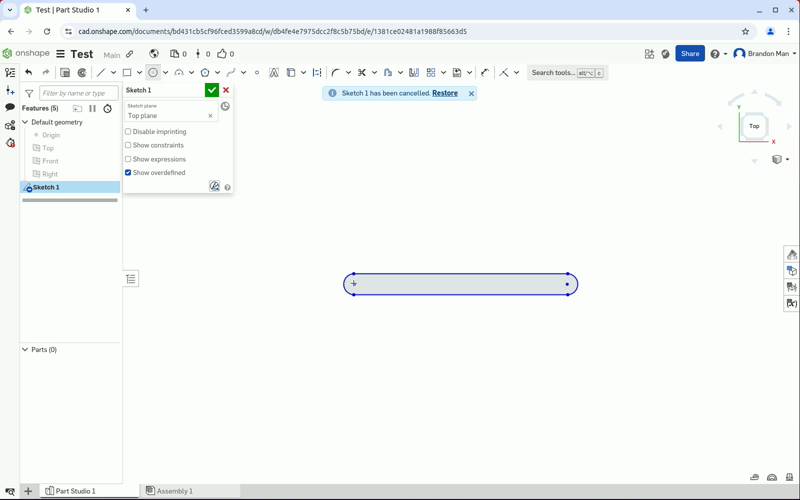
scroll(6)
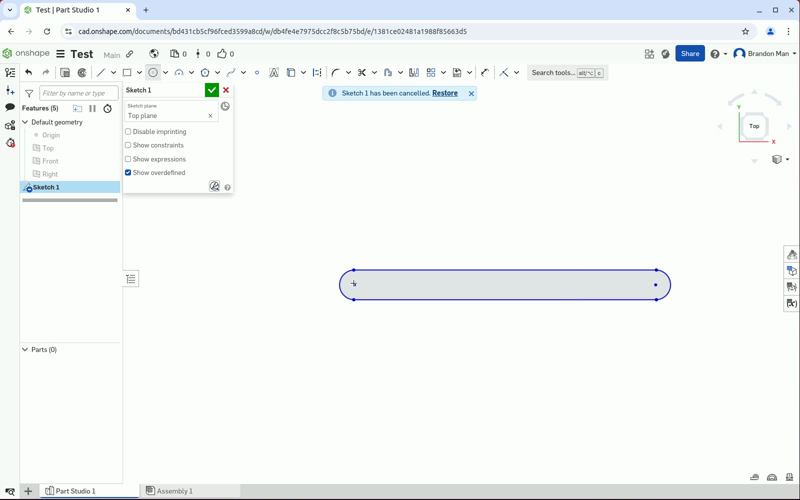
scroll(6)
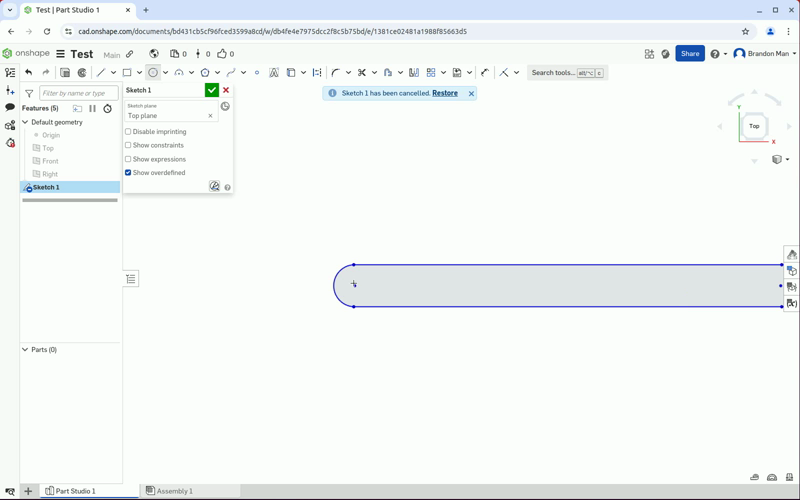
scroll(6)
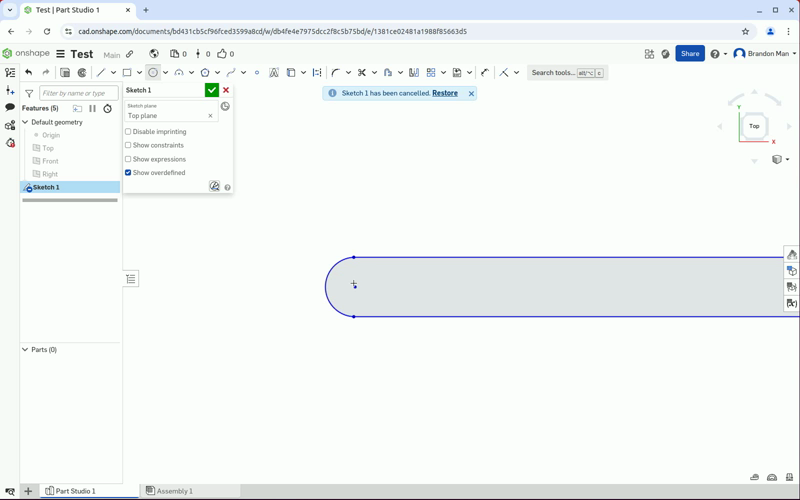
scroll(6)
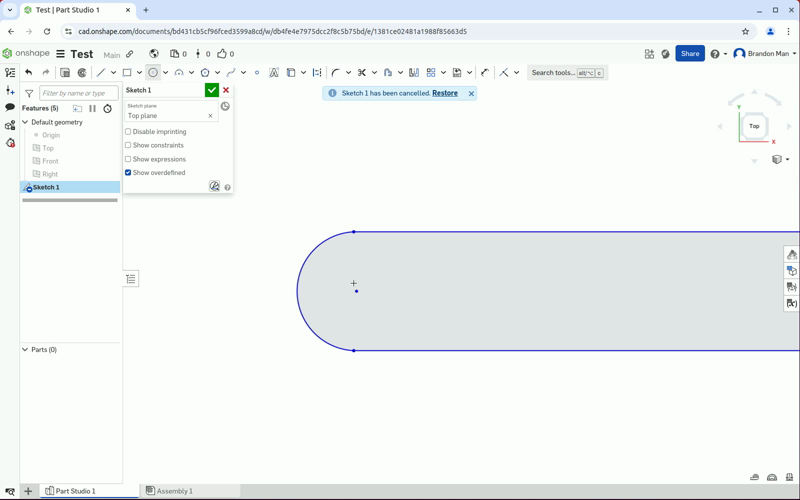
click(353, 282)
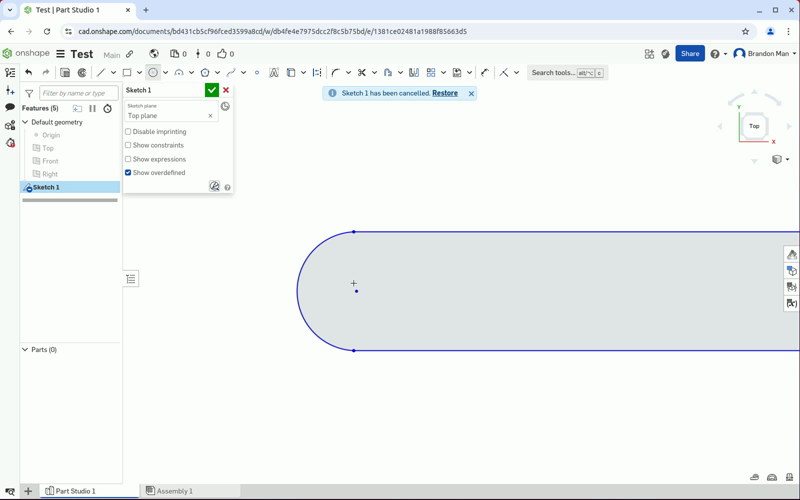
scroll(-6)
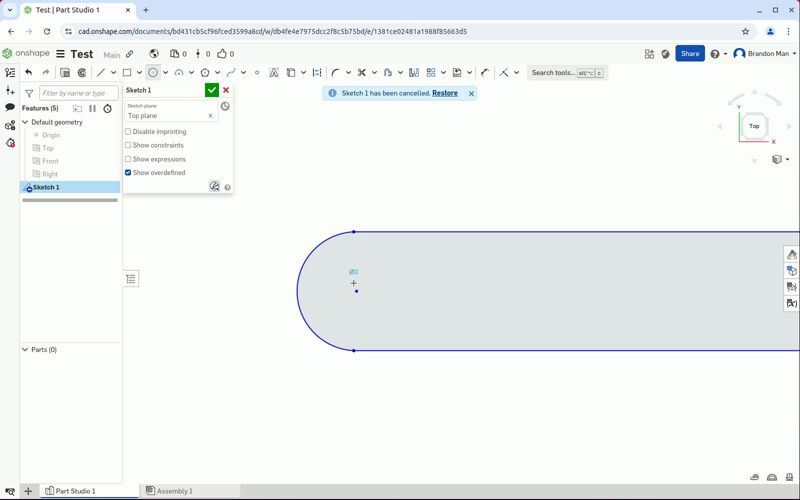
scroll(-6)
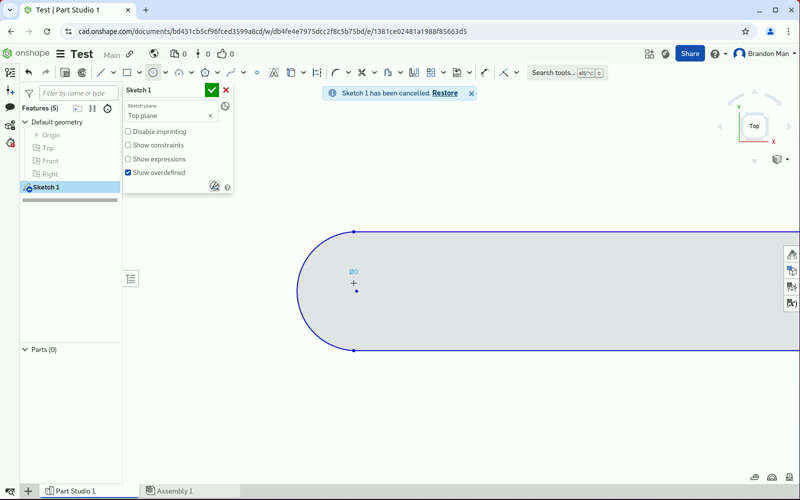
scroll(-6)
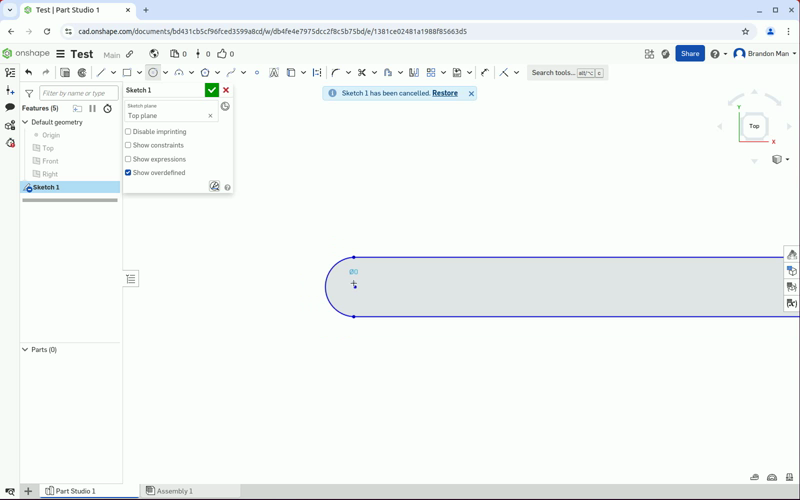
scroll(-6)
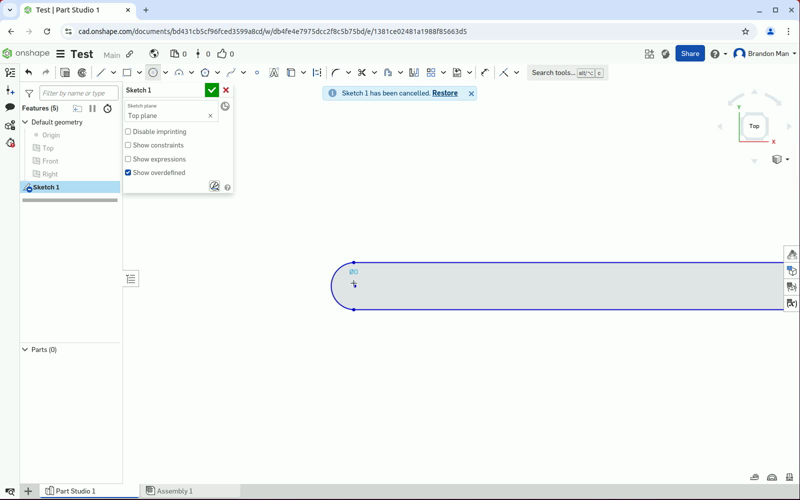
scroll(-6)
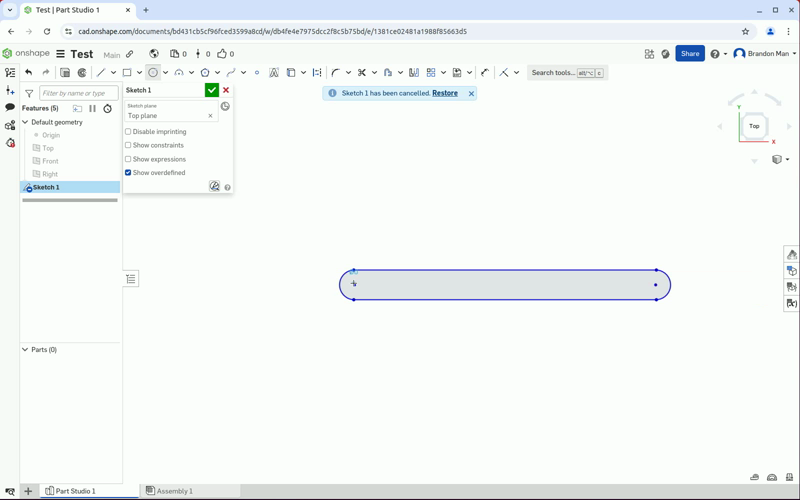
scroll(-6)
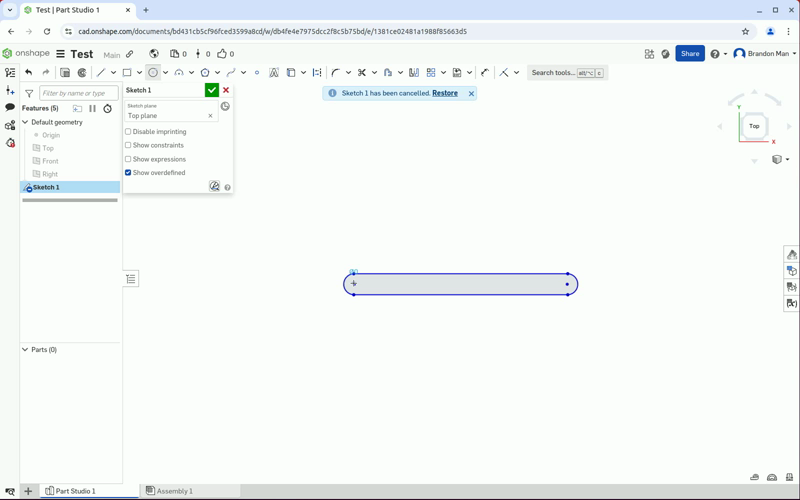
scroll(-6)
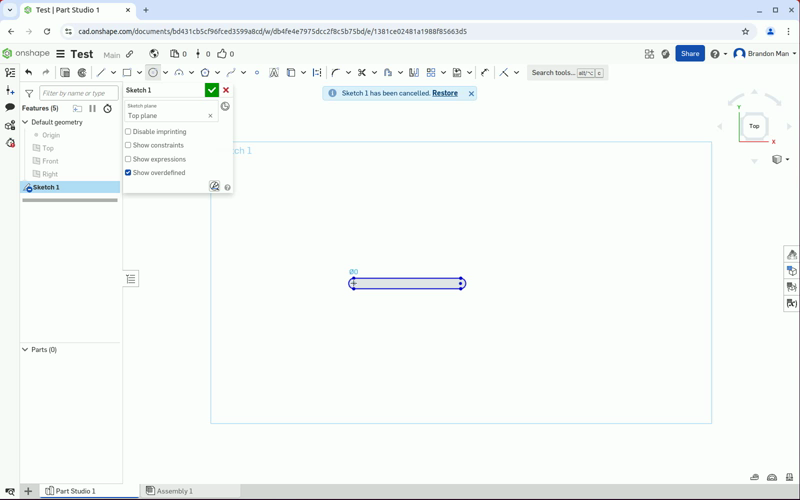
key_up(shift)
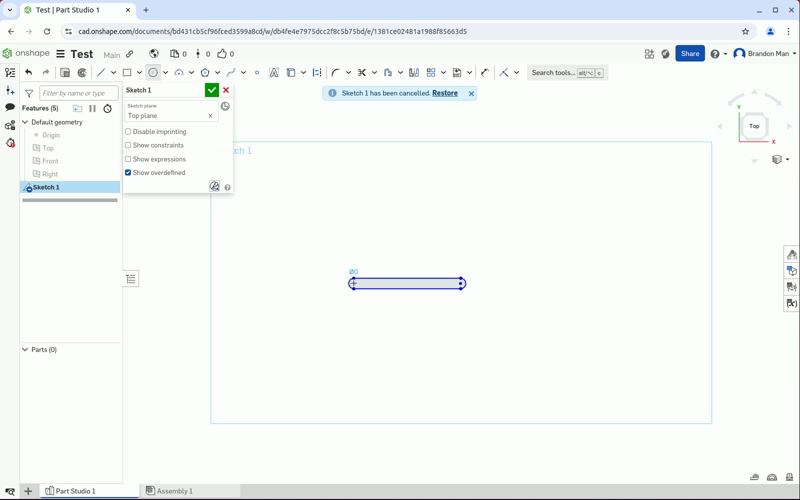
mouse_move(357, 282)
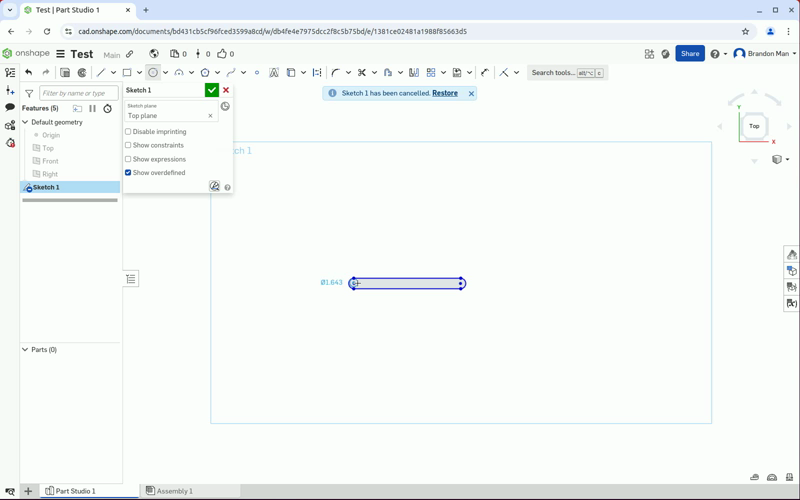
scroll(6)
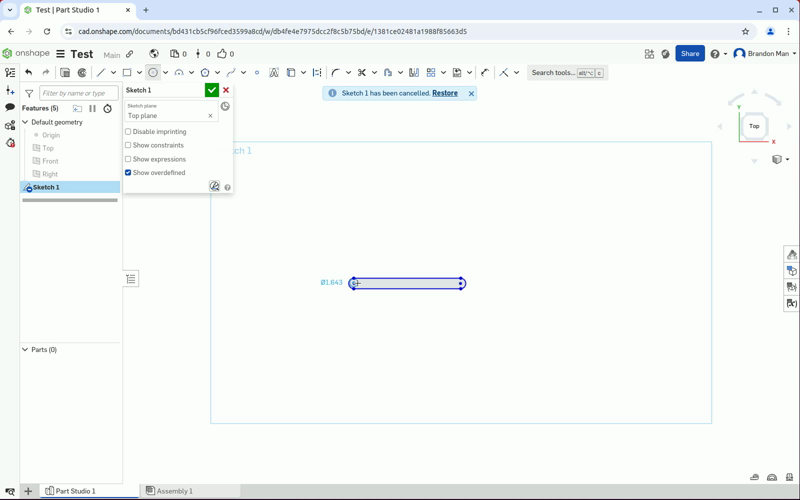
scroll(6)
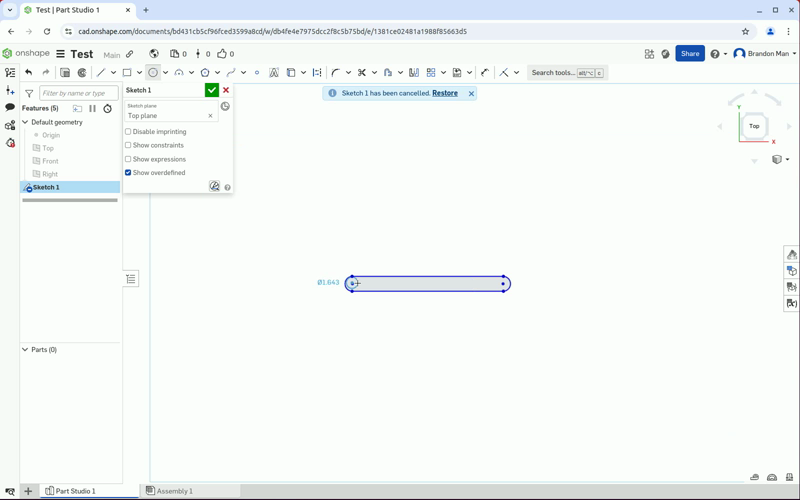
scroll(6)
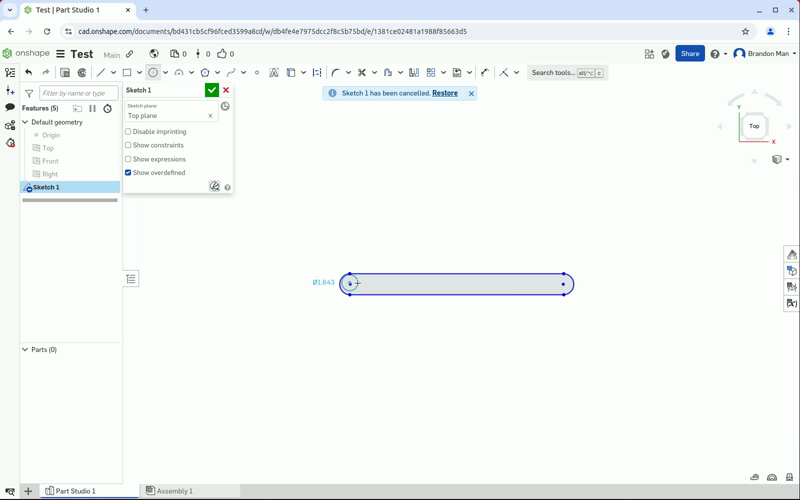
scroll(6)
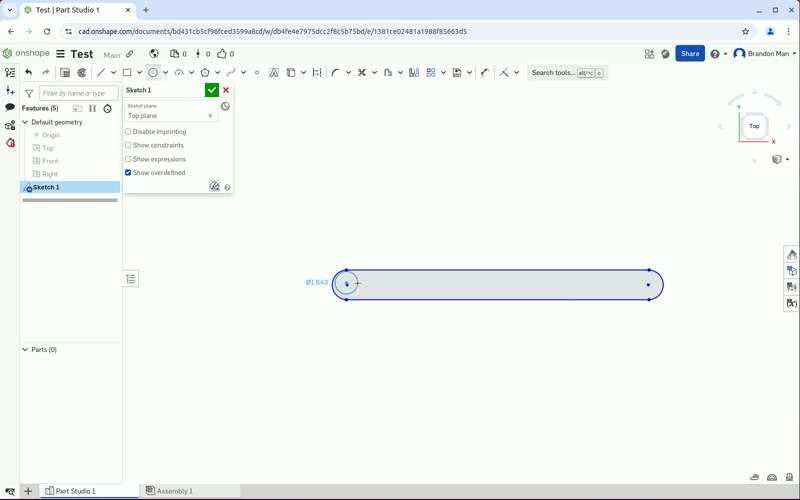
scroll(6)
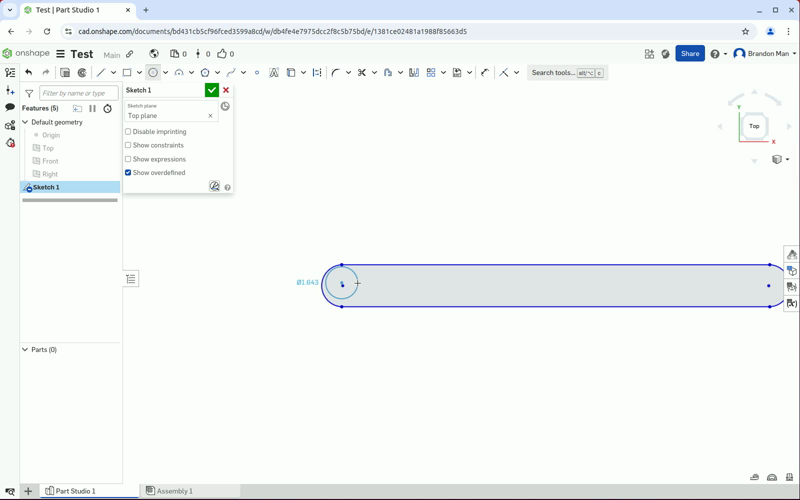
scroll(6)
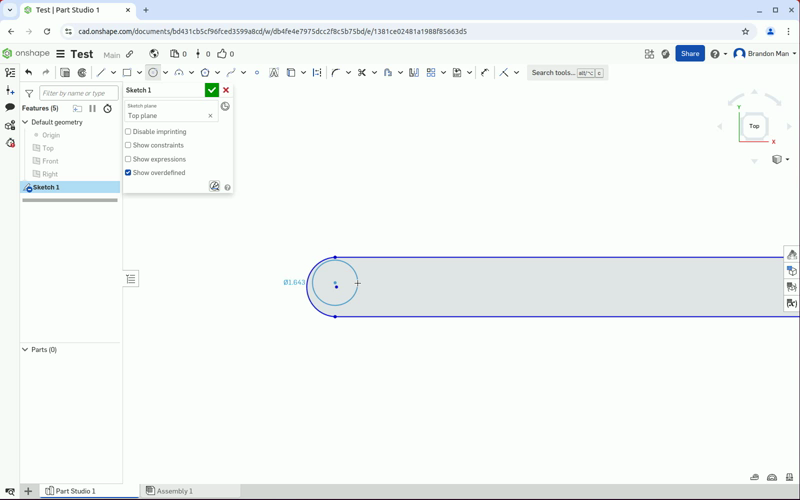
scroll(6)
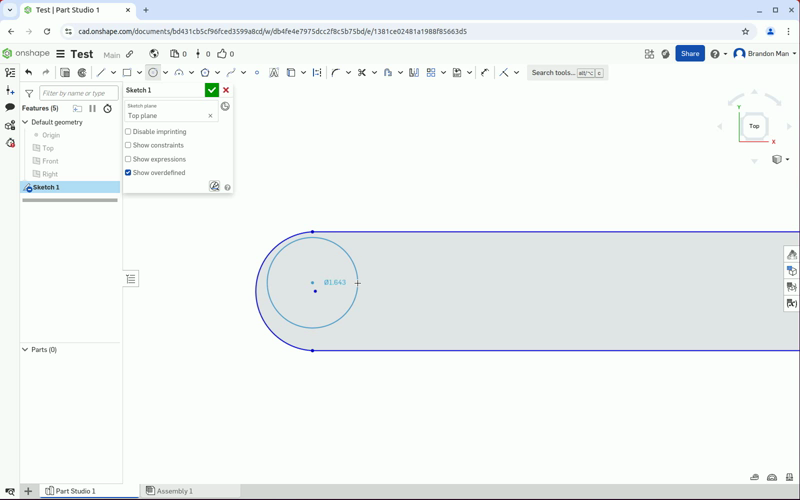
click(357, 282)
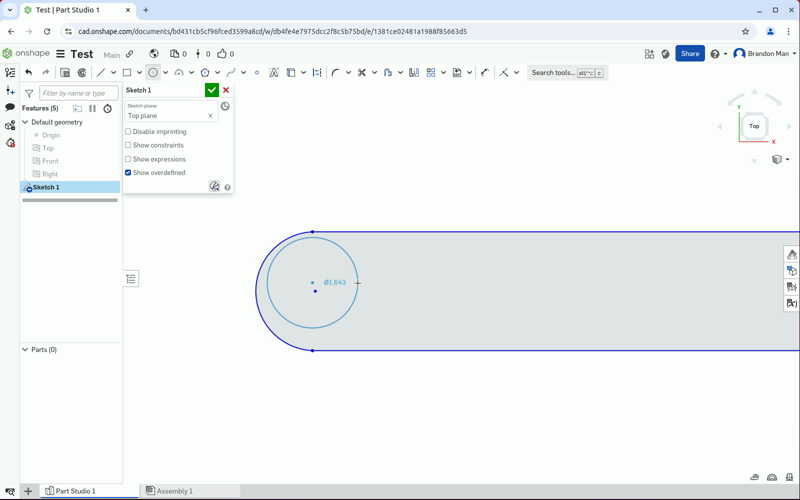
scroll(-6)
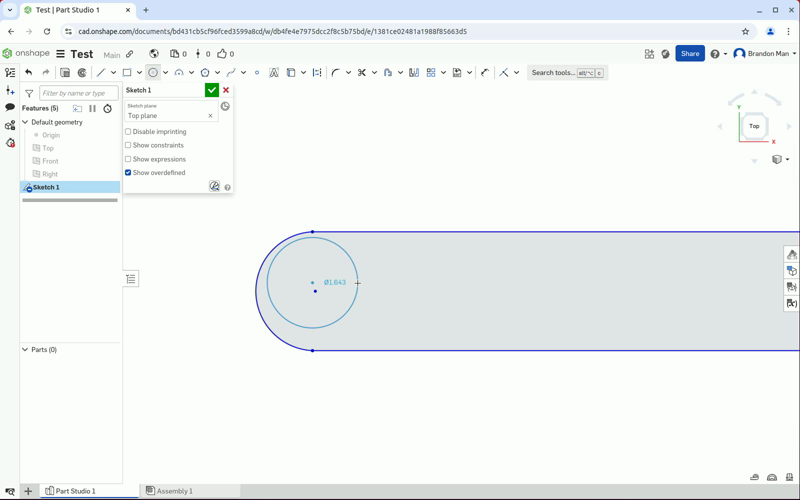
scroll(-6)
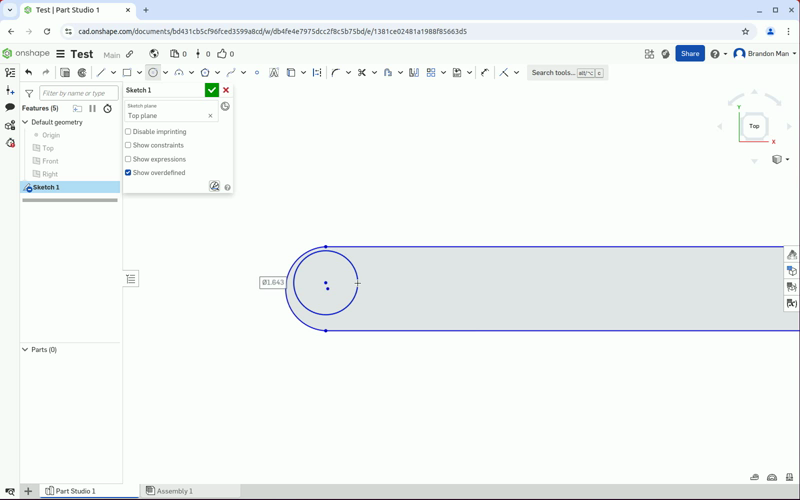
scroll(-6)
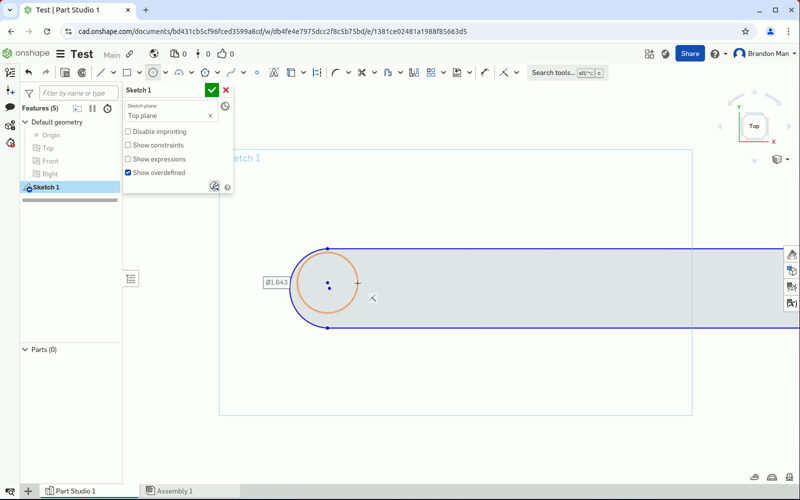
scroll(-6)
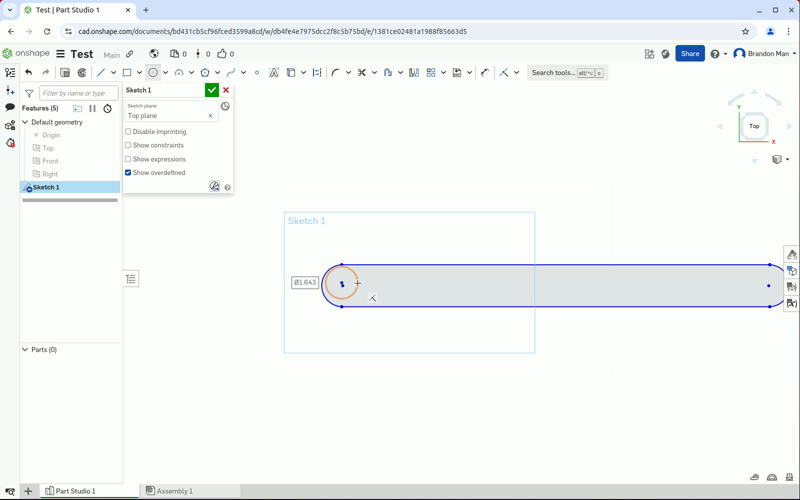
scroll(-6)
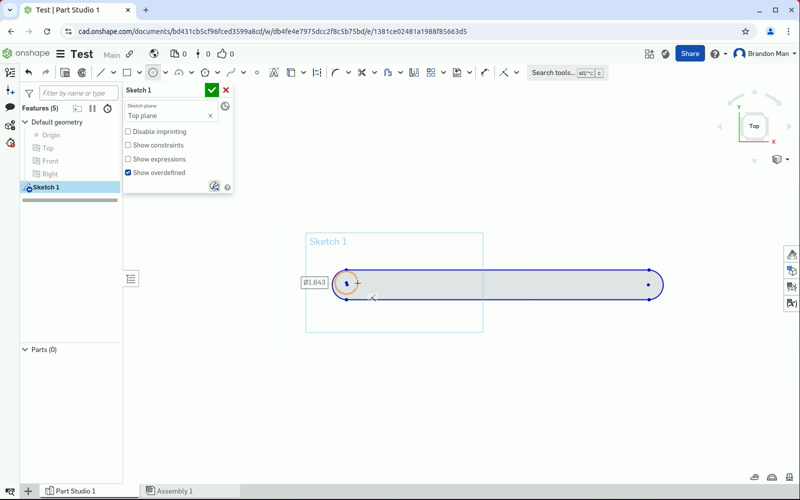
scroll(-6)
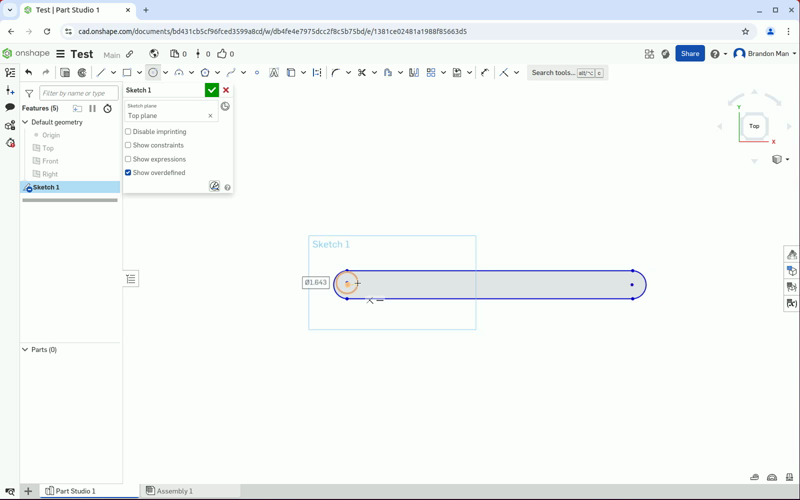
scroll(-6)
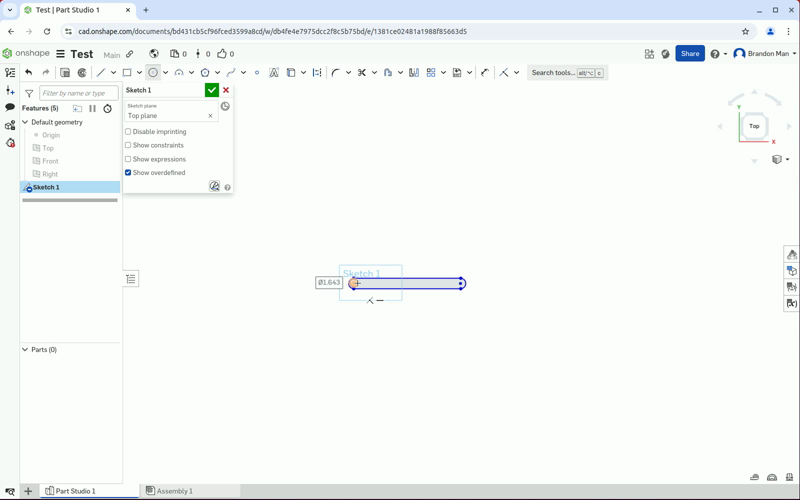
key(esc)
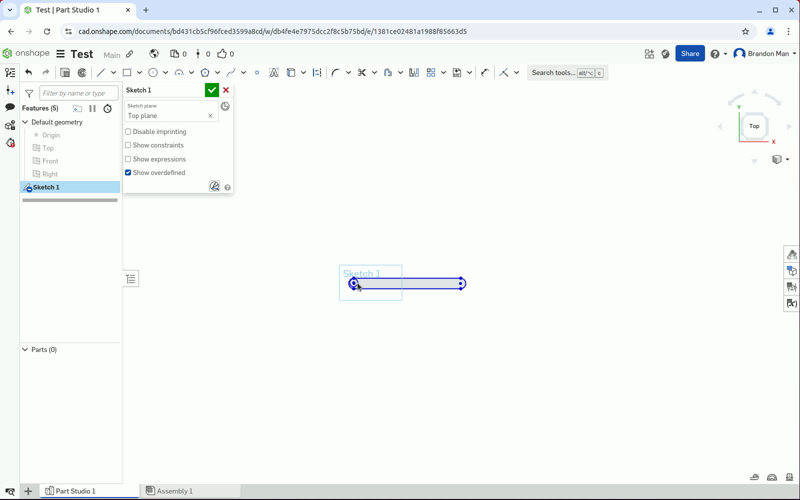
key(c)
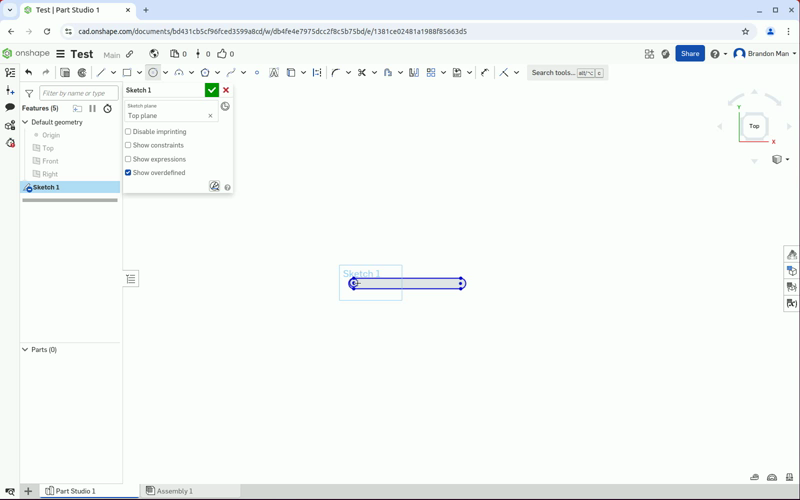
key_down(shift)
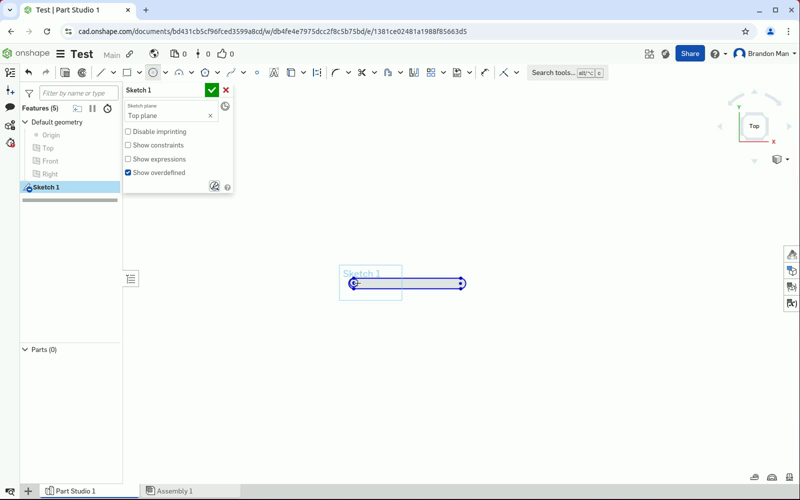
mouse_move(403, 282)
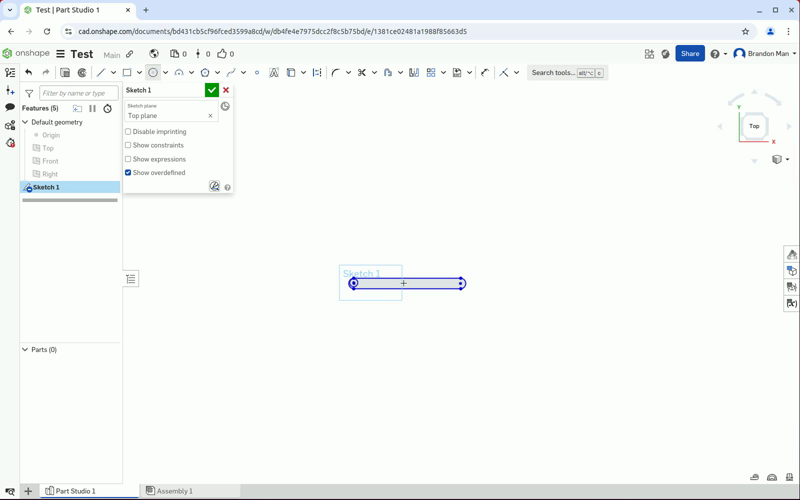
click(403, 282)
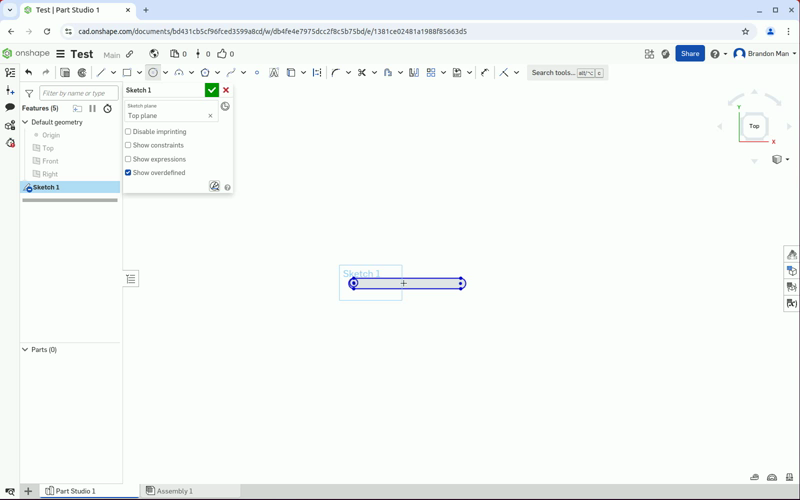
key_up(shift)
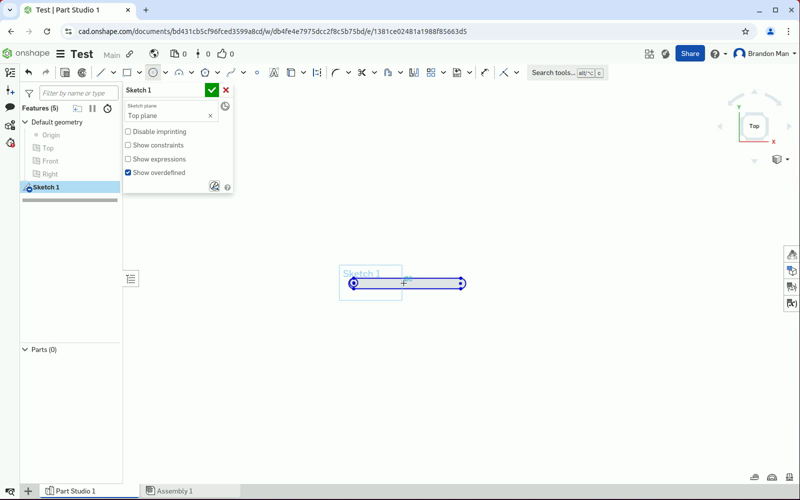
mouse_move(407, 282)
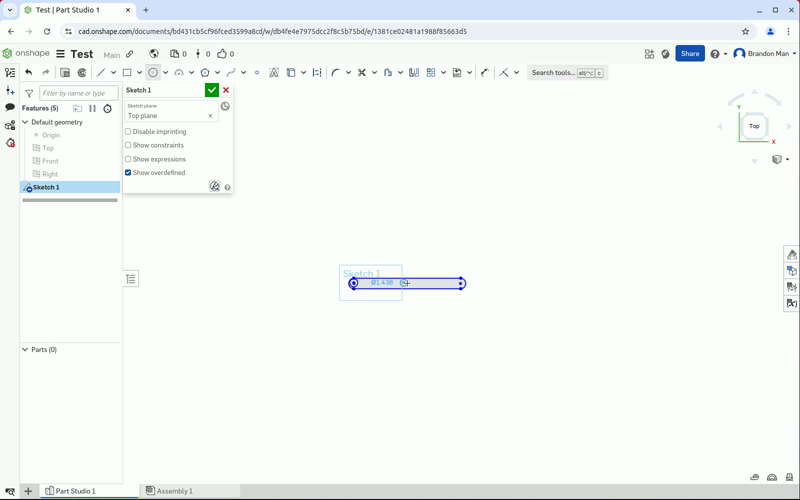
click(407, 282)
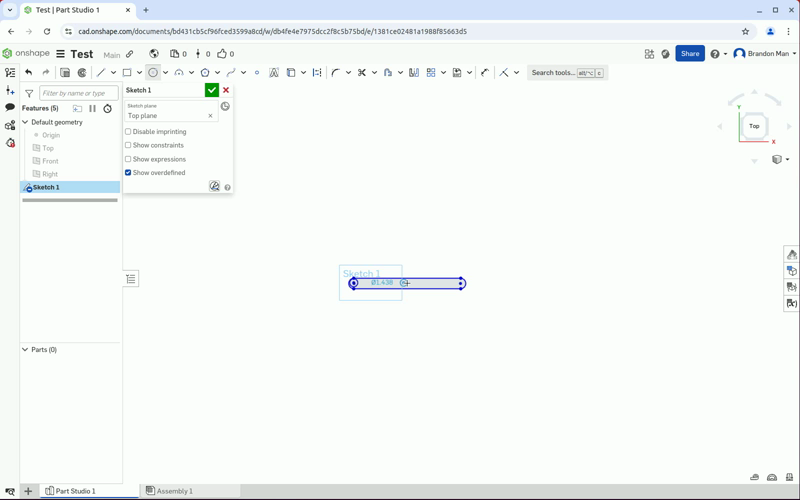
key(esc)
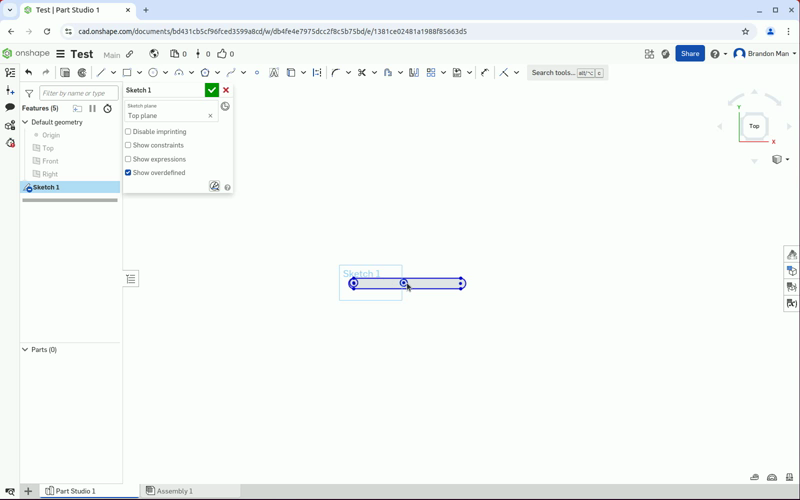
key(c)
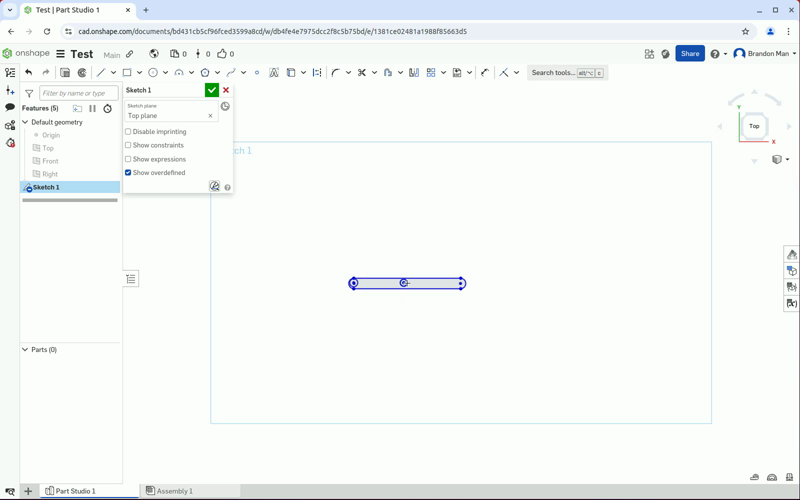
key_down(shift)
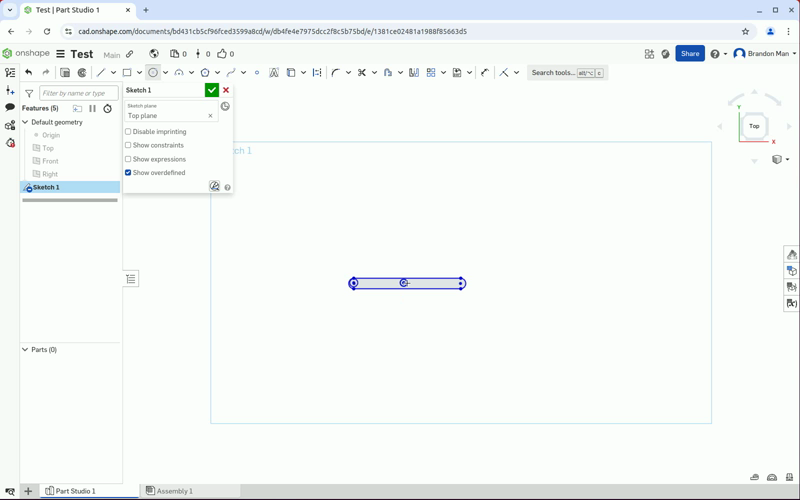
mouse_move(460, 282)
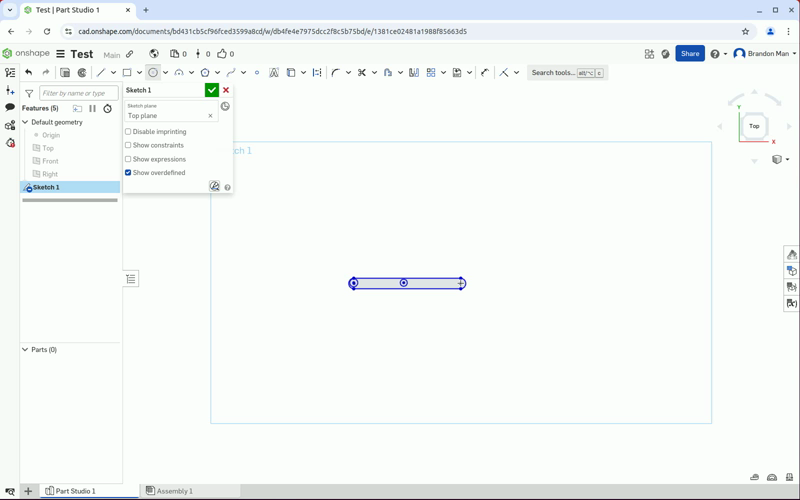
scroll(6)
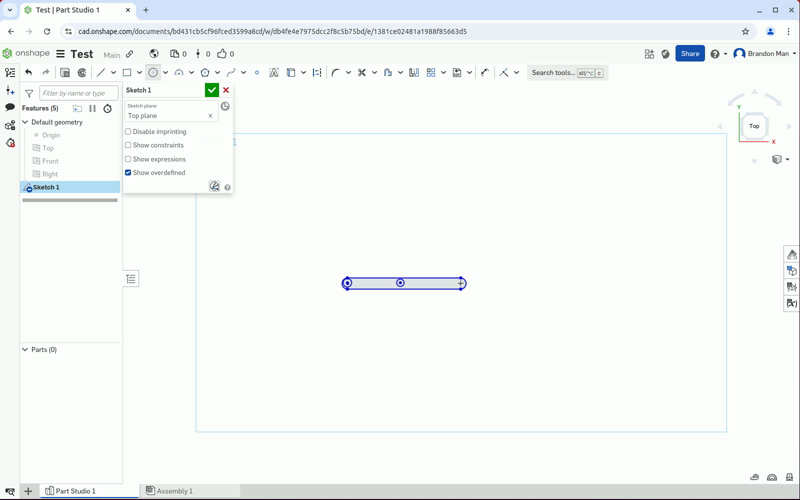
scroll(6)
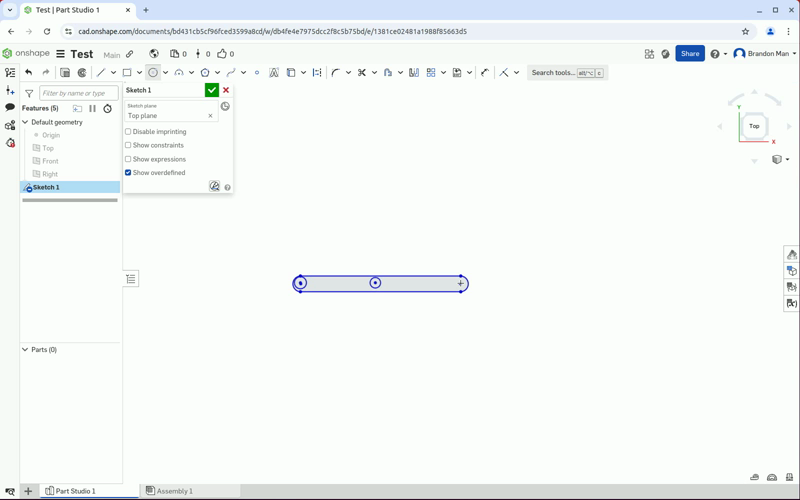
scroll(6)
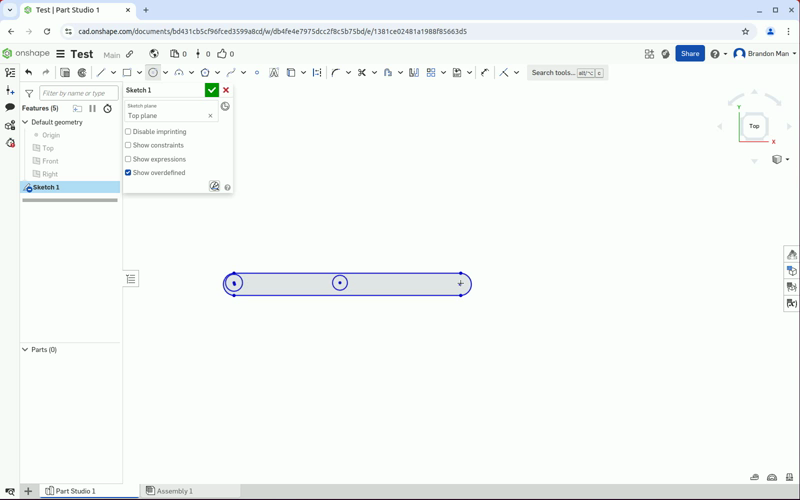
scroll(6)
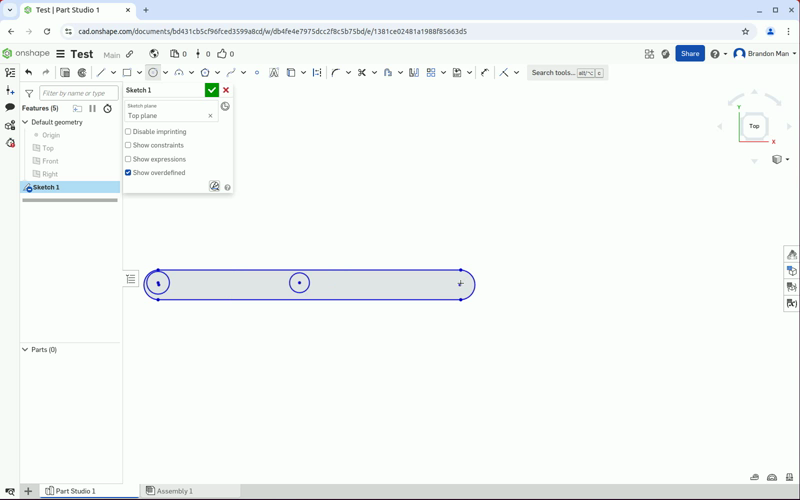
scroll(6)
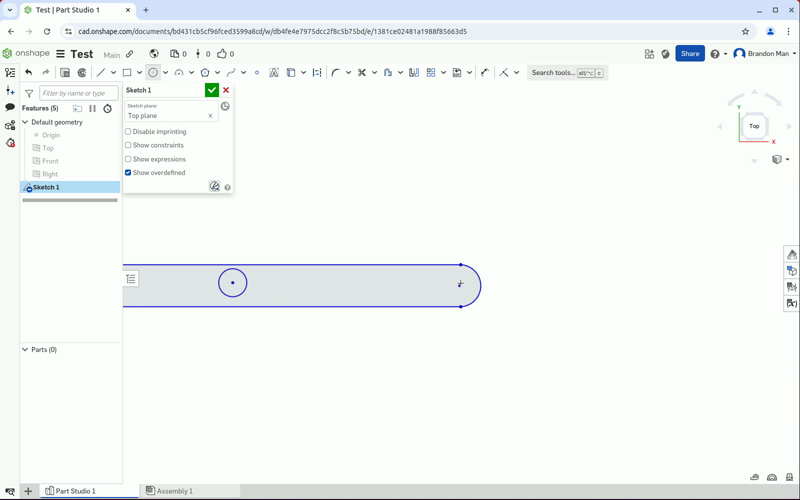
scroll(6)
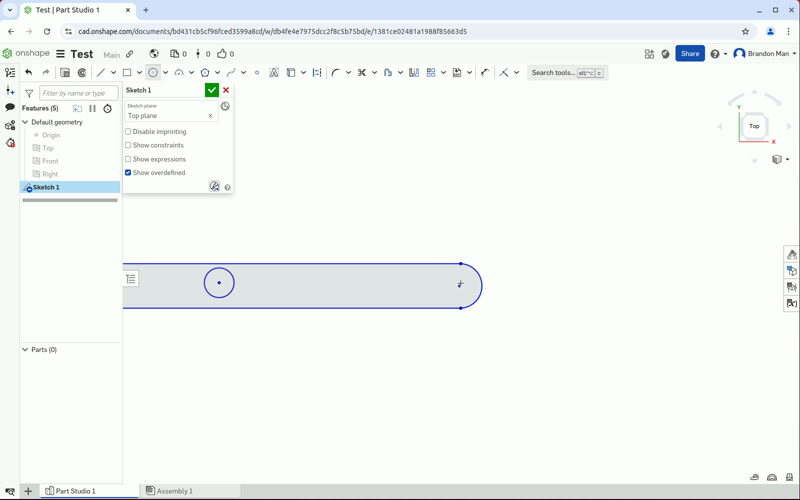
scroll(6)
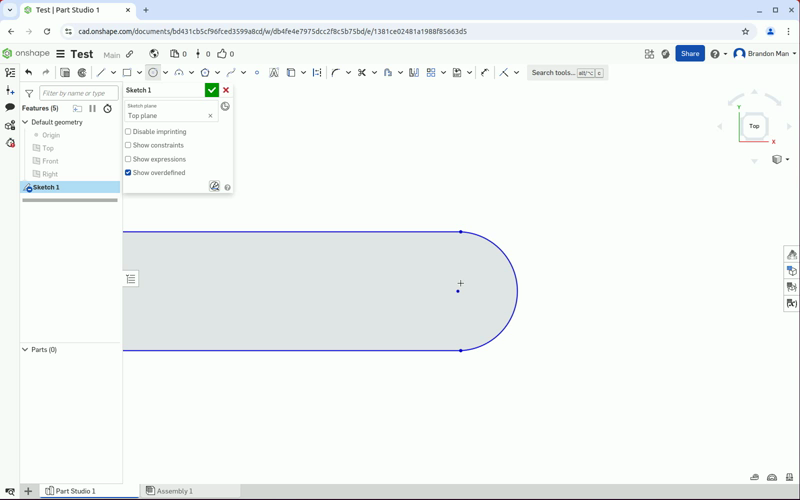
click(460, 282)
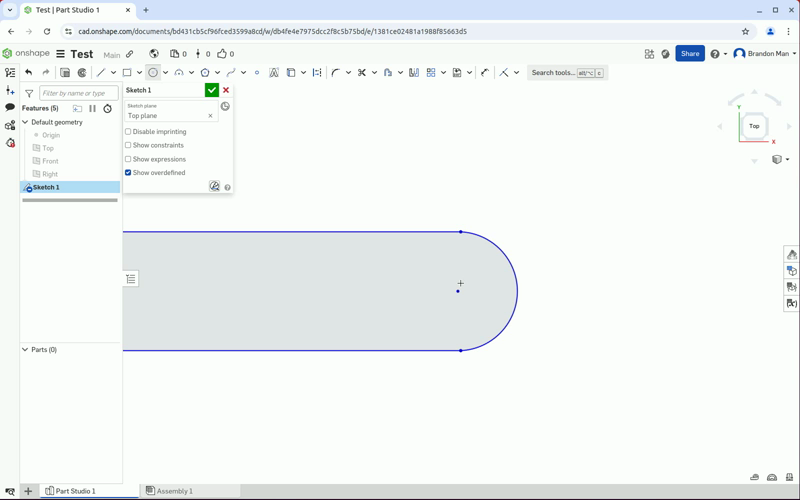
scroll(-6)
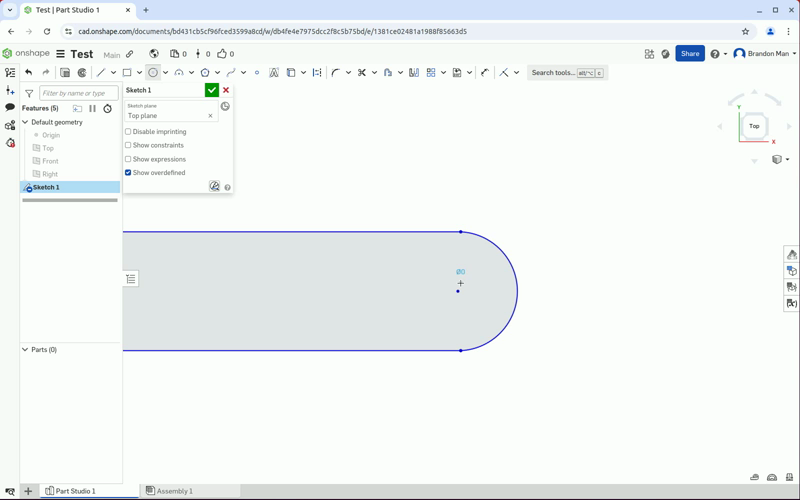
scroll(-6)
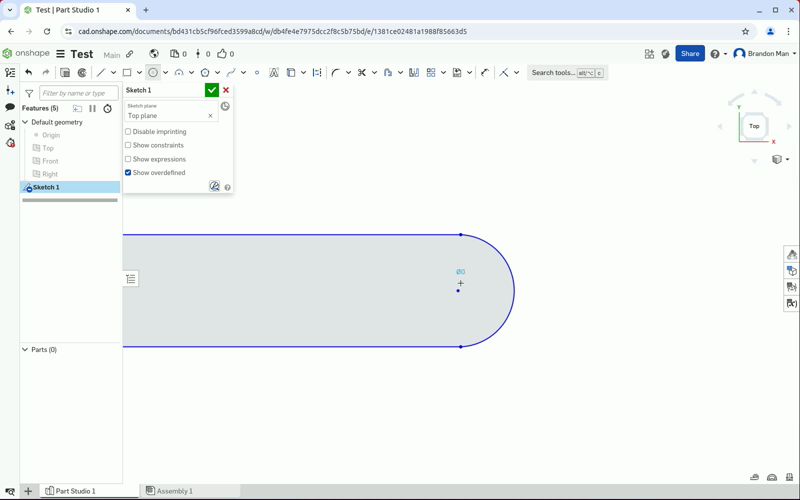
scroll(-6)
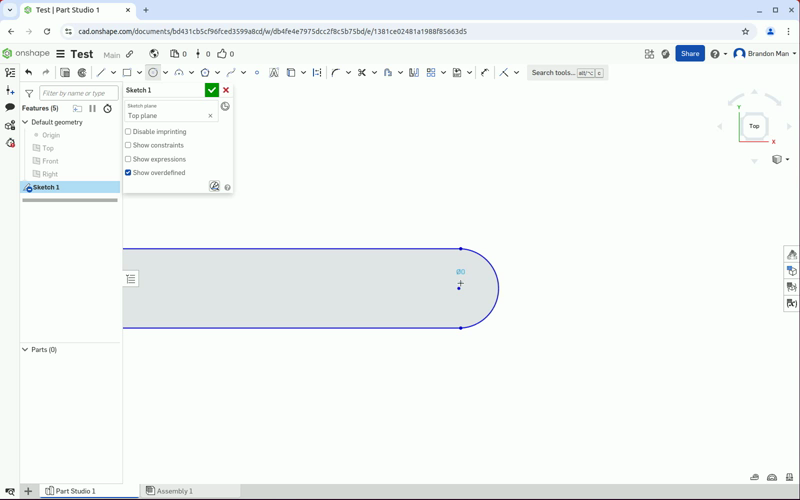
scroll(-6)
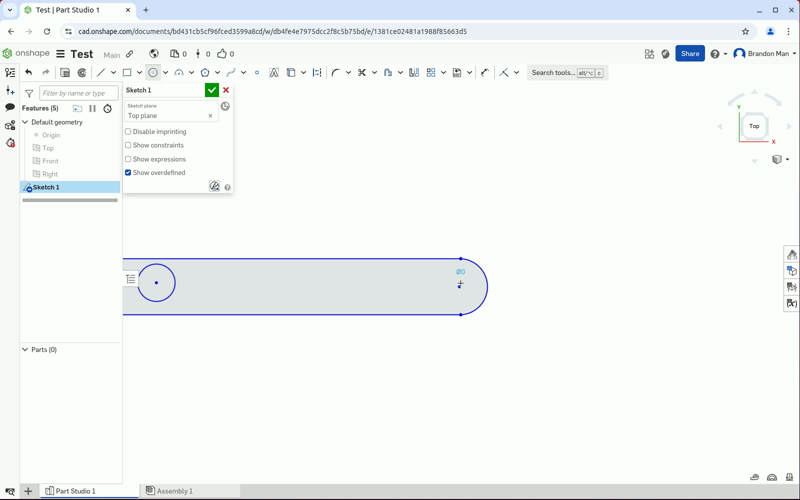
scroll(-6)
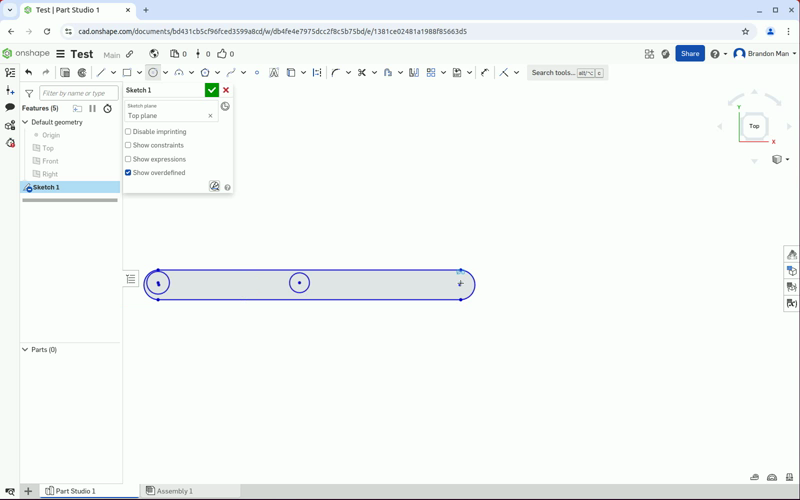
scroll(-6)
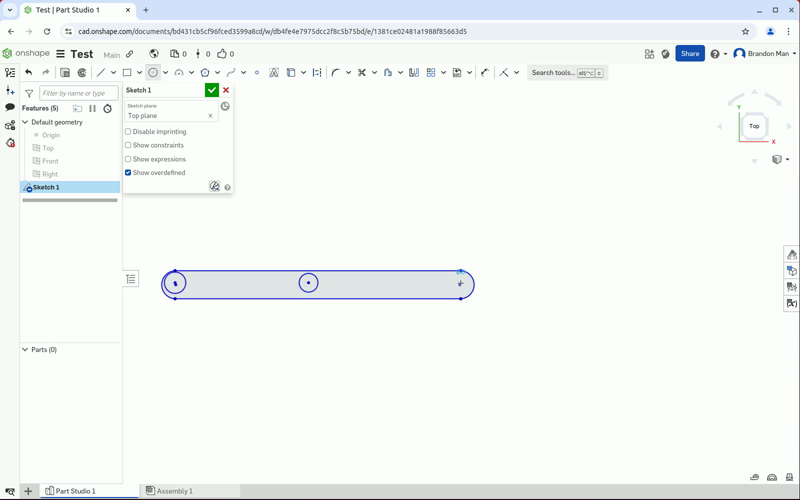
scroll(-6)
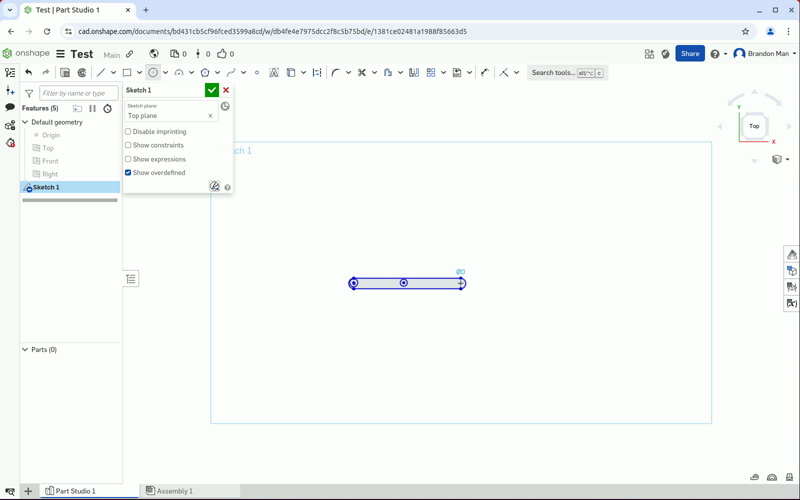
key_up(shift)
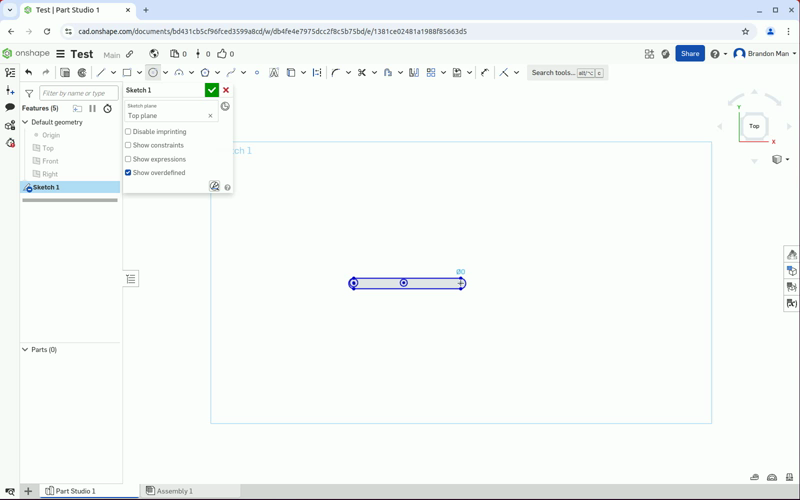
mouse_move(464, 282)
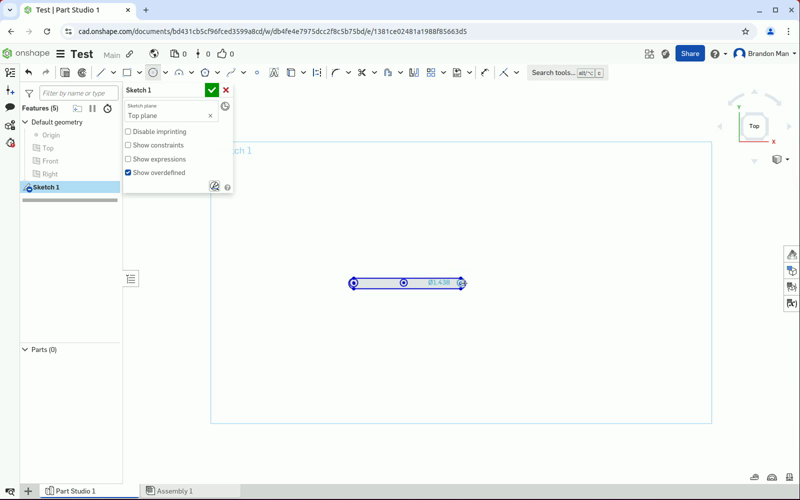
scroll(6)
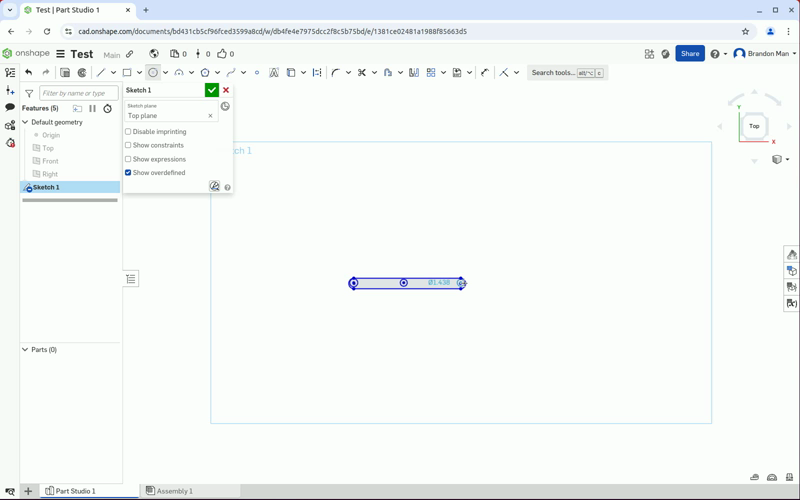
scroll(6)
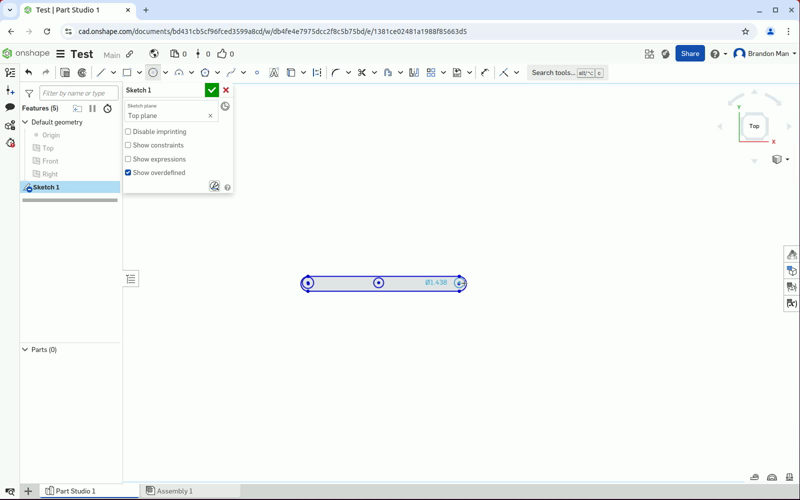
scroll(6)
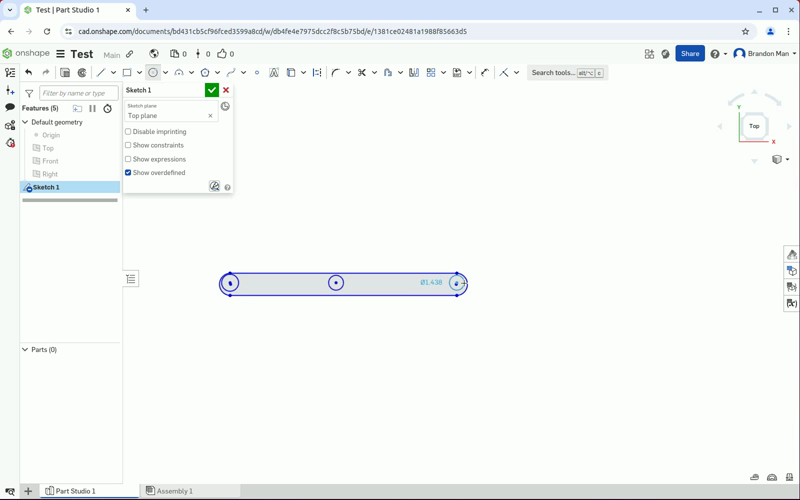
scroll(6)
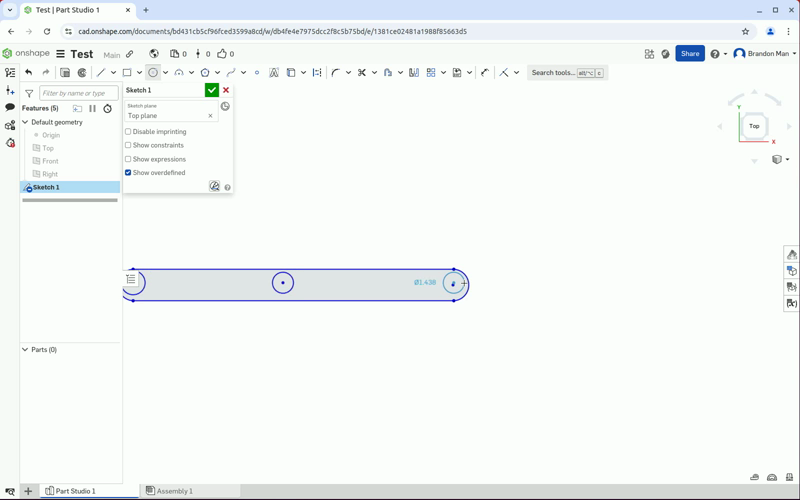
scroll(6)
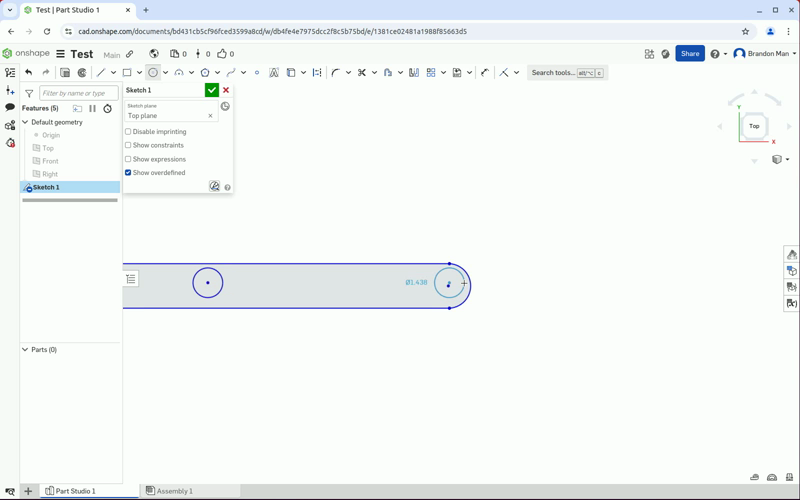
scroll(6)
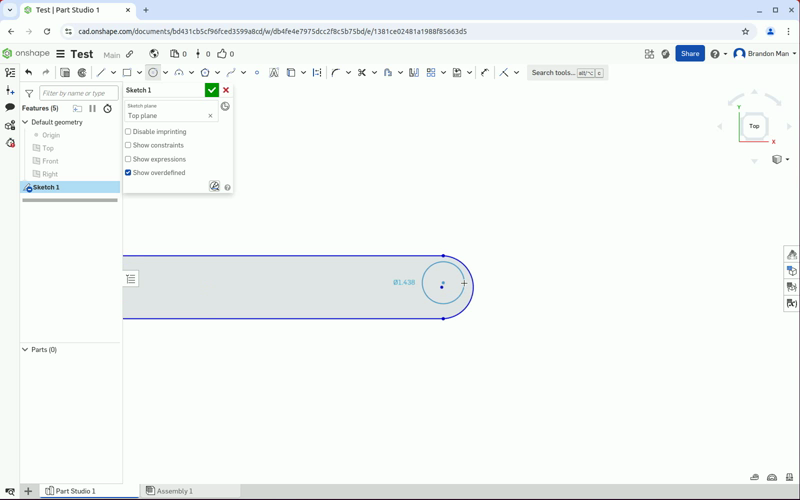
scroll(6)
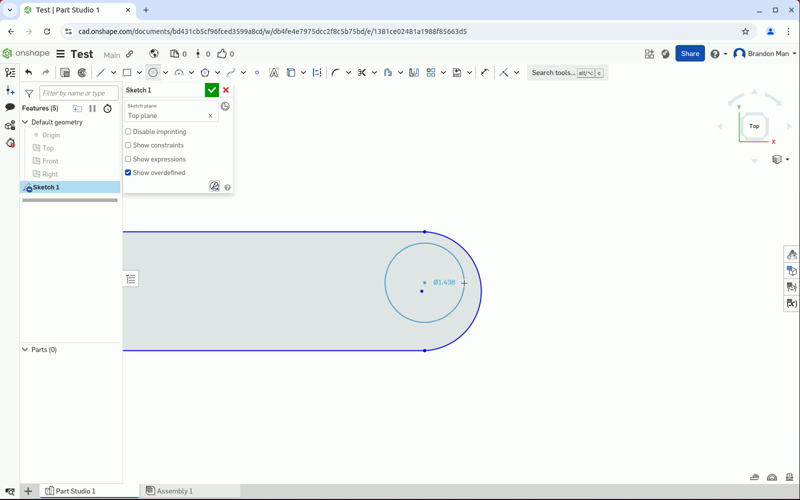
click(464, 282)
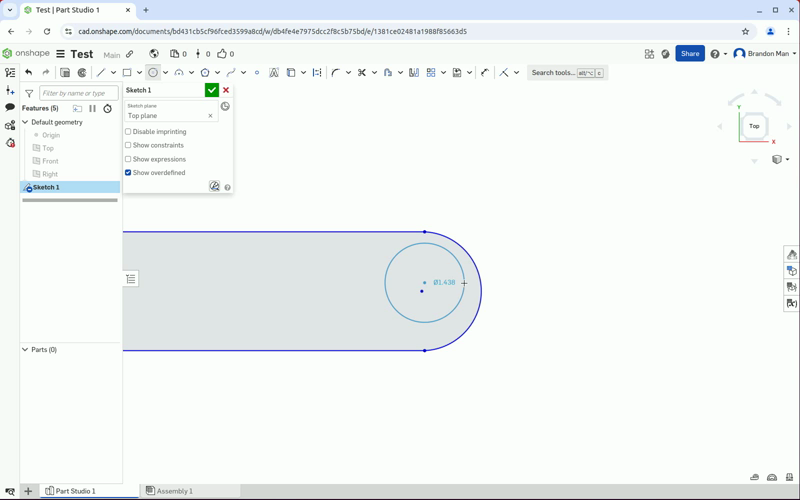
scroll(-6)
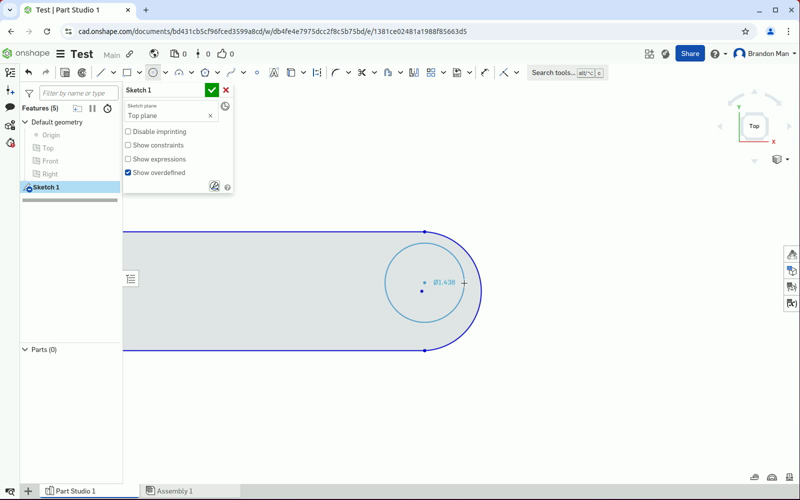
scroll(-6)
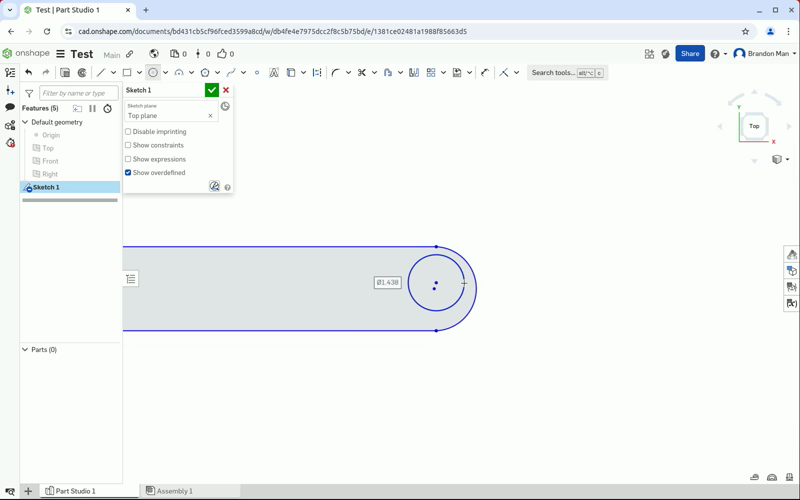
scroll(-6)
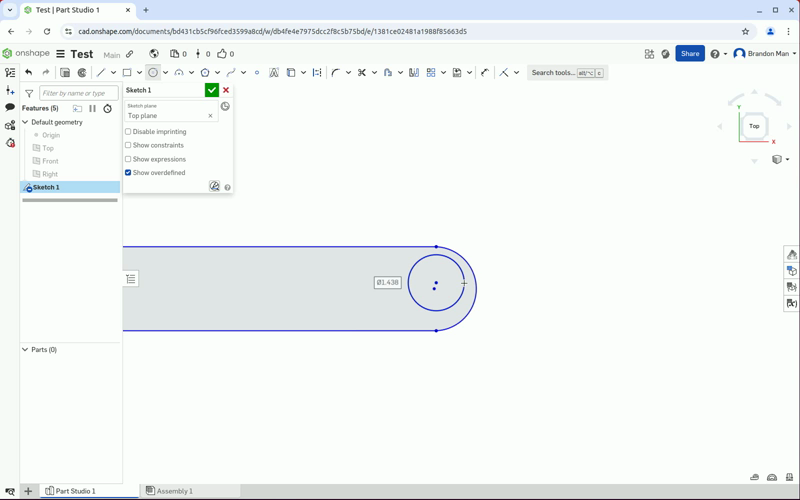
scroll(-6)
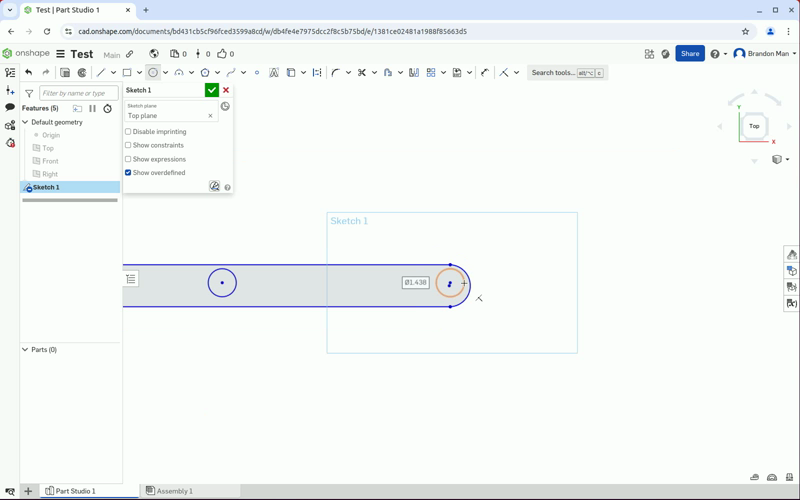
scroll(-6)
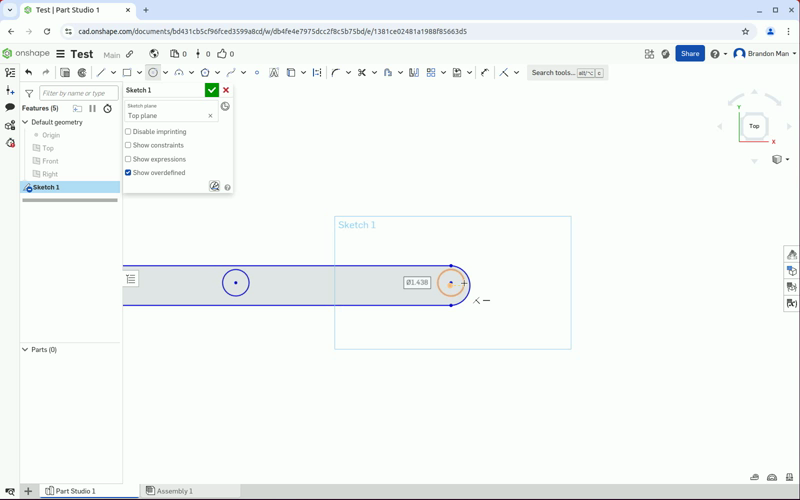
scroll(-6)
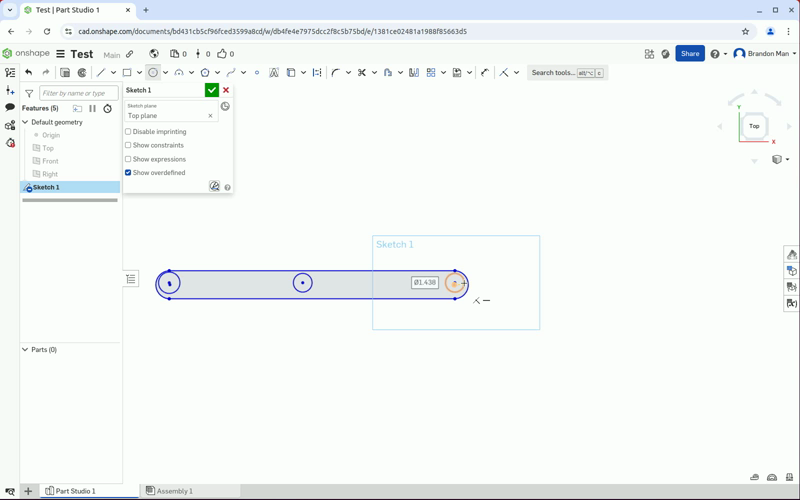
scroll(-6)
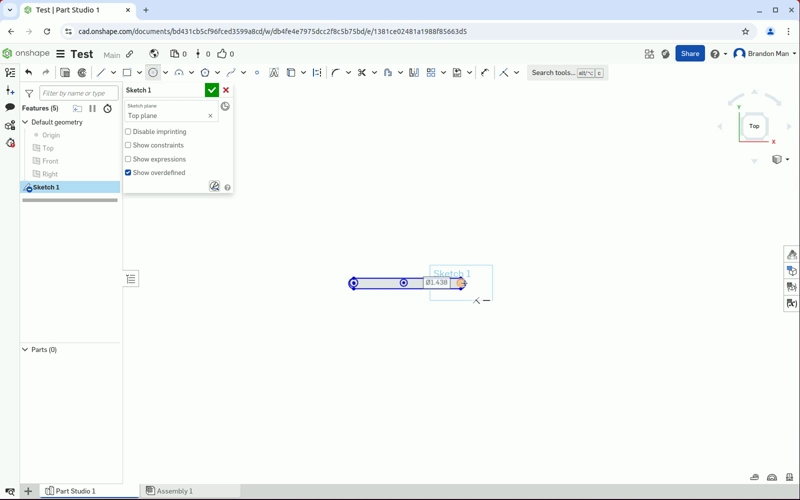
key(esc)
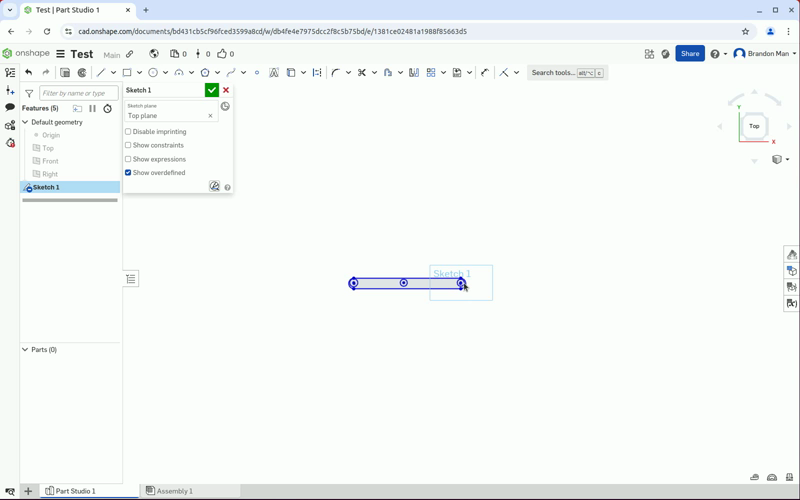
mouse_move(440, 280)
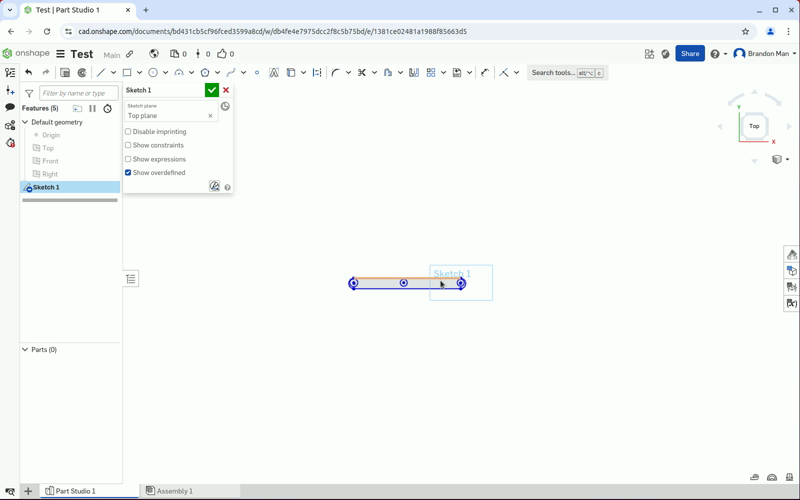
scroll(6)
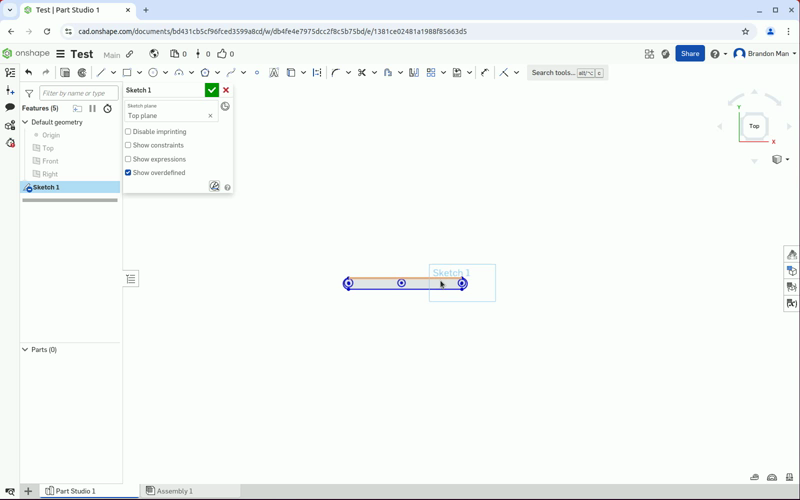
scroll(6)
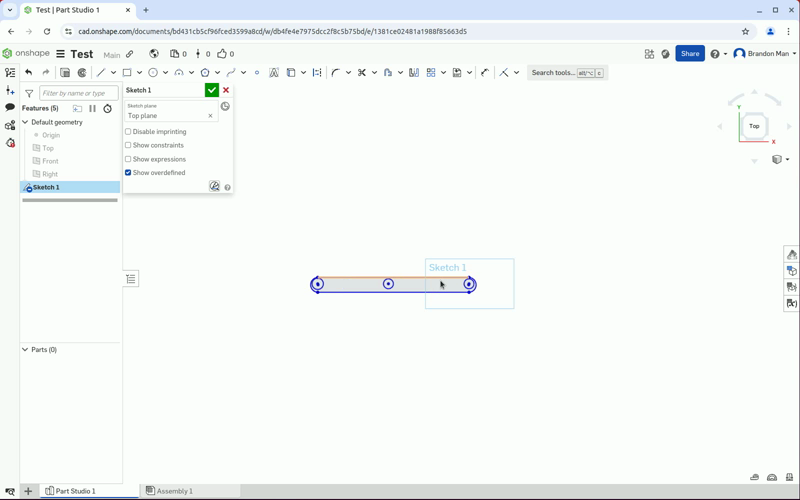
scroll(6)
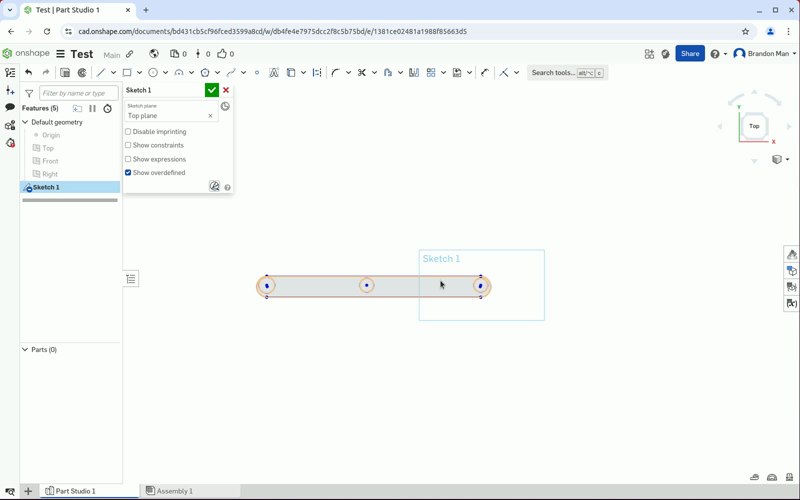
scroll(6)
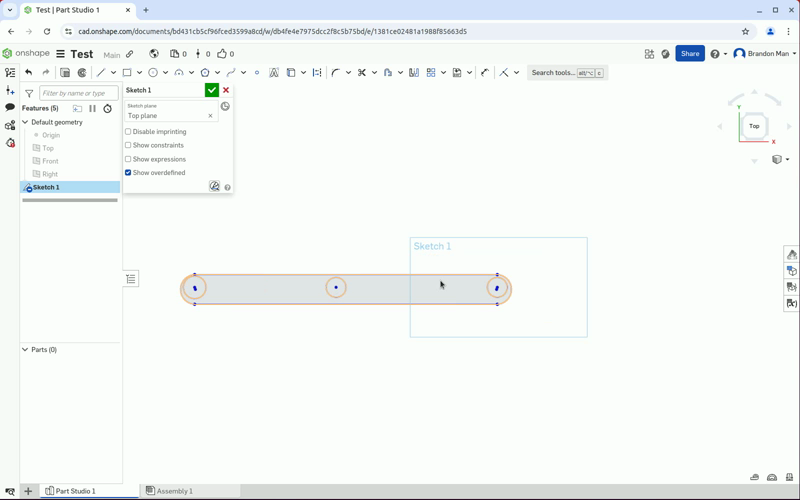
scroll(6)
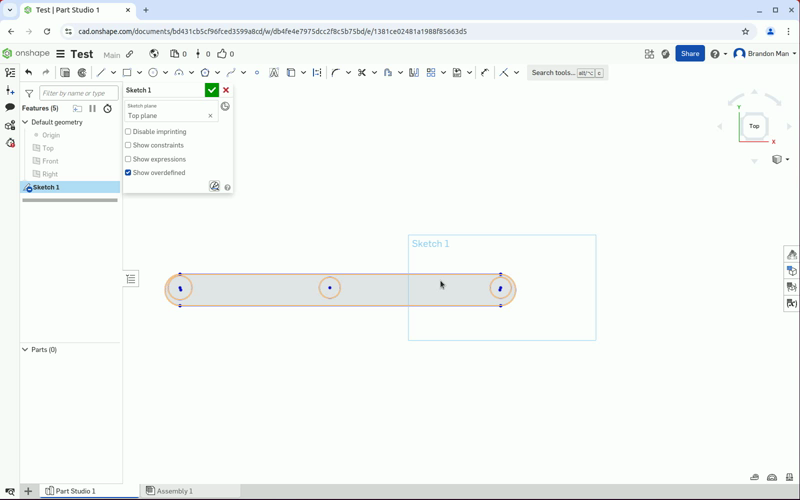
scroll(6)
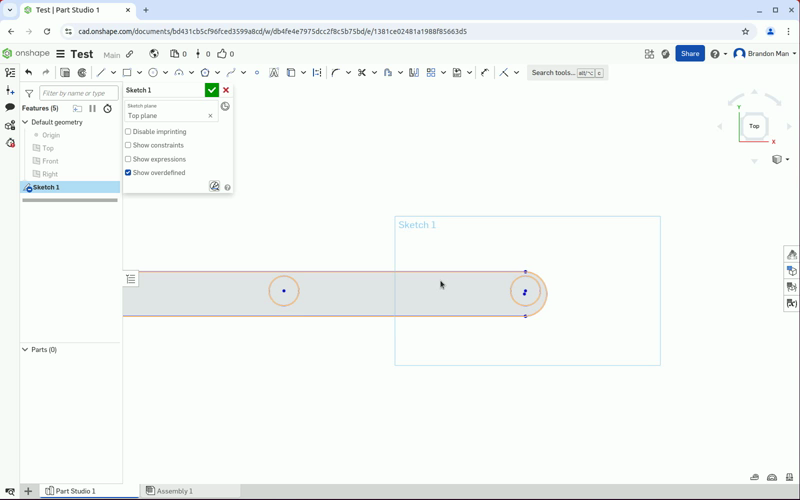
scroll(6)
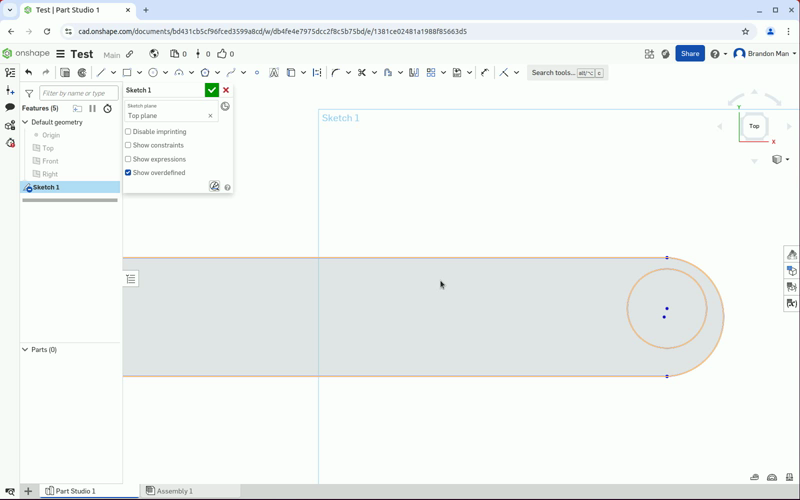
click(440, 280)
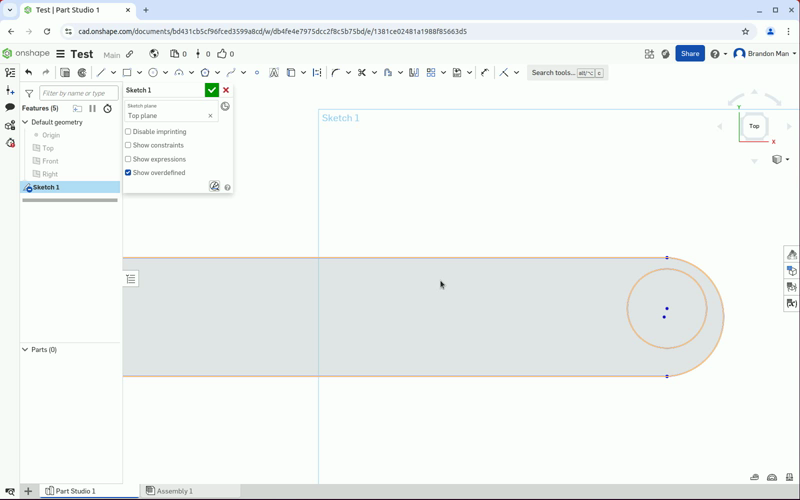
scroll(-6)
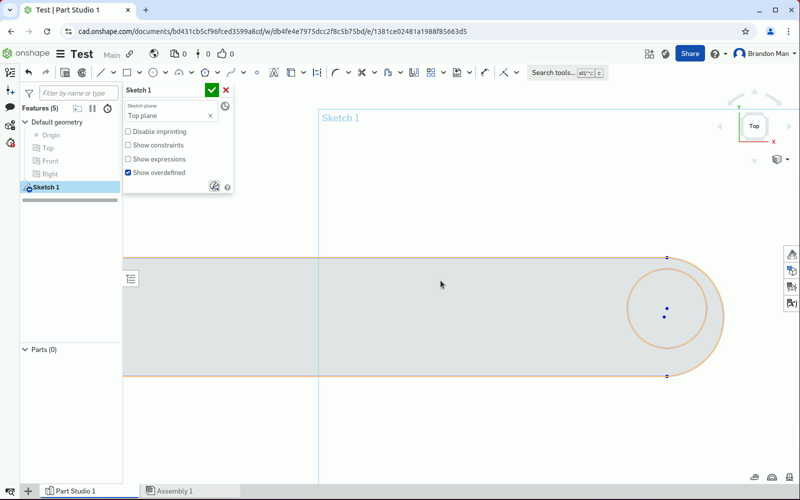
scroll(-6)
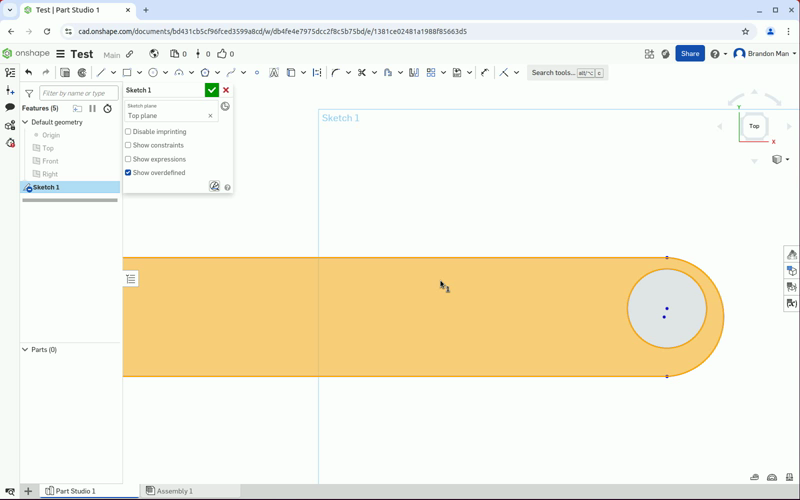
scroll(-6)
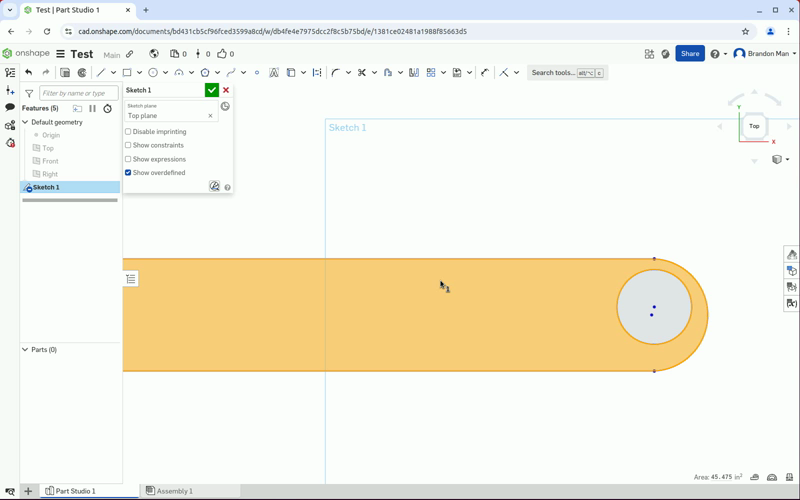
scroll(-6)
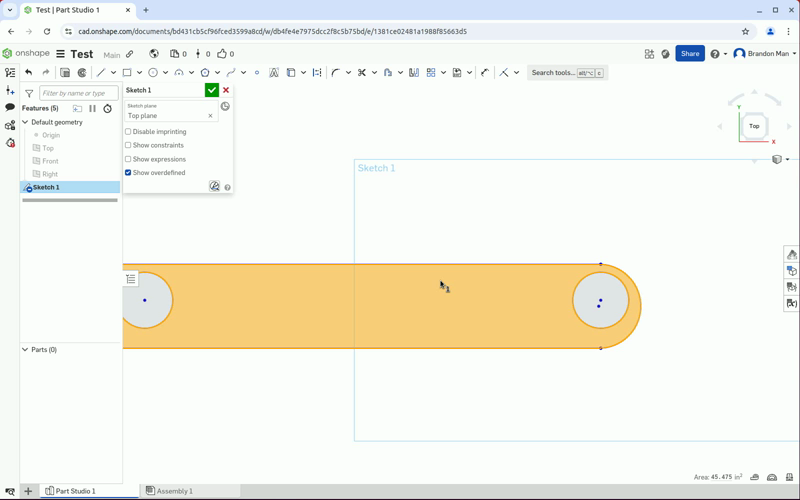
scroll(-6)
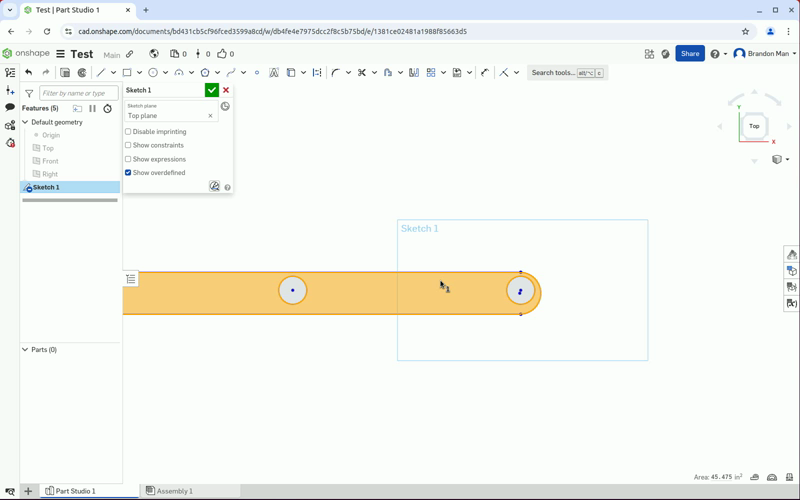
scroll(-6)
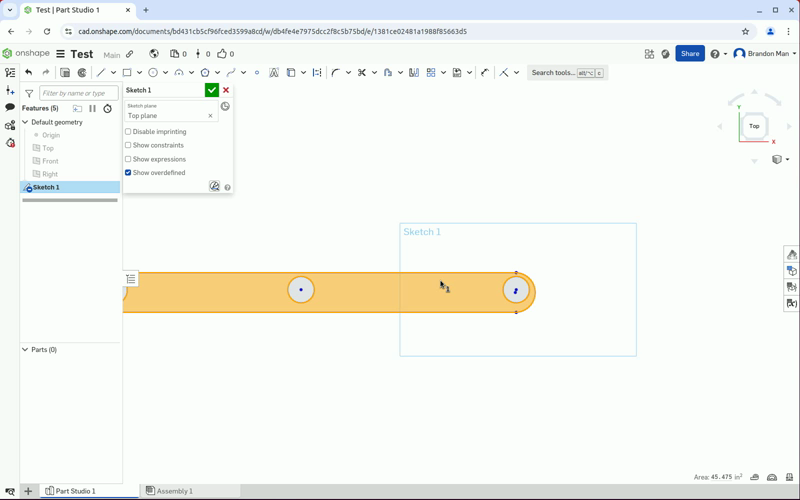
scroll(-6)
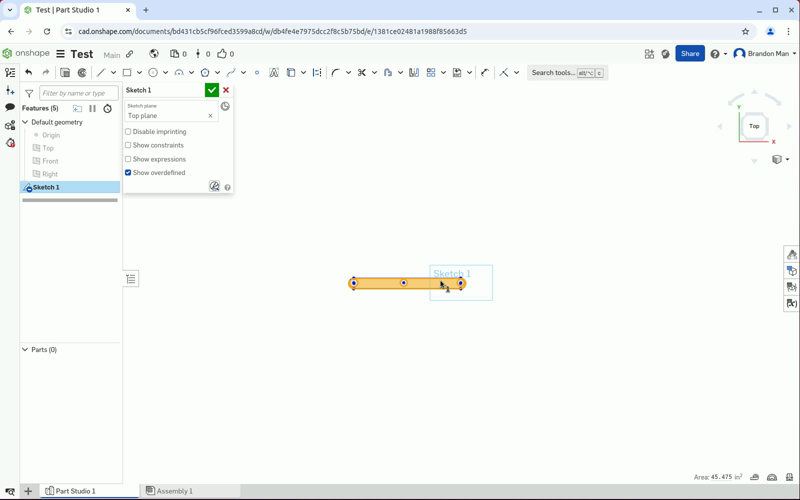
mouse_move(73, 352)
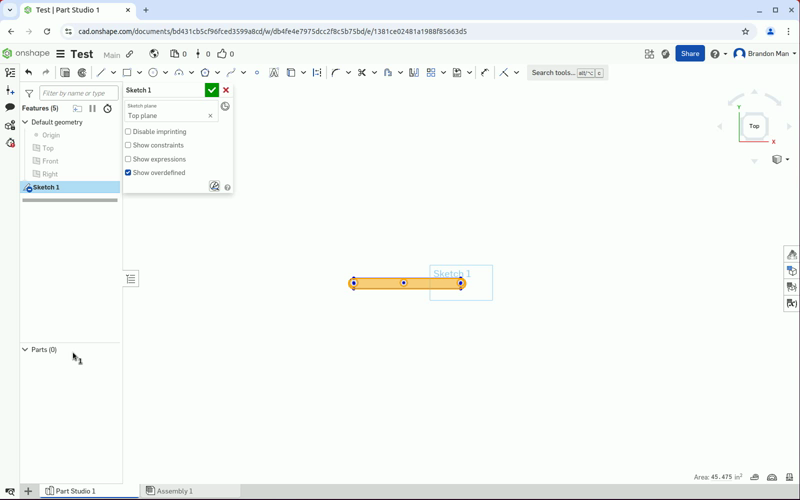
key(shift+y)
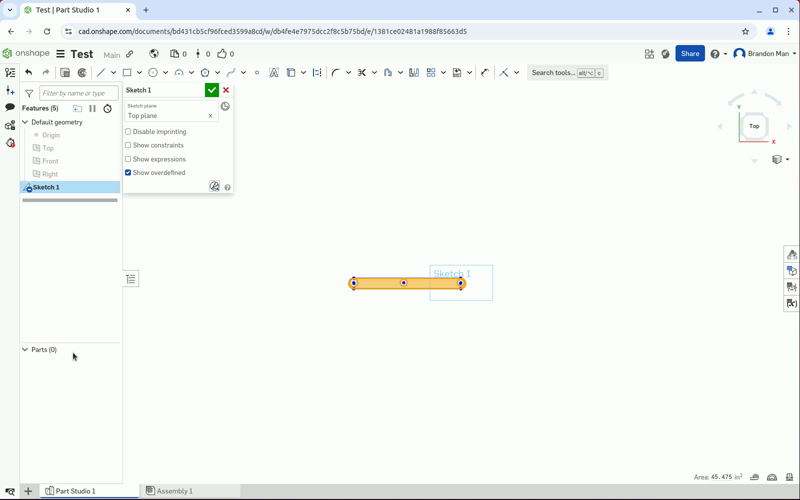
key(shift+e)
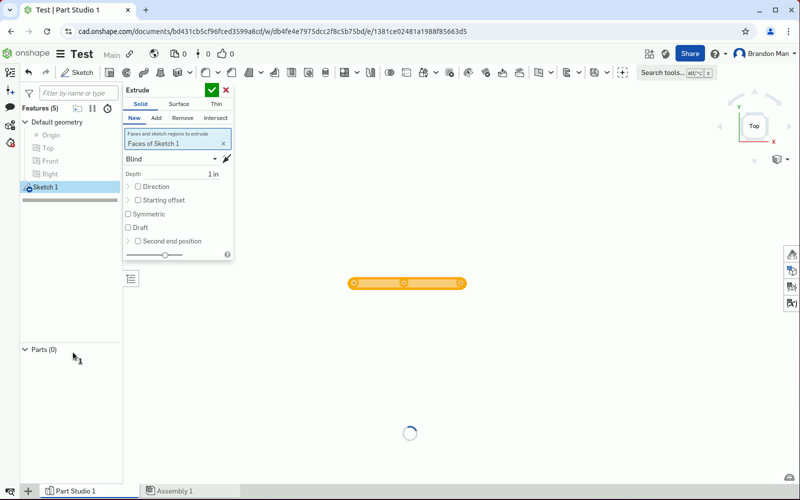
mouse_move(143, 106)
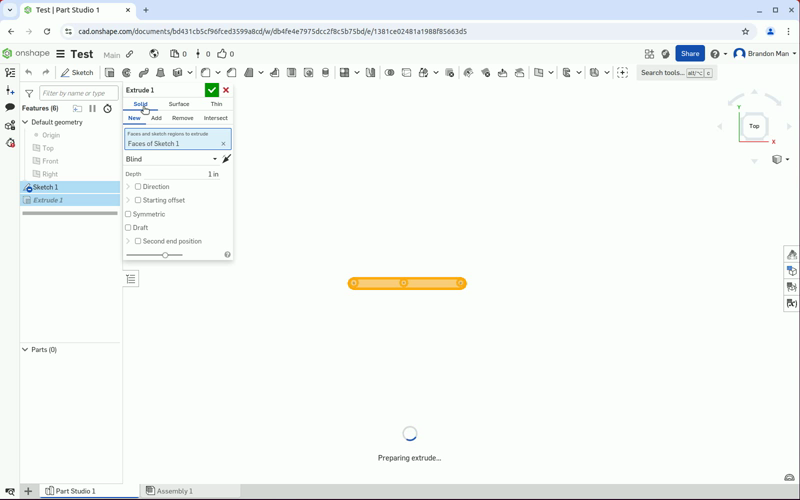
click(143, 106)
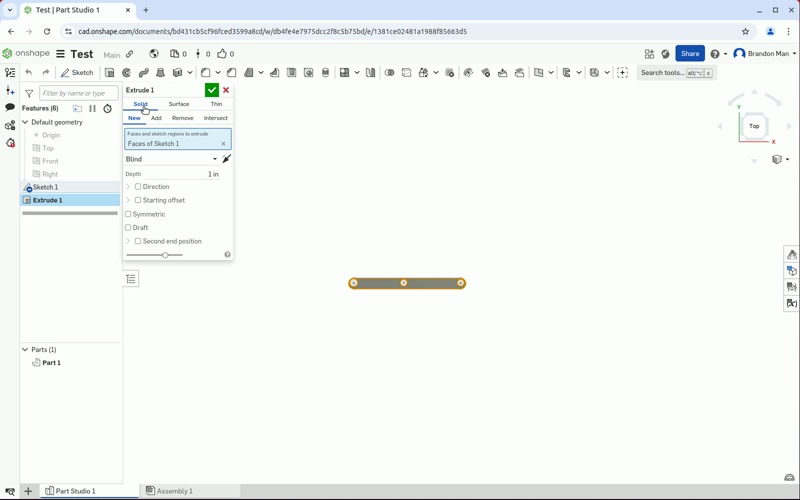
mouse_move(137, 120)
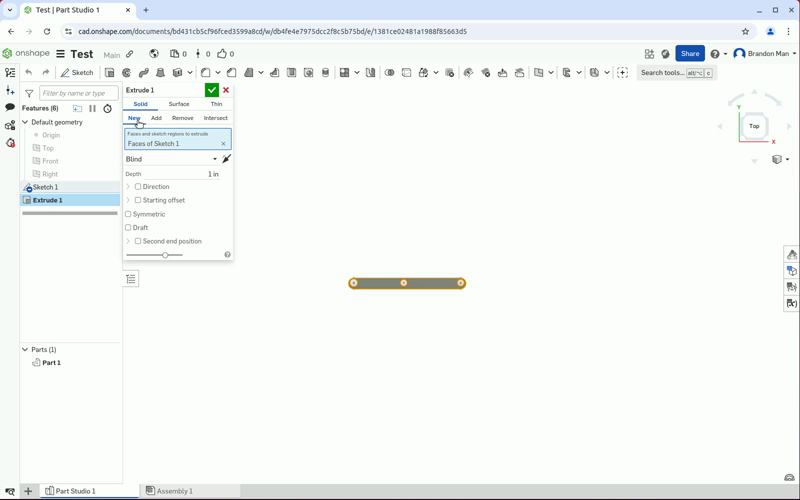
click(137, 120)
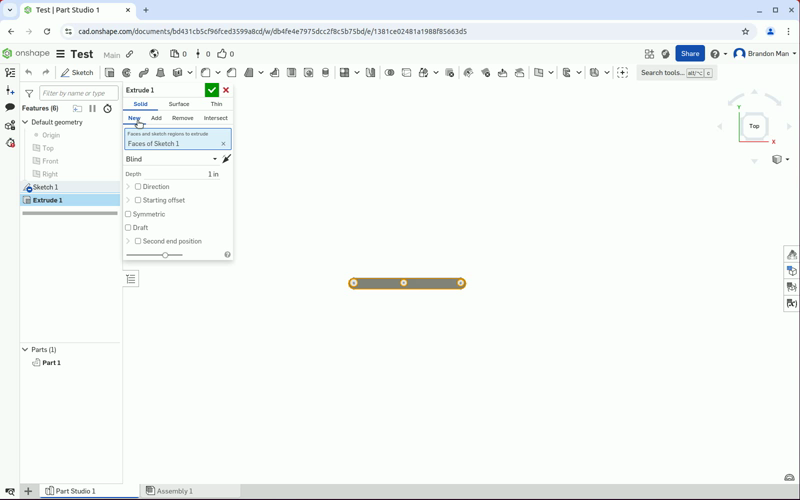
key(tab, 4)
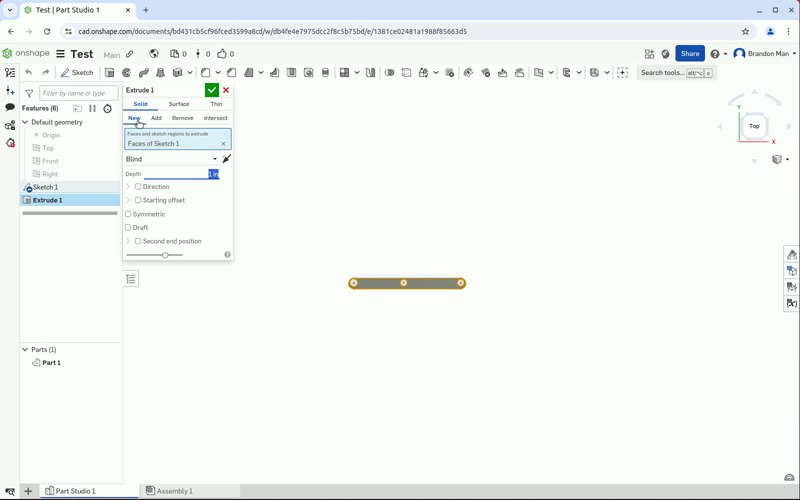
text(1.444)
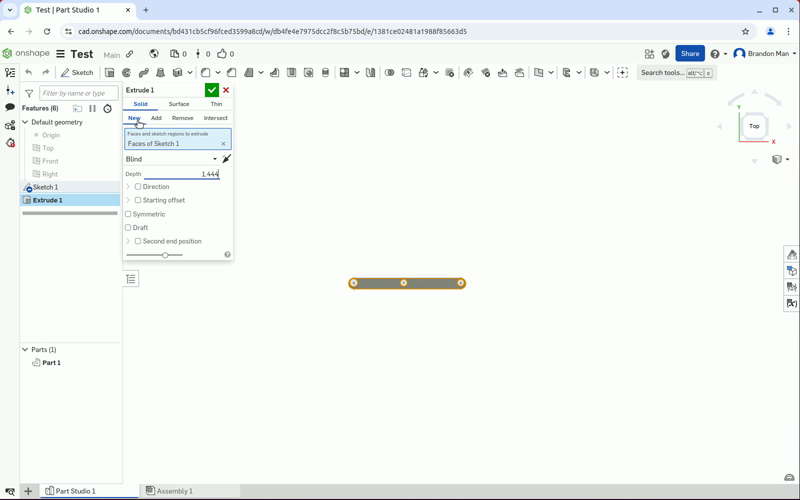
key(enter)
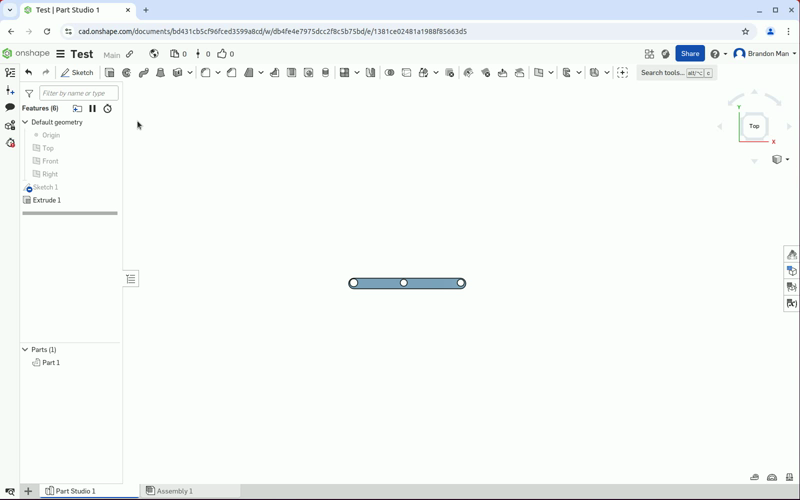
key(shift+h)
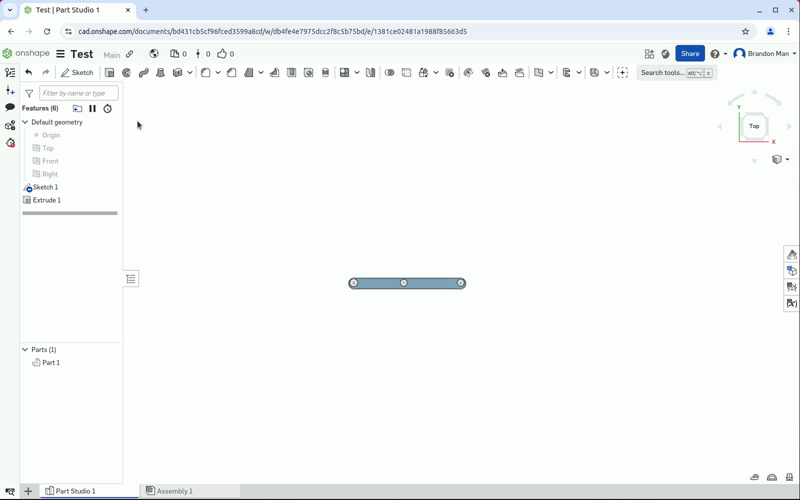
key(shift+h)
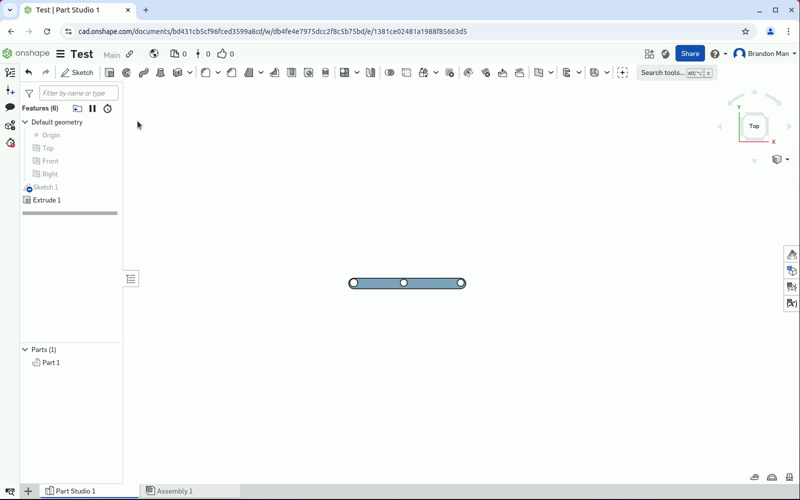
mouse_move(73, 189)
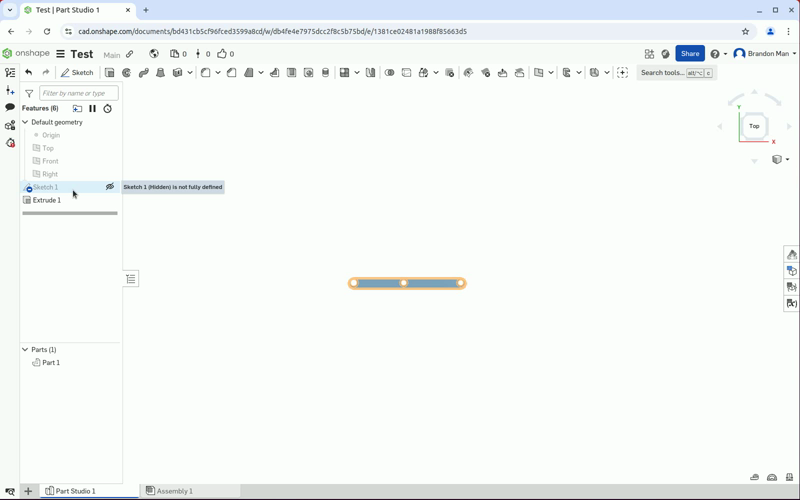
click(73, 189)
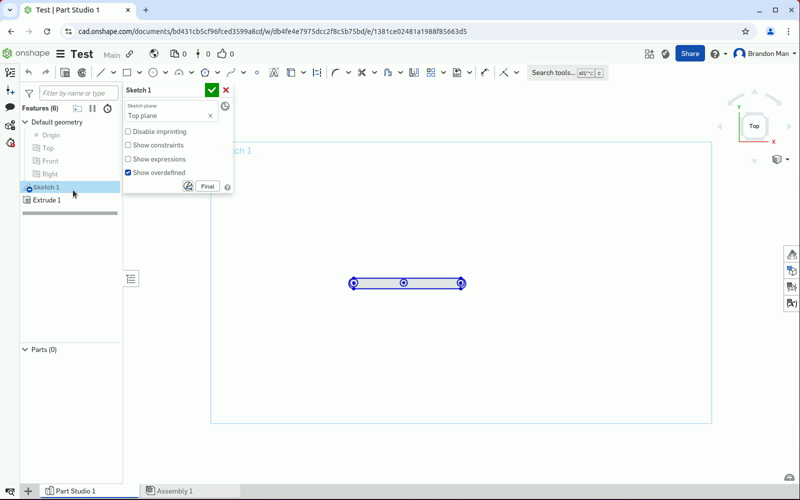
mouse_move(229, 92)
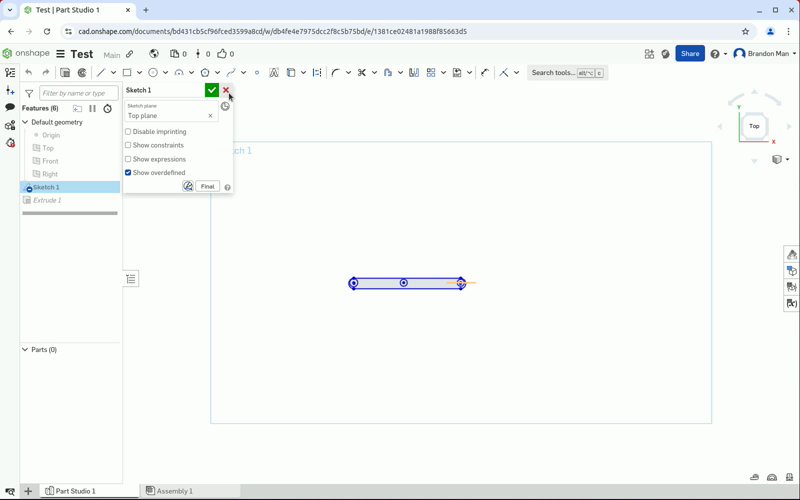
click(229, 92)
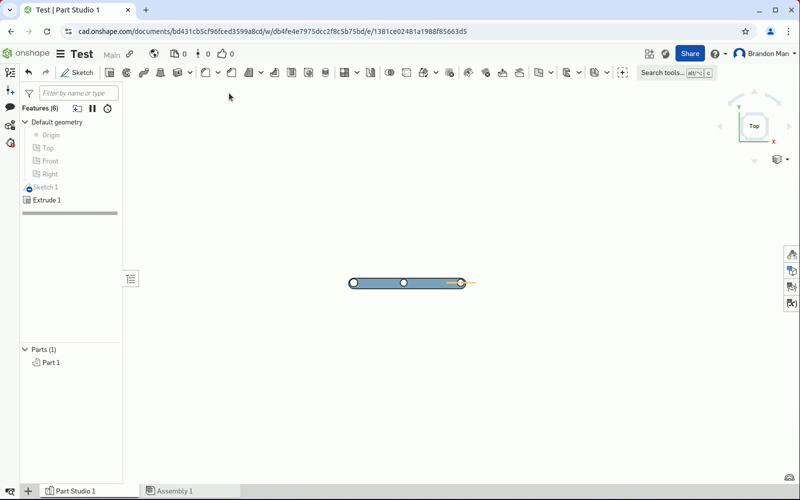
mouse_move(541, 75)
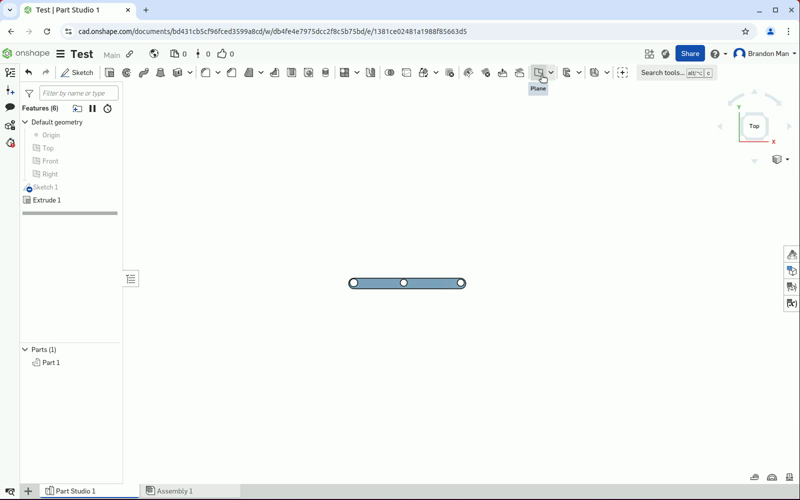
click(541, 75)
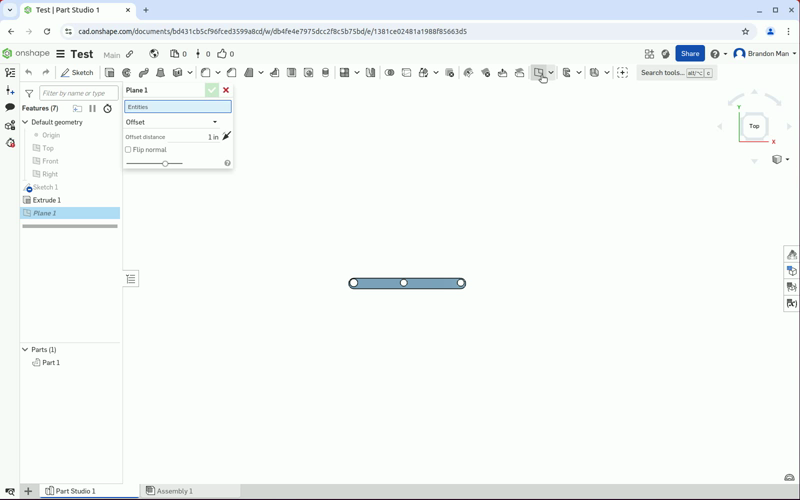
mouse_move(73, 150)
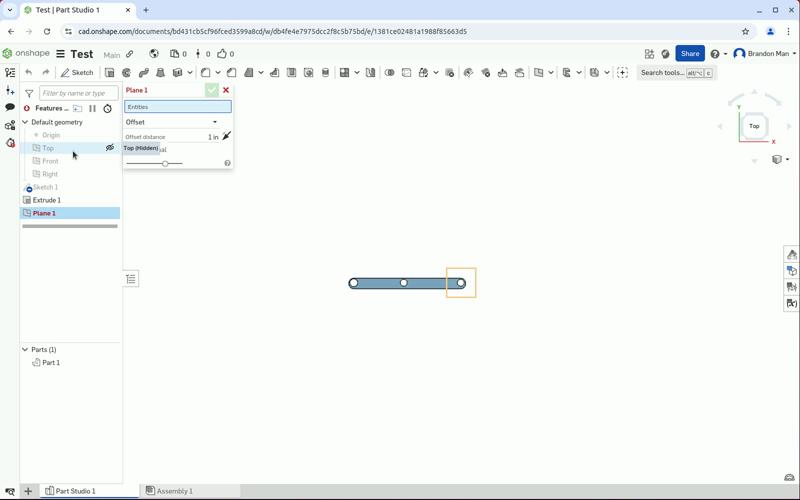
click(73, 150)
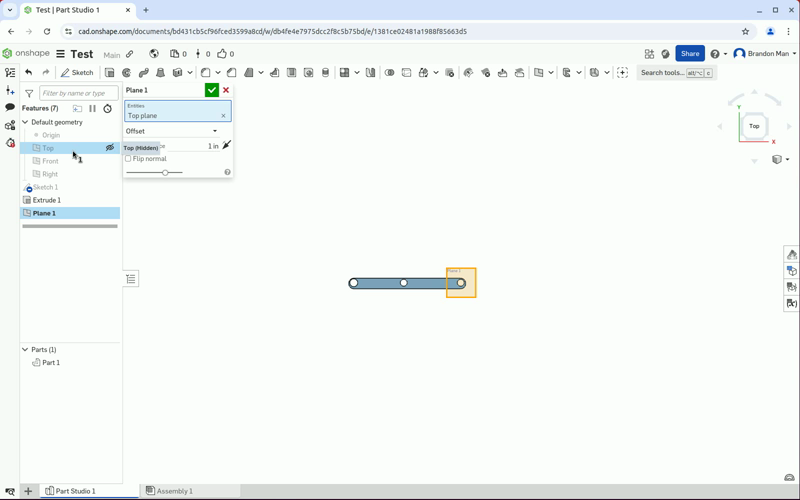
key(tab, 2)
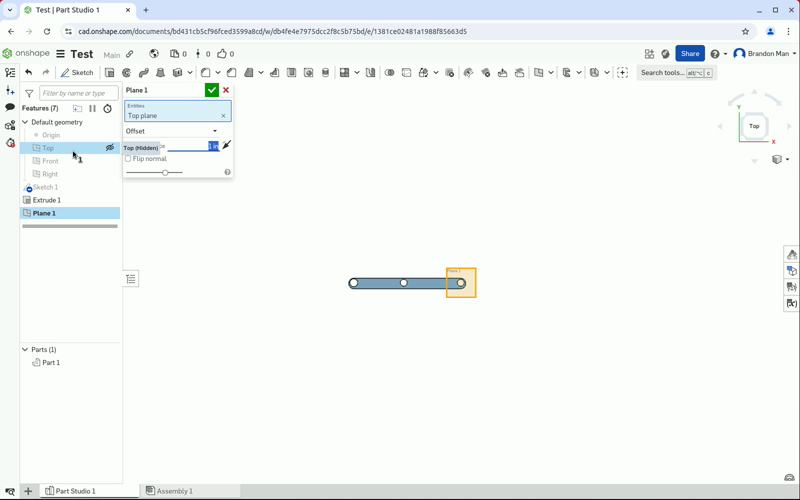
text(1.448)
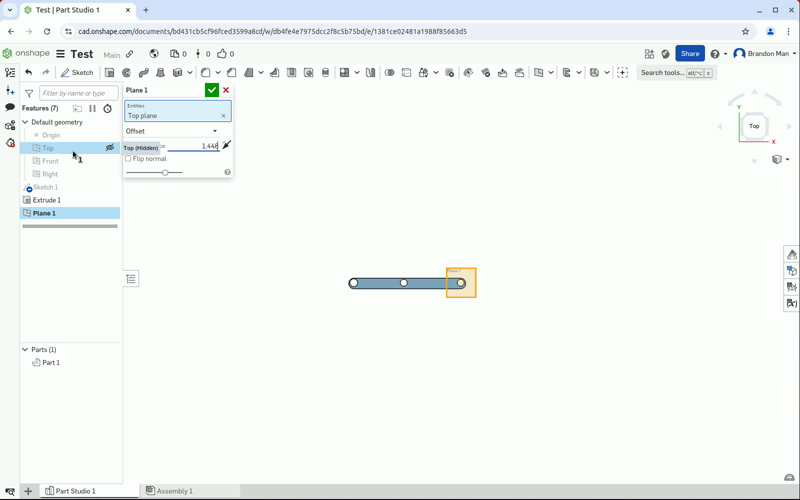
key(enter, 2)
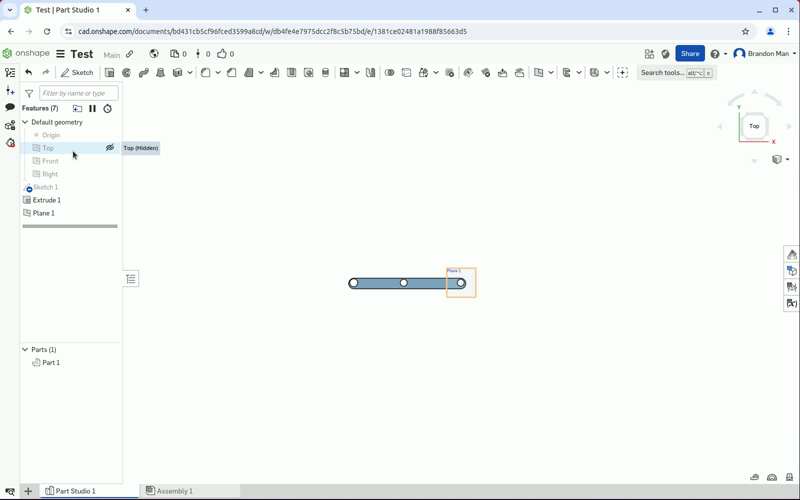
key(shift+s)
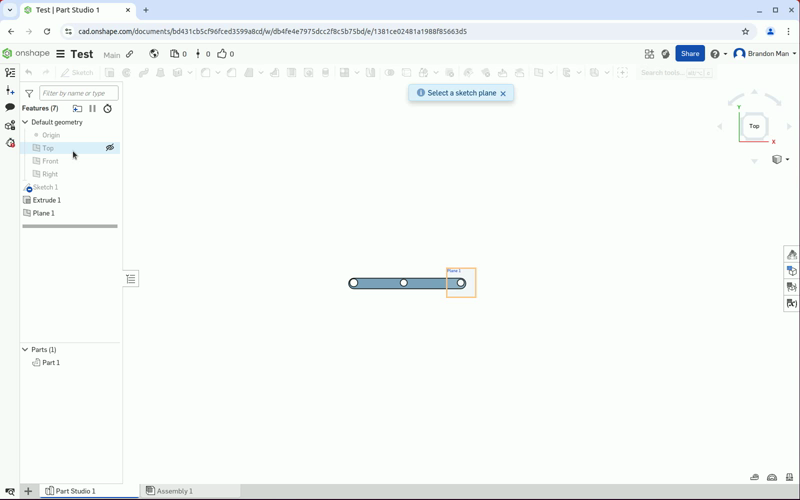
mouse_move(73, 215)
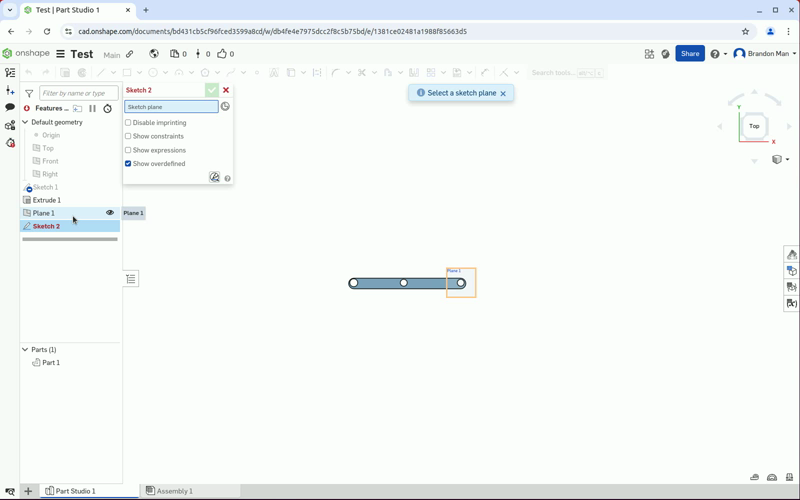
click(73, 215)
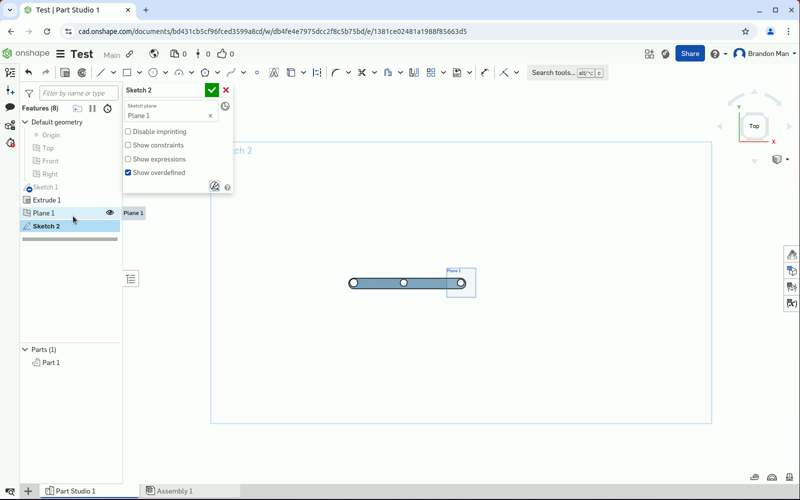
mouse_move(73, 352)
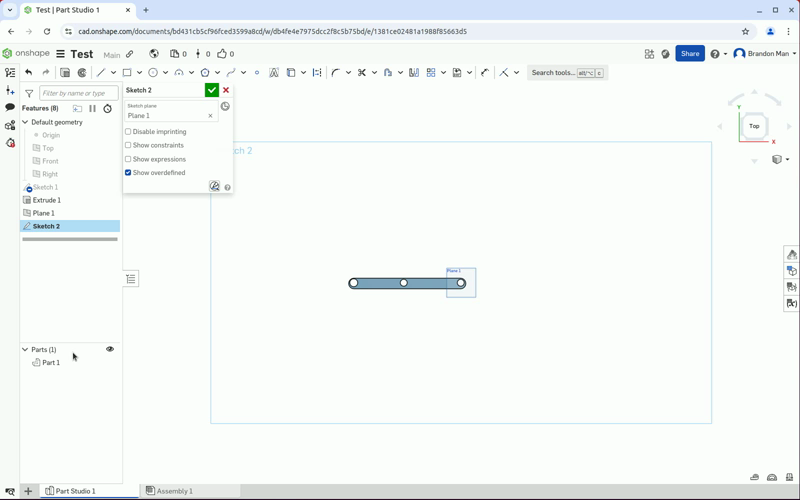
key(y)
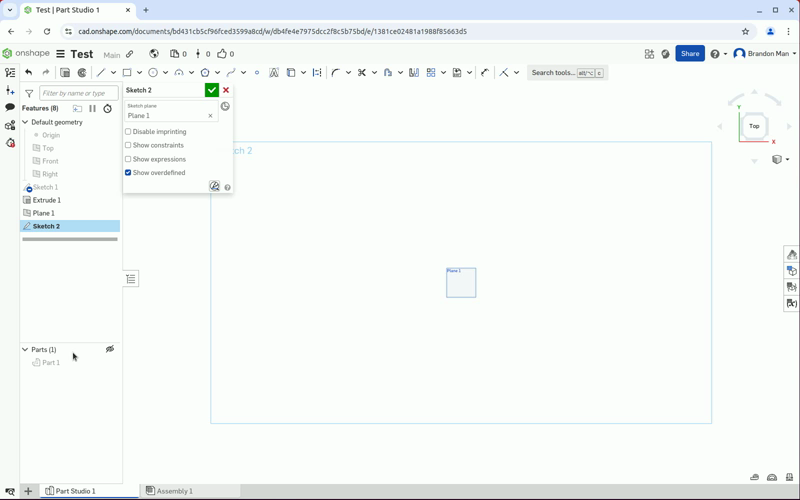
key(c)
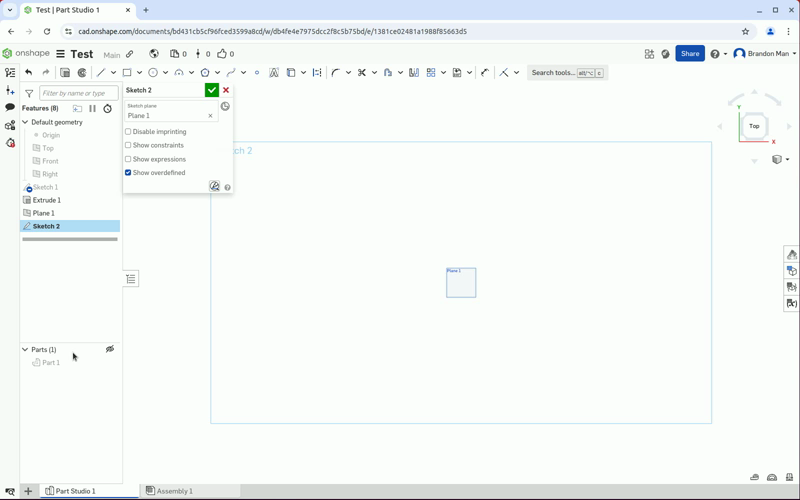
key_down(shift)
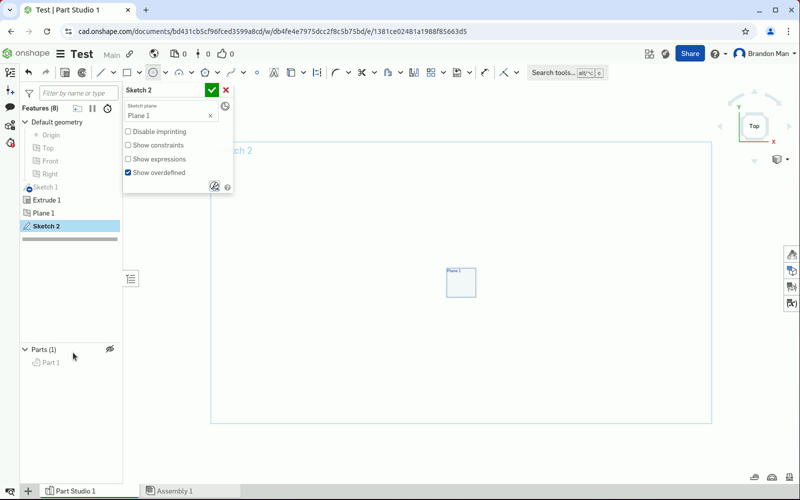
mouse_move(461, 282)
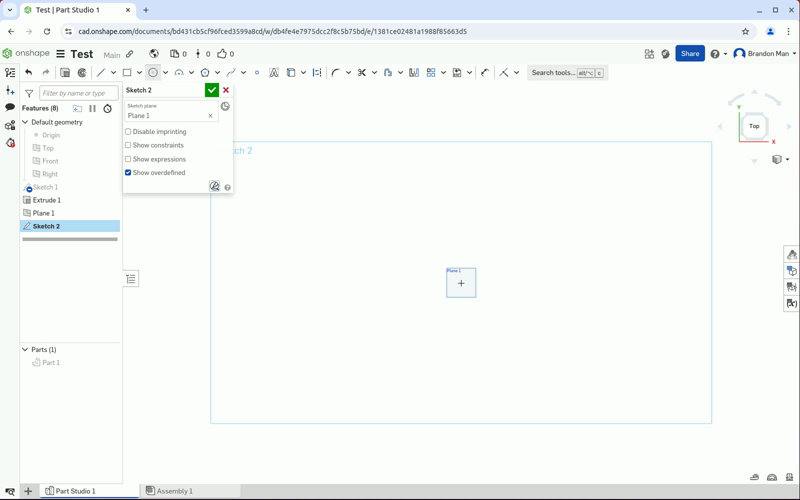
click(461, 282)
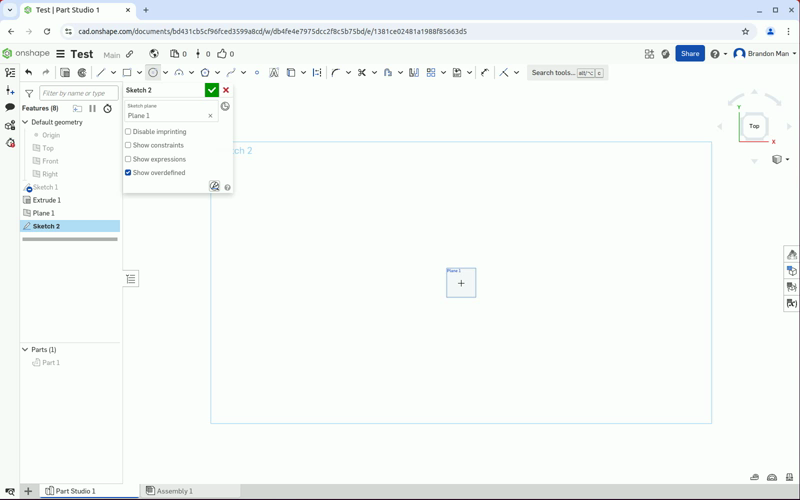
key_up(shift)
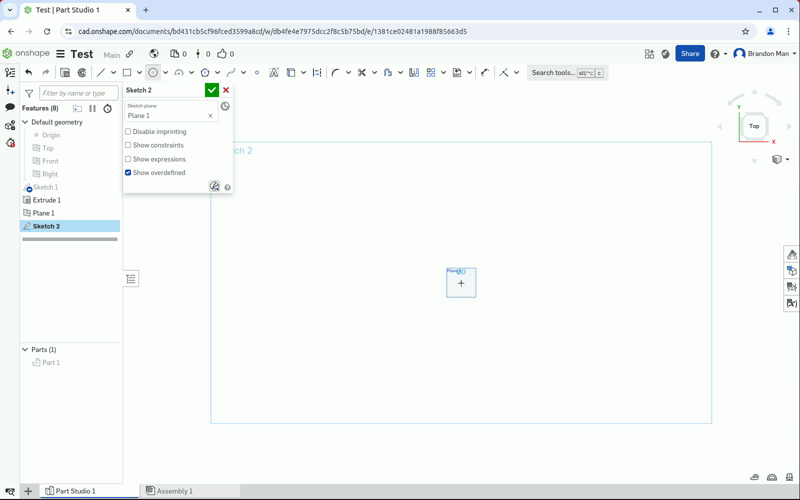
mouse_move(465, 282)
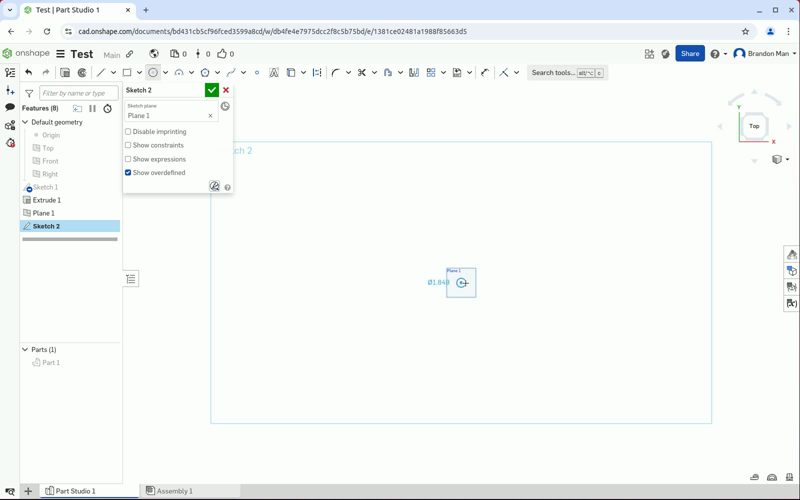
click(465, 282)
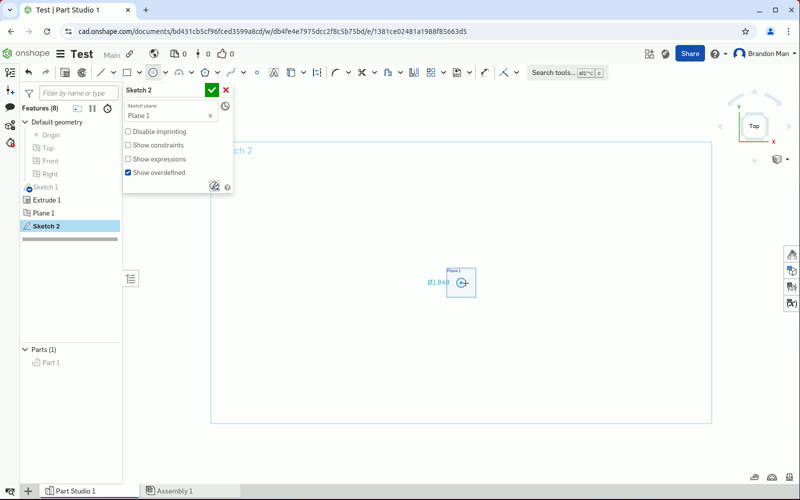
key(esc)
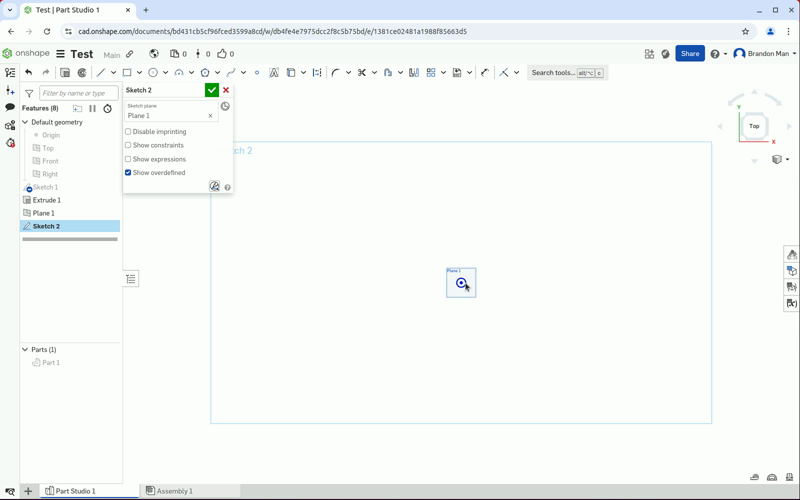
mouse_move(463, 280)
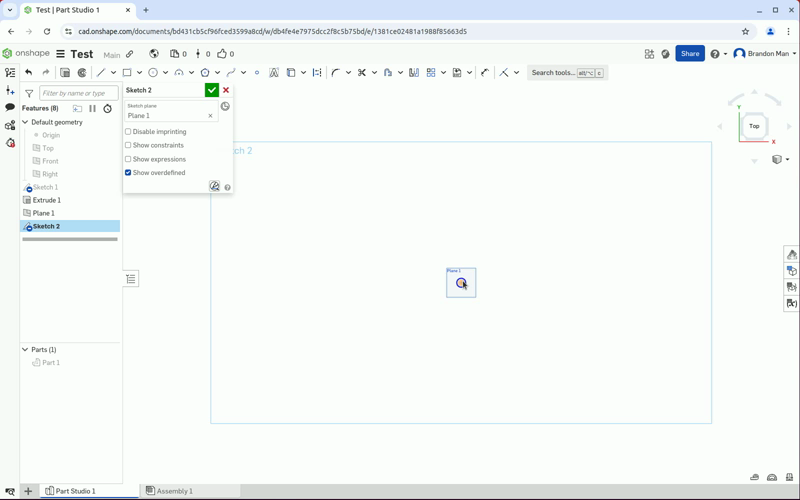
scroll(6)
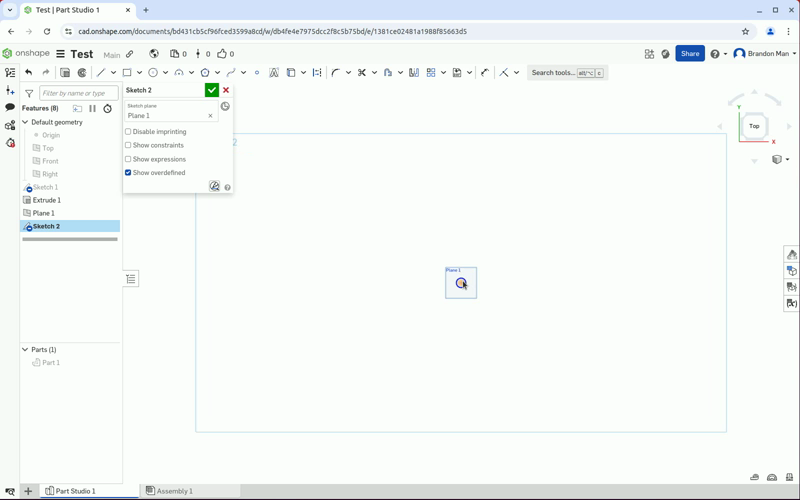
scroll(6)
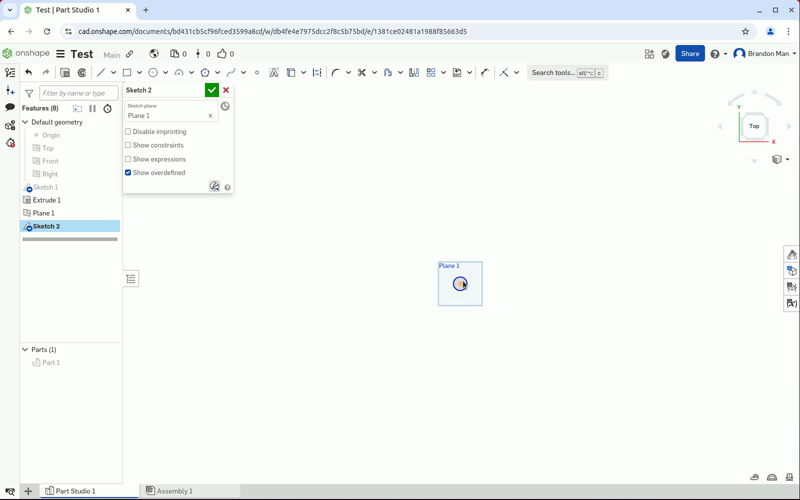
scroll(6)
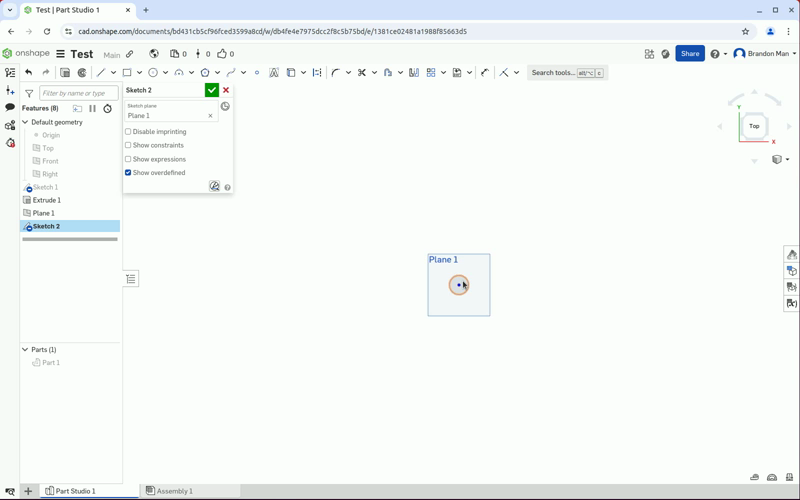
scroll(6)
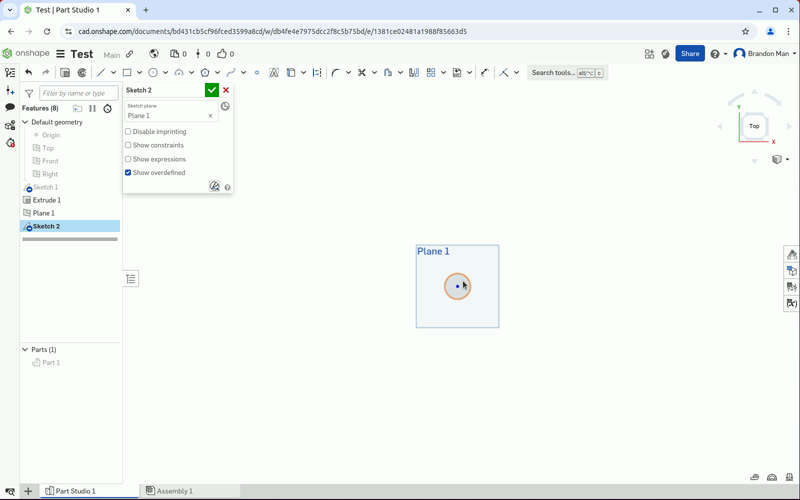
scroll(6)
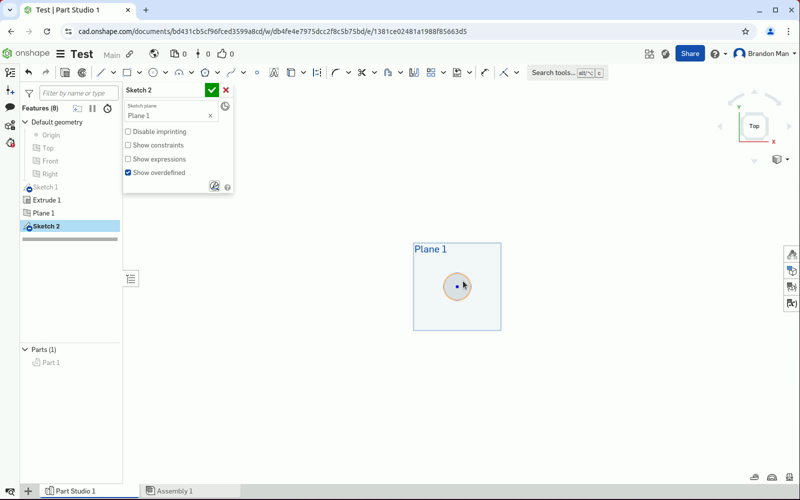
scroll(6)
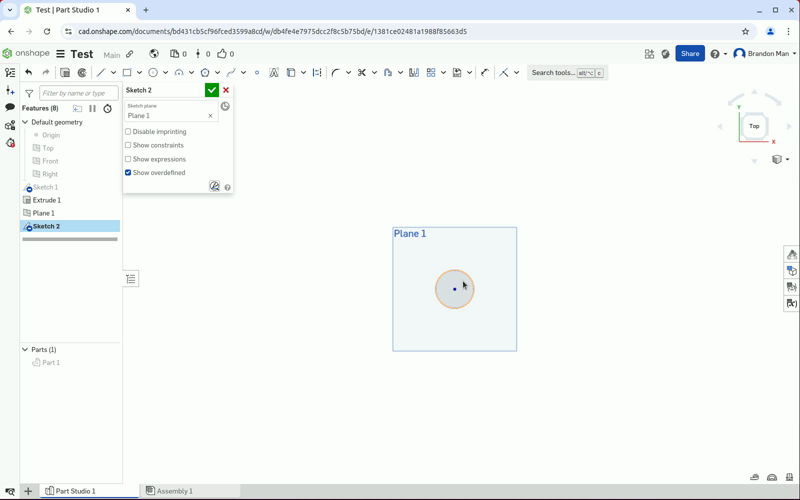
scroll(6)
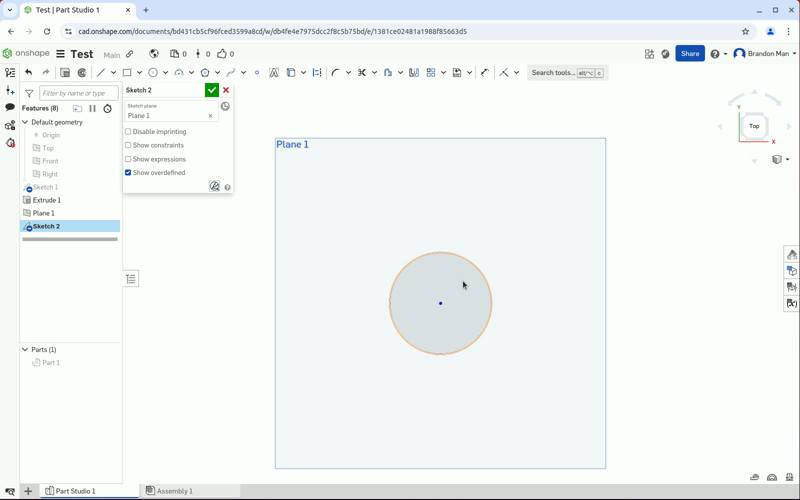
click(463, 280)
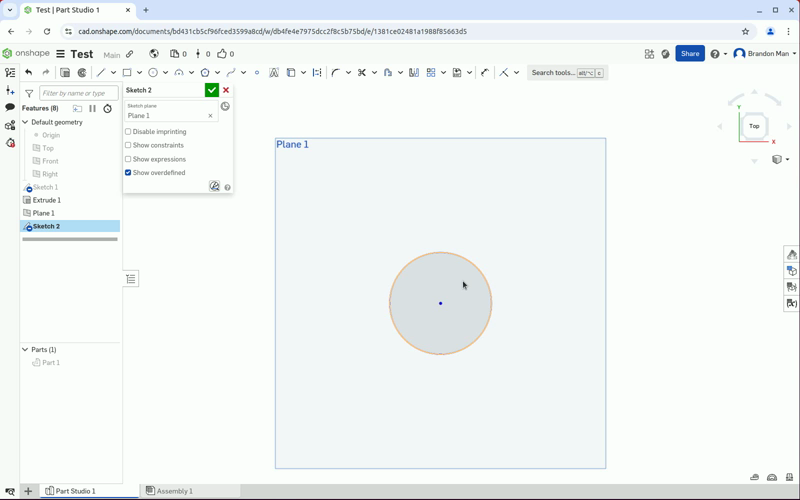
scroll(-6)
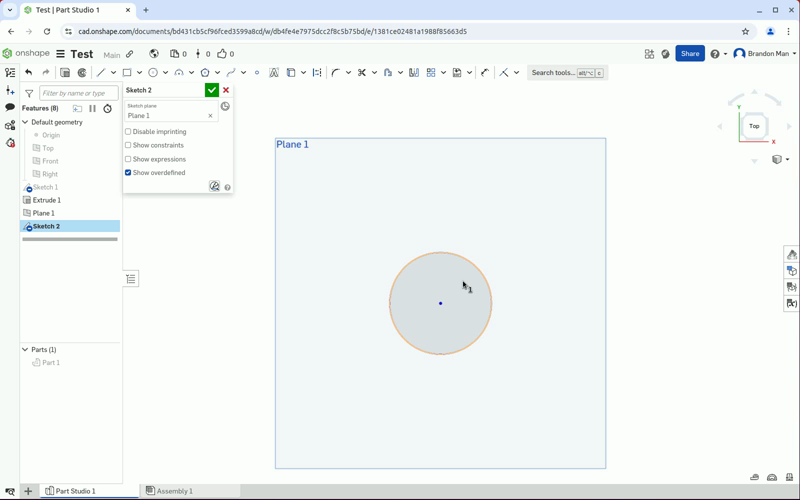
scroll(-6)
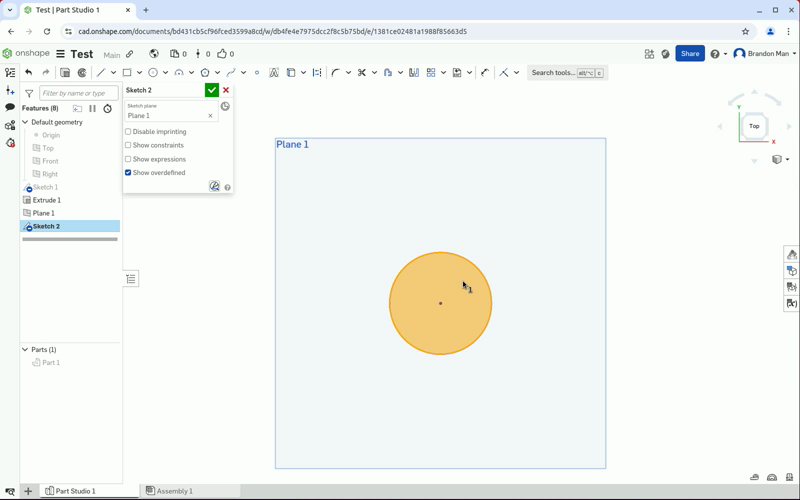
scroll(-6)
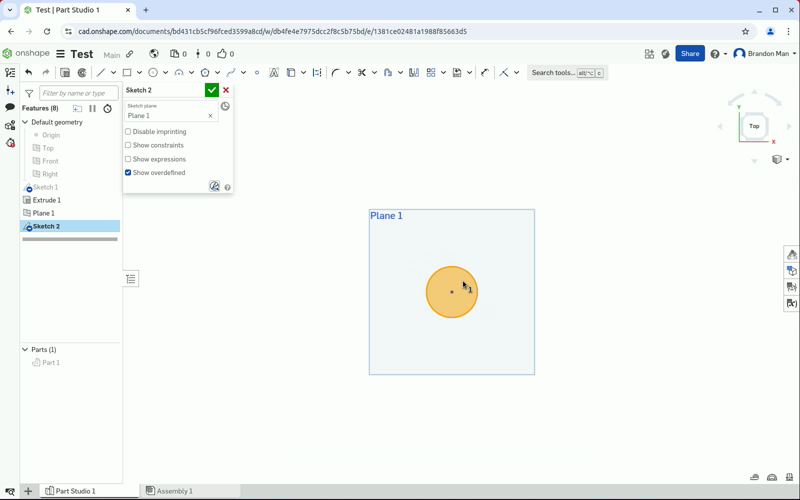
scroll(-6)
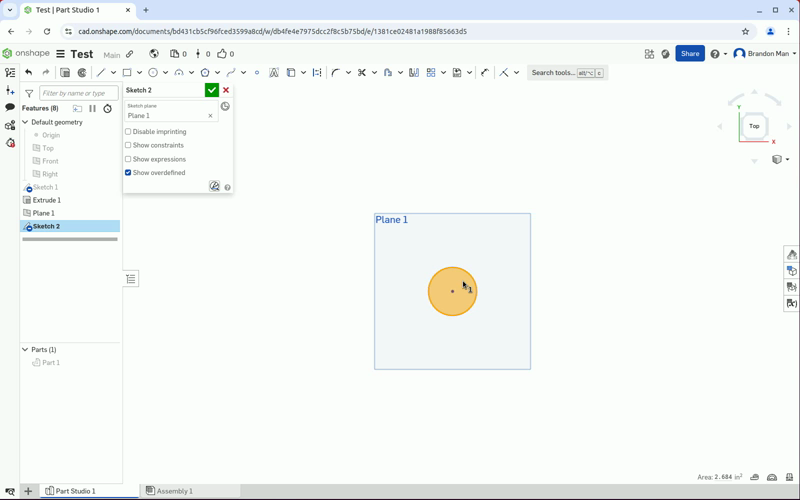
scroll(-6)
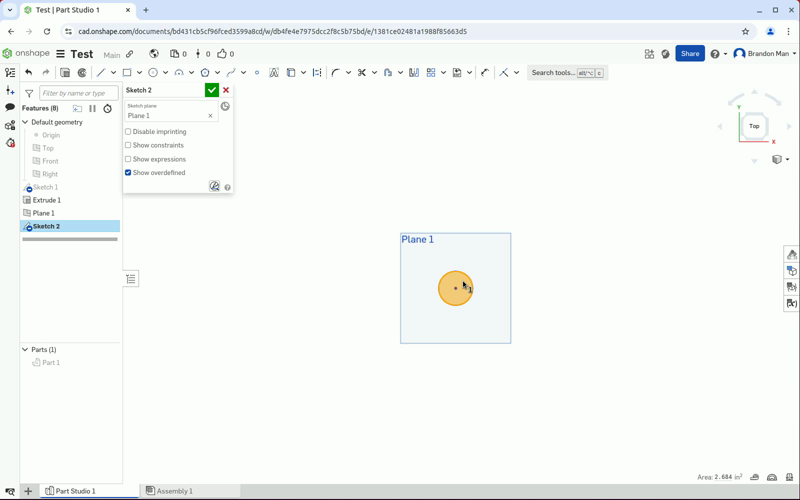
scroll(-6)
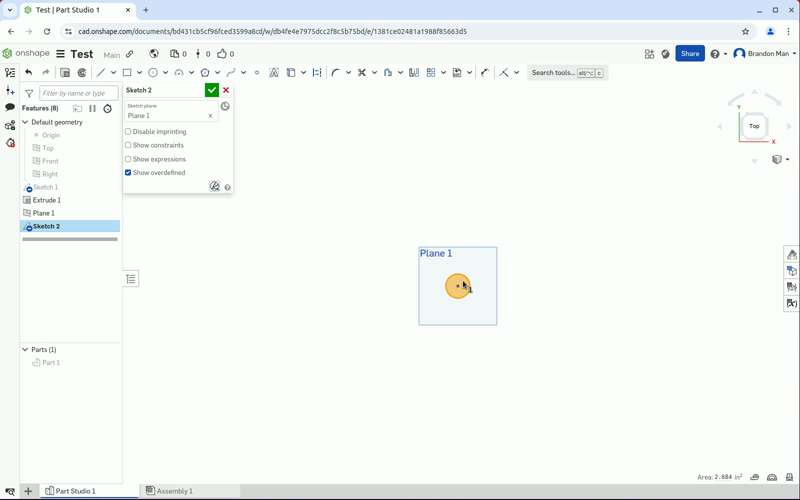
scroll(-6)
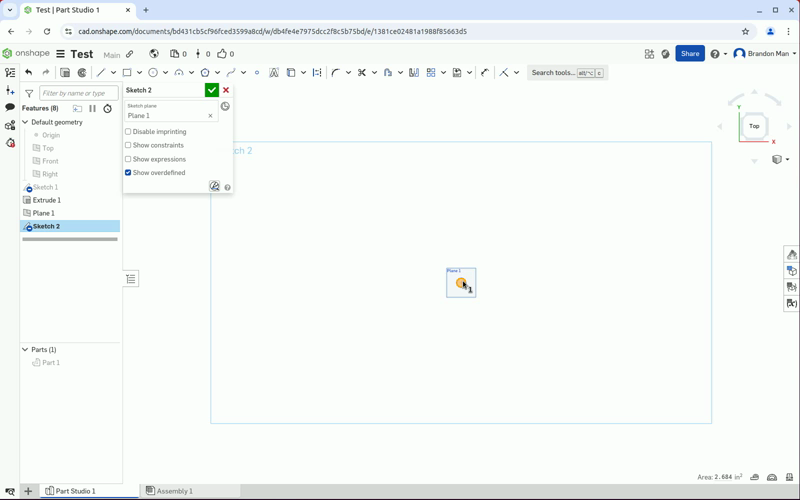
mouse_move(73, 352)
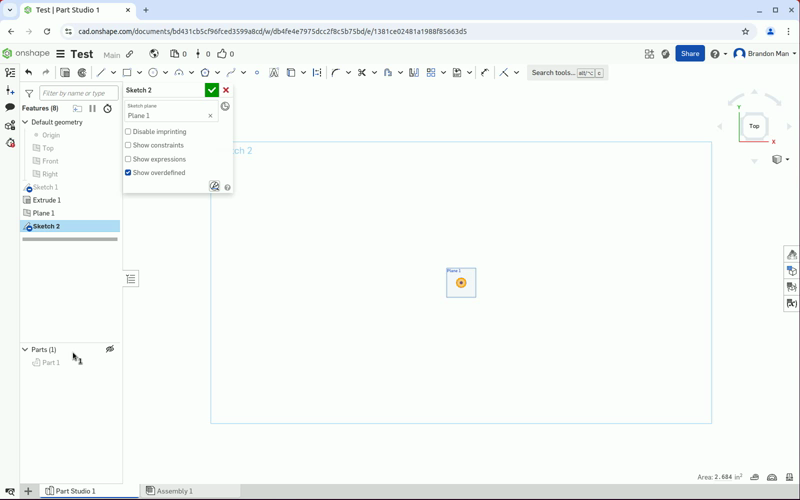
key(shift+y)
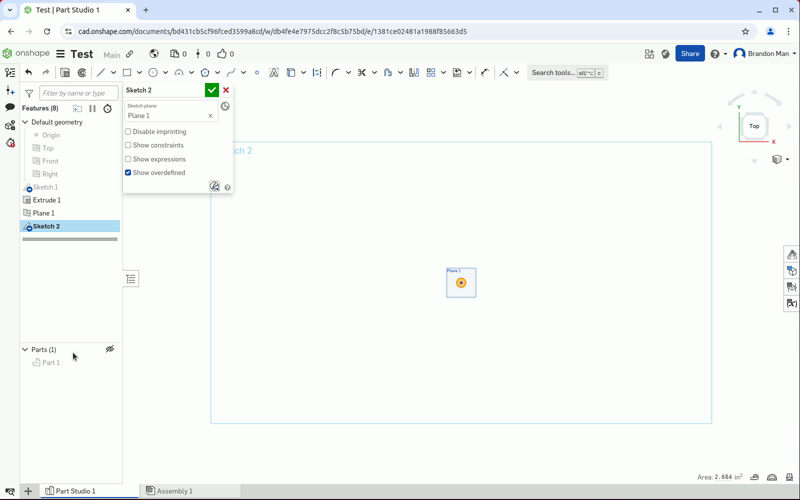
key(shift+e)
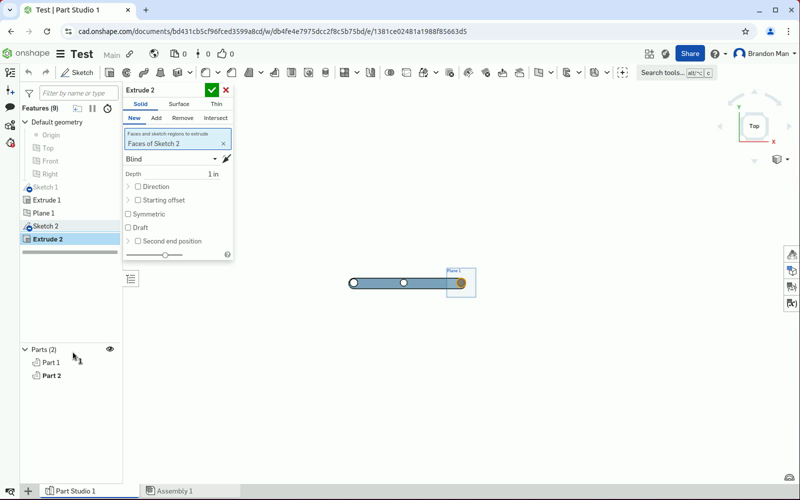
mouse_move(143, 106)
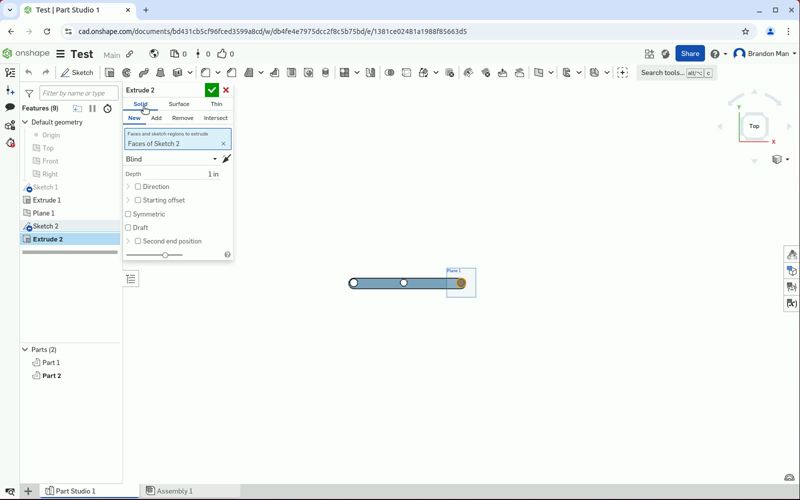
click(143, 106)
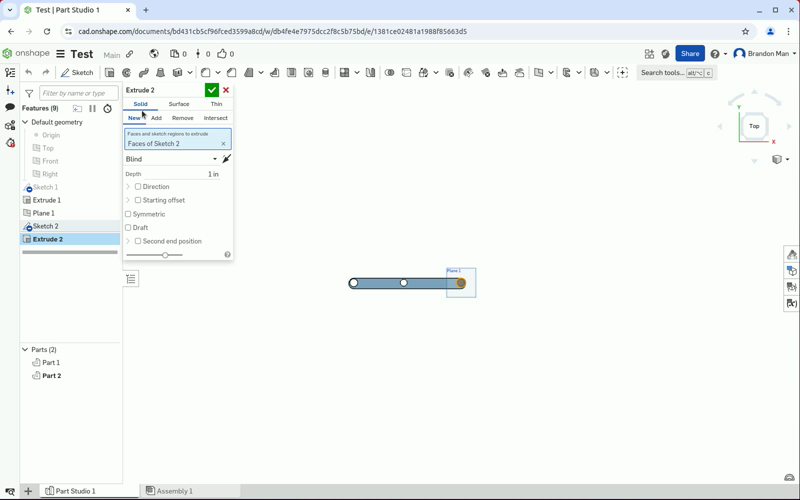
mouse_move(137, 120)
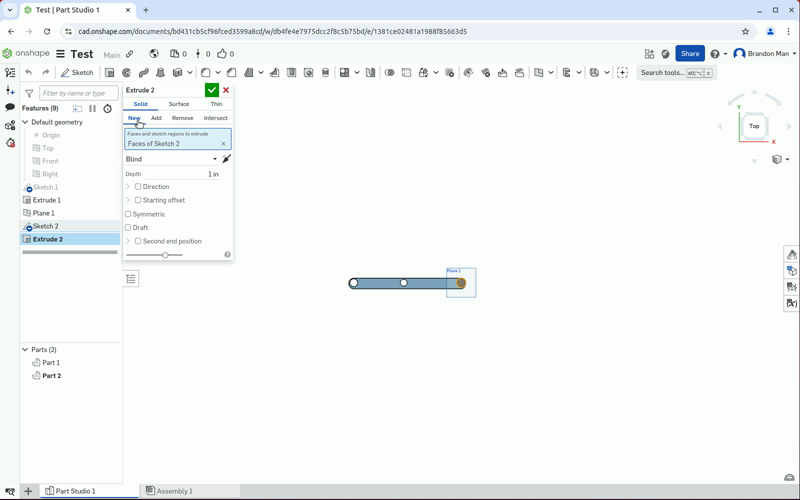
click(137, 120)
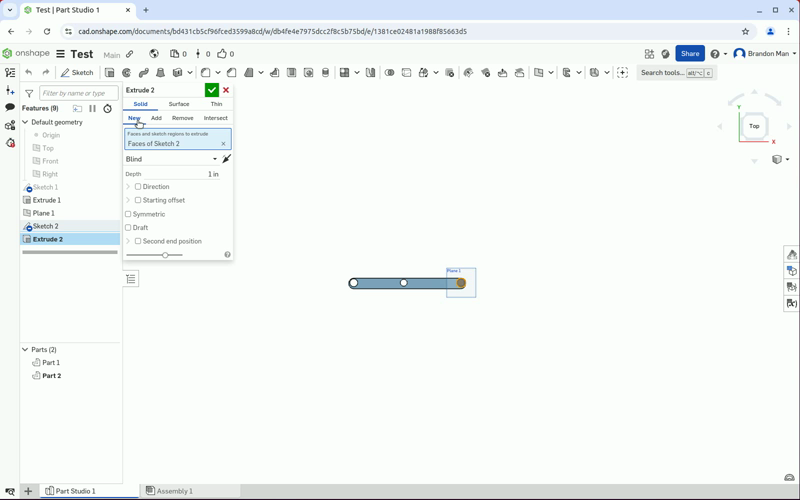
key(tab, 4)
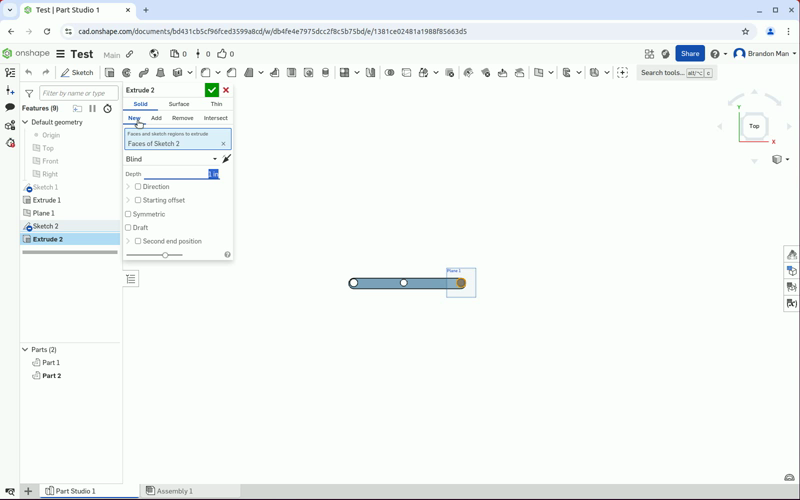
text(2.889)
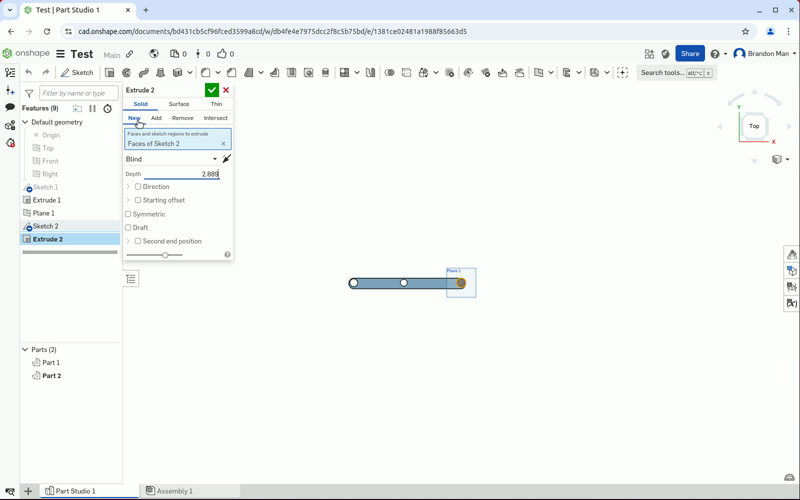
key(tab, 3)
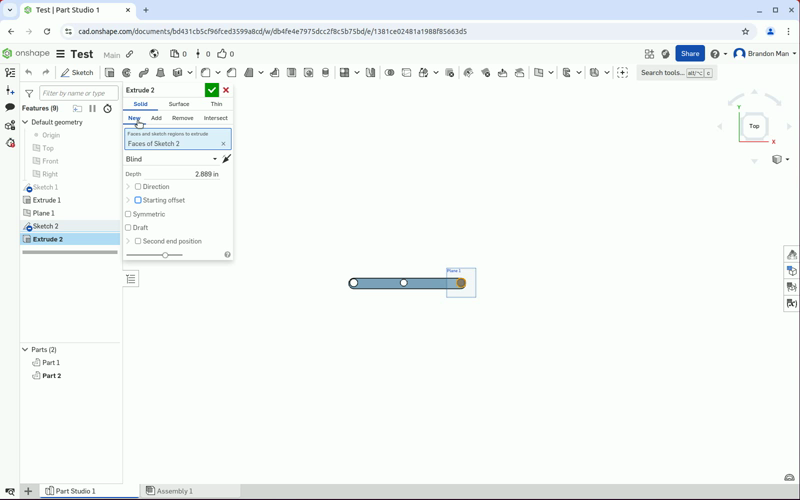
key(tab, 2)
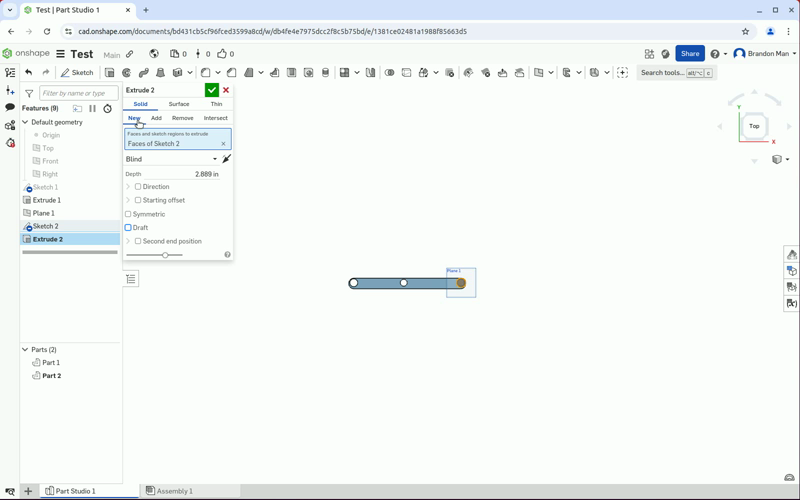
key(space)
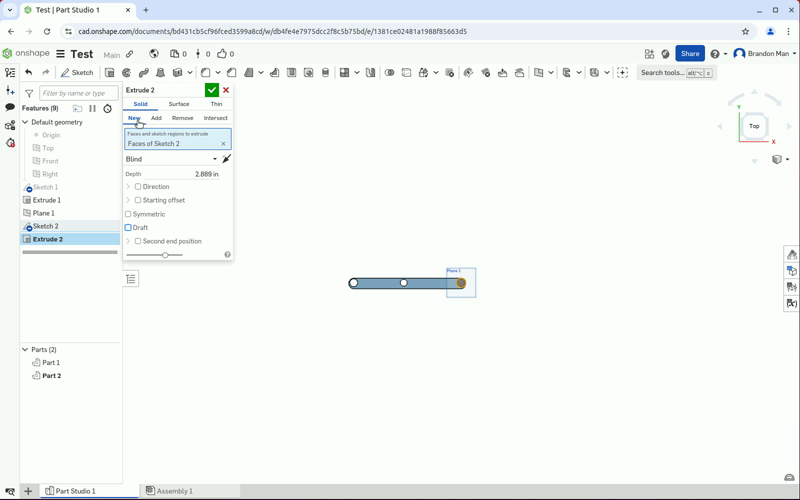
key(tab, 3)
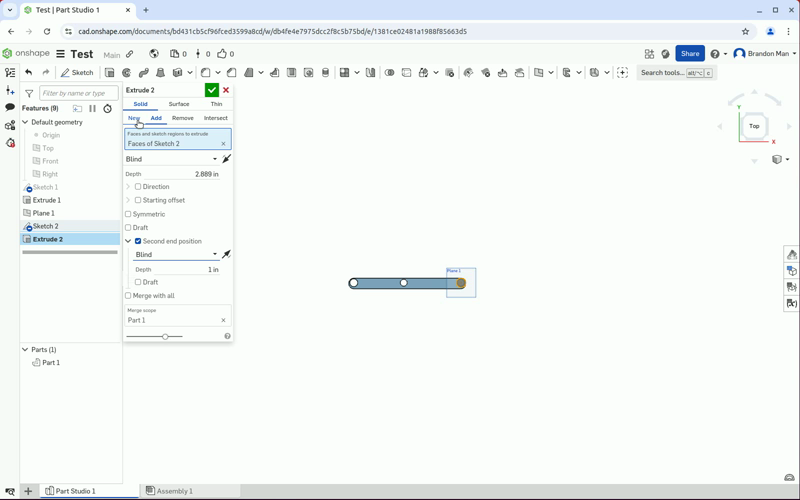
text(1.444)
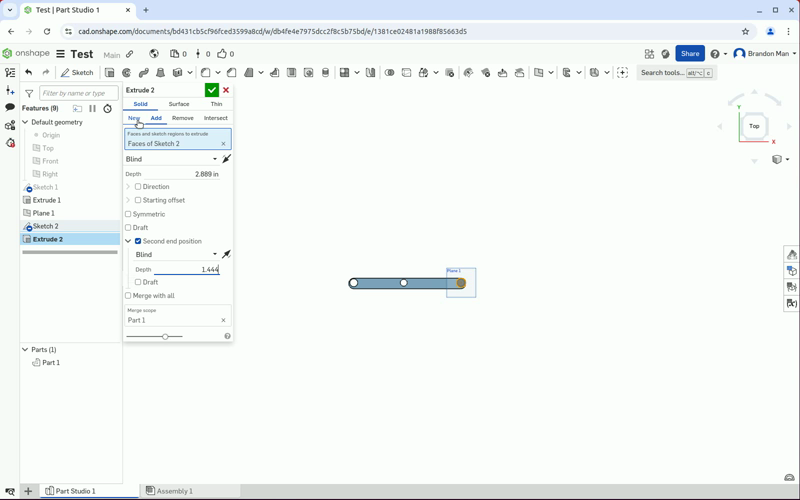
key(enter)
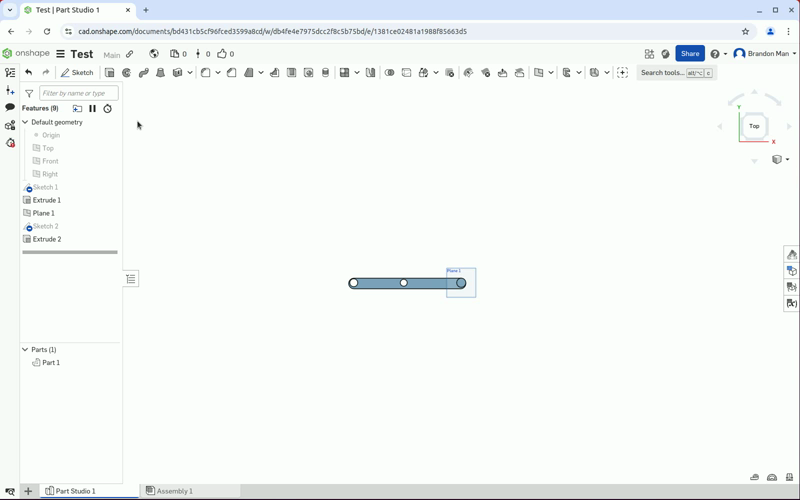
key(shift+h)
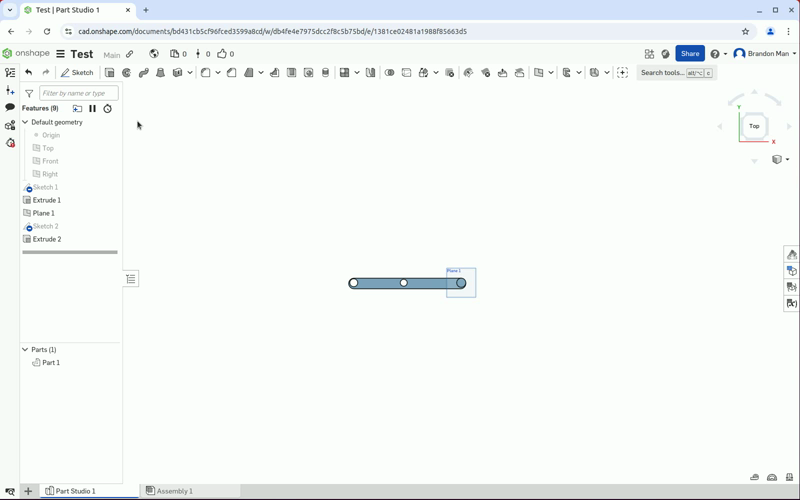
key(shift+h)
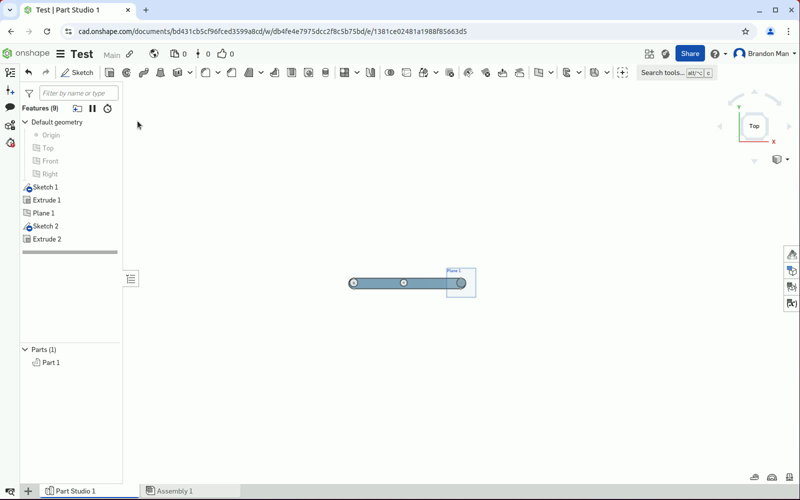
key(shift+7)
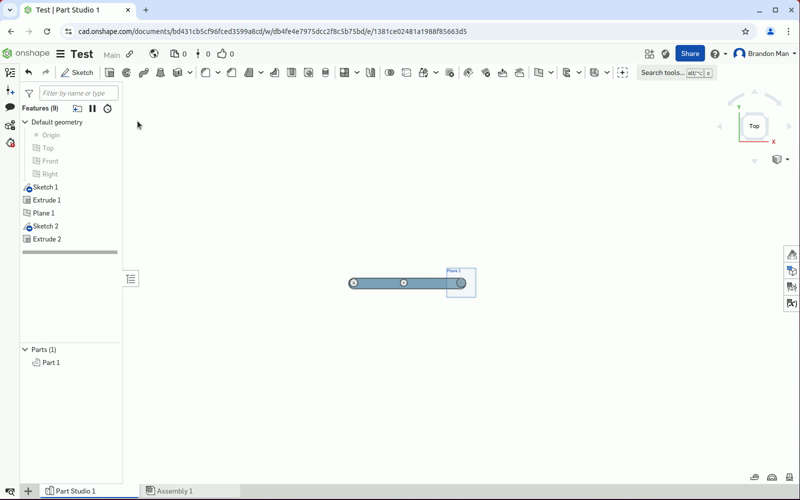
key(up, 3)
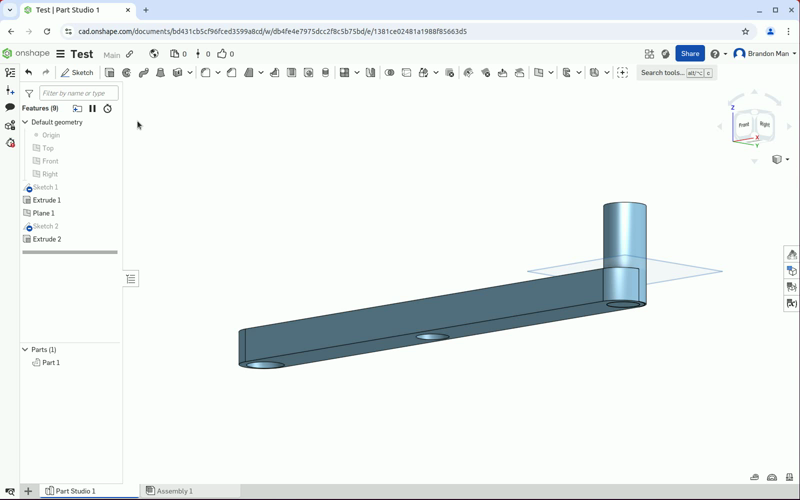
key(left, 3)
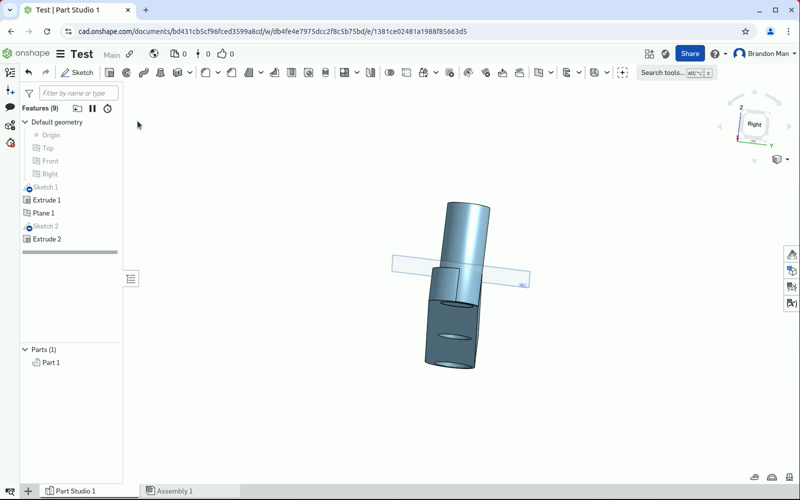
key(right, 3)
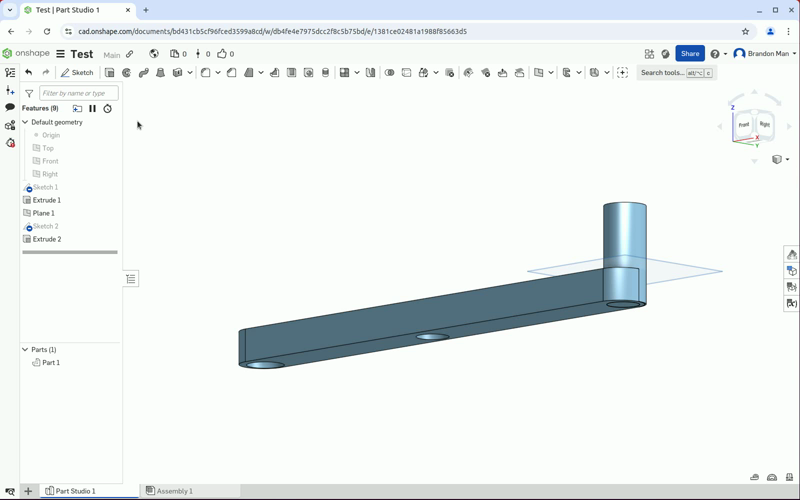
key(down, 3)
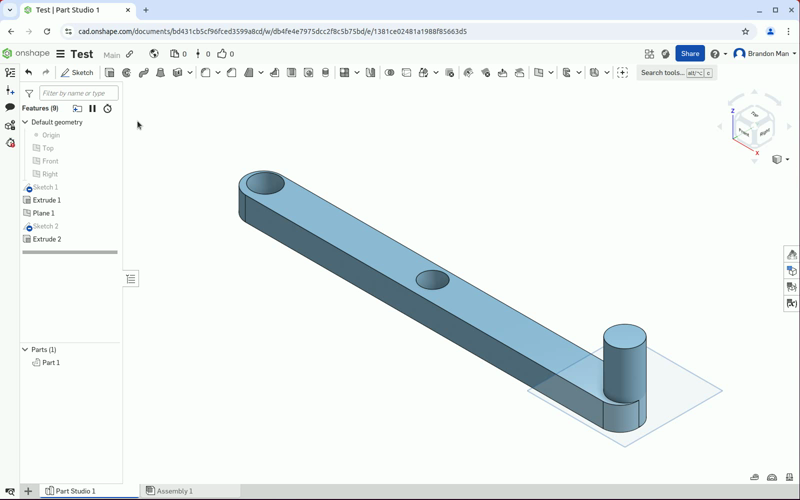
mouse_move(73, 189)
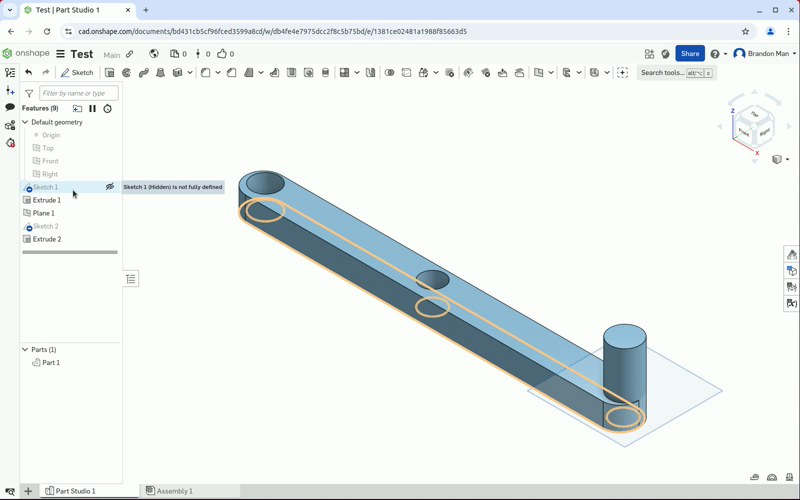
click(73, 189)